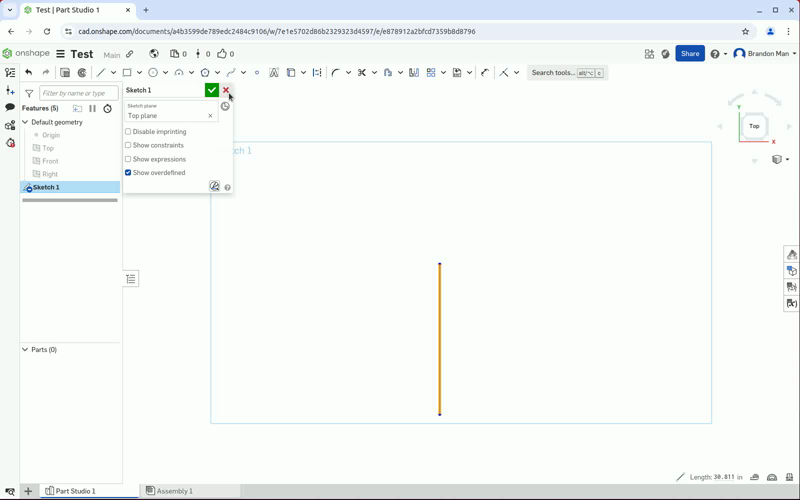
key(shift+h)
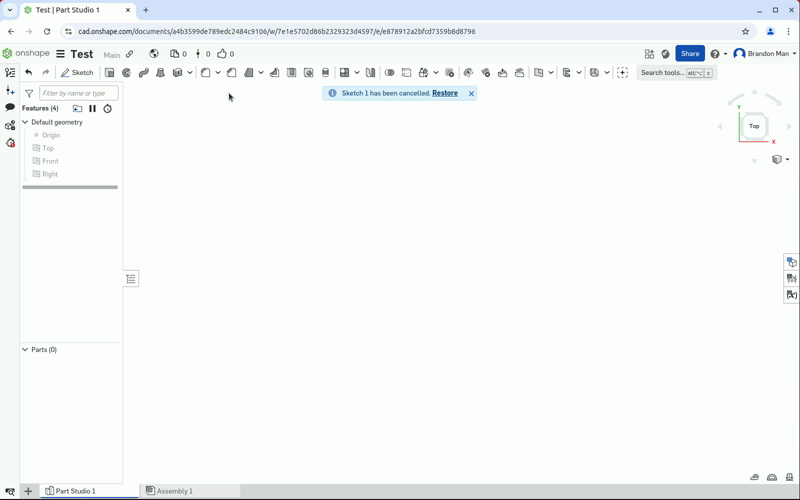
mouse_move(73, 352)
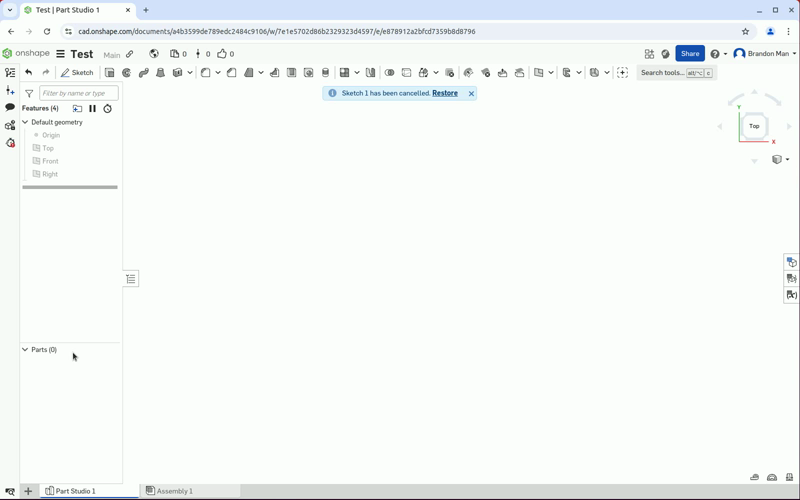
key(y)
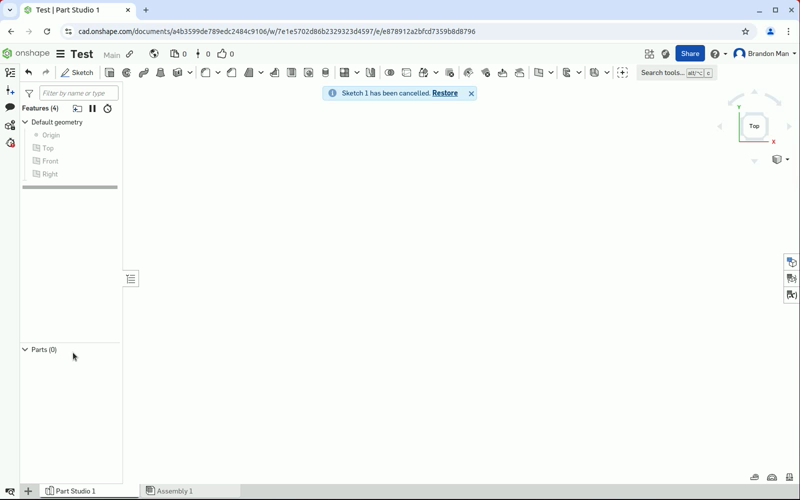
key(shift+p)
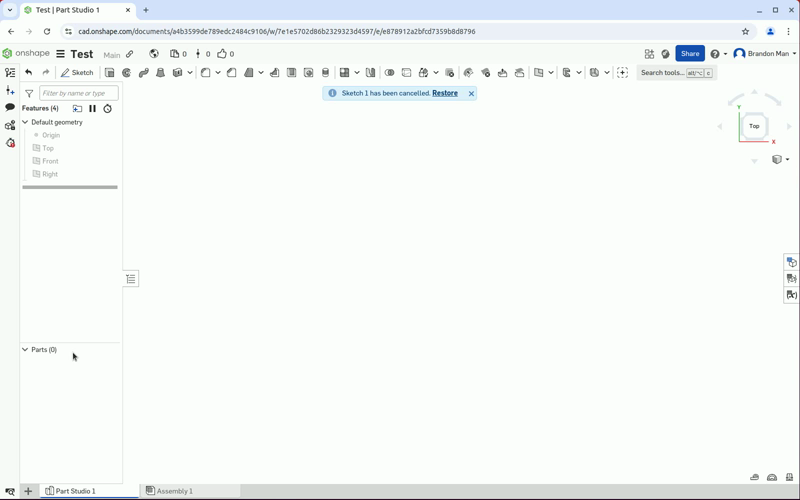
key(space)
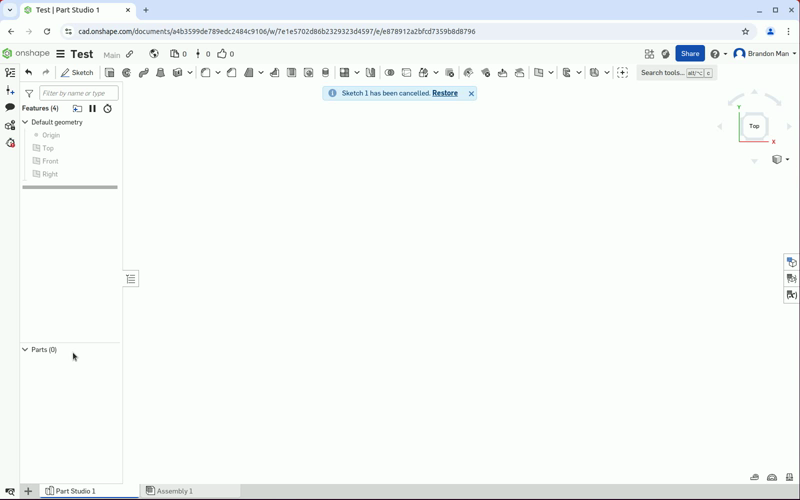
key_down(shift)
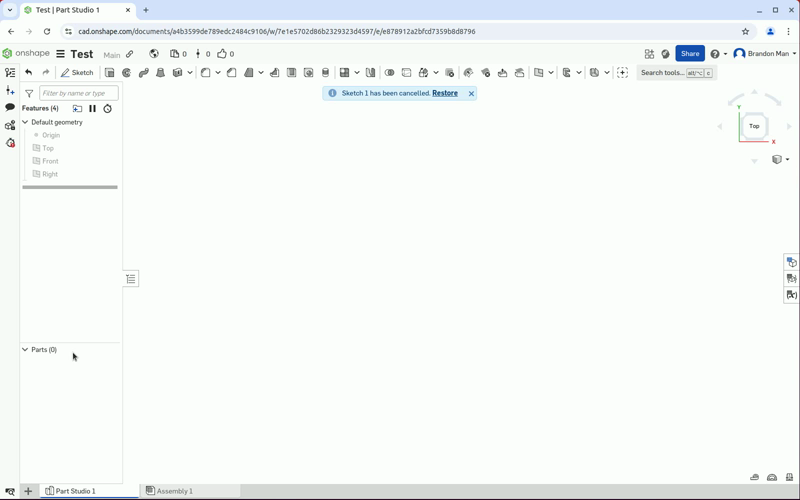
key(up)
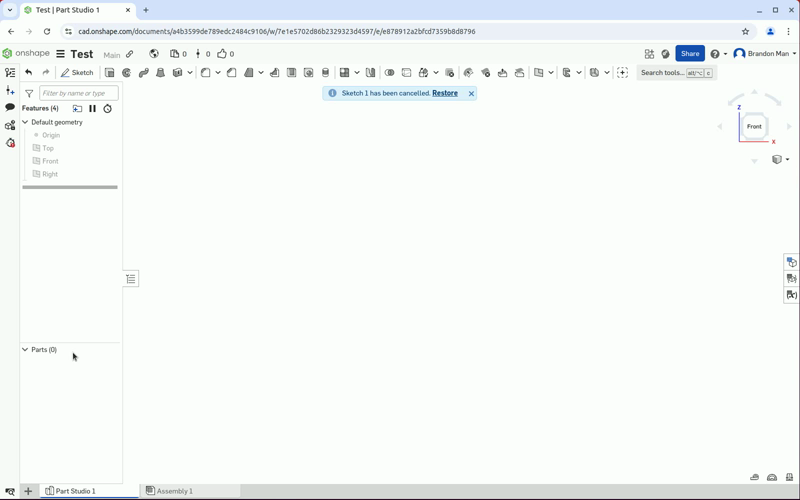
key_up(shift)
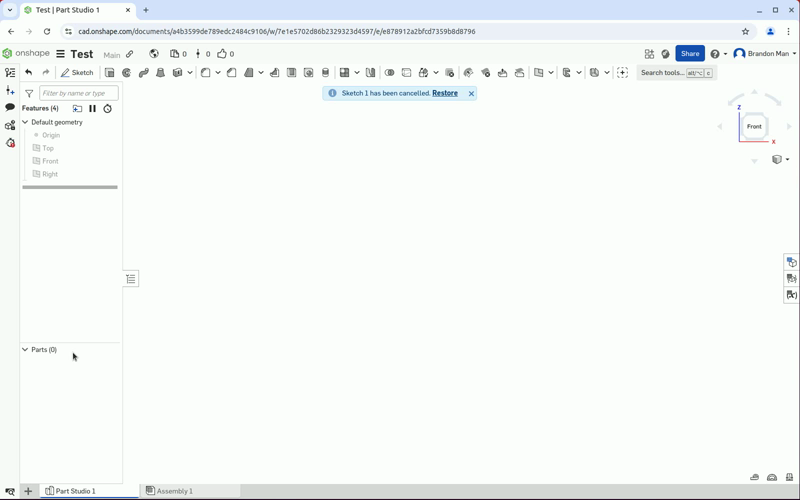
mouse_move(73, 352)
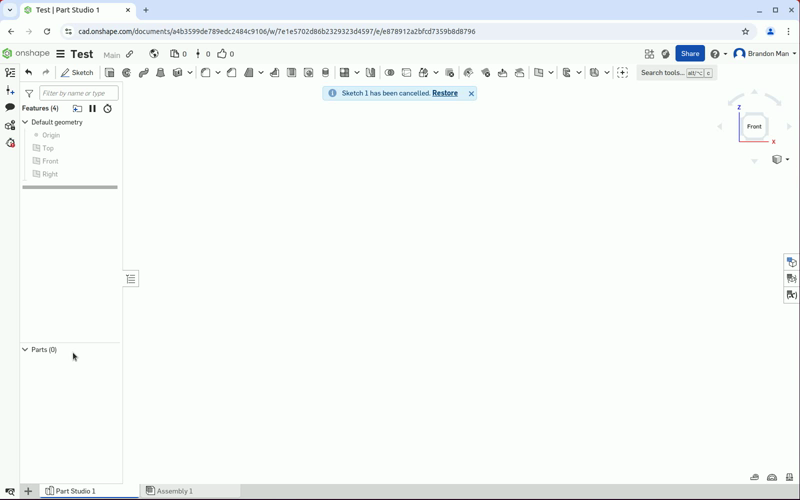
key(shift+y)
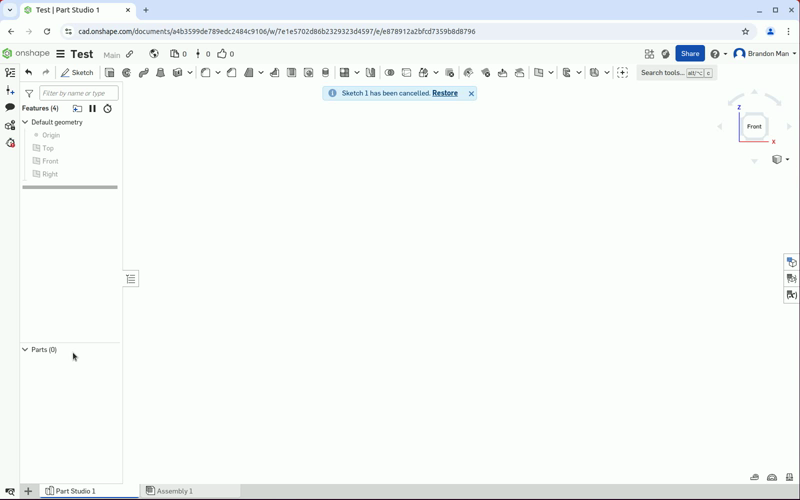
key(shift+s)
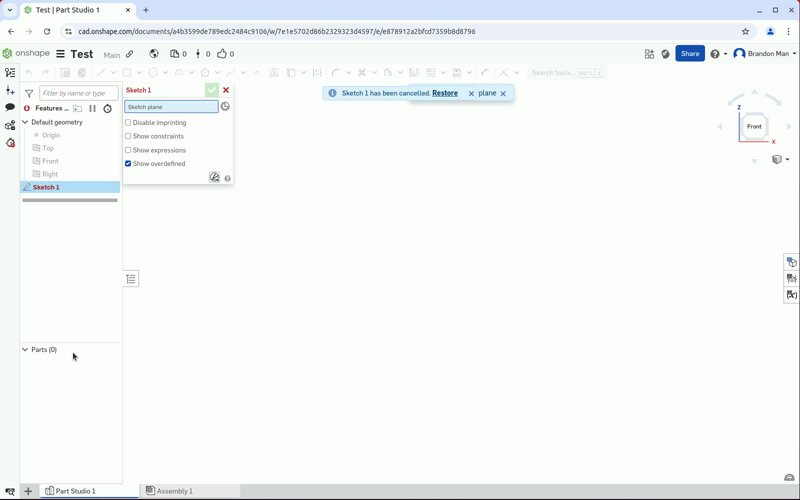
mouse_move(73, 163)
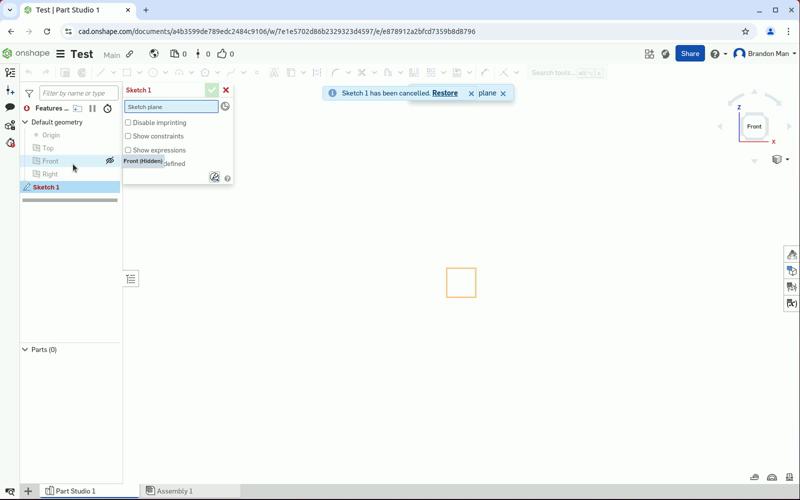
click(73, 163)
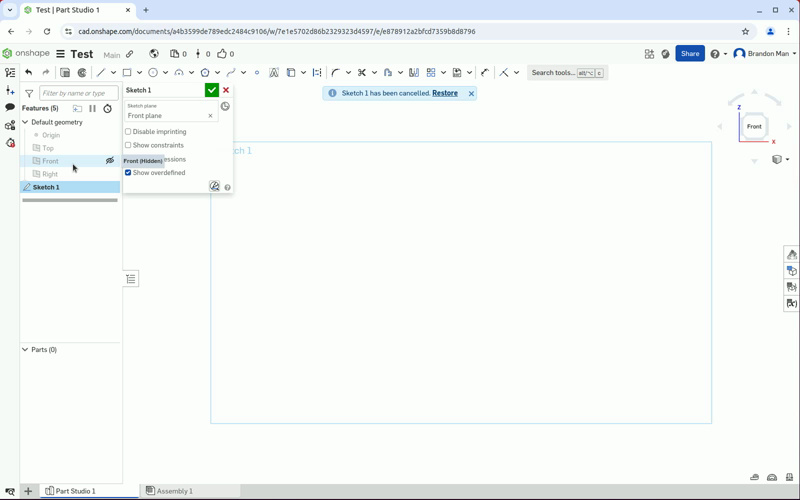
mouse_move(73, 352)
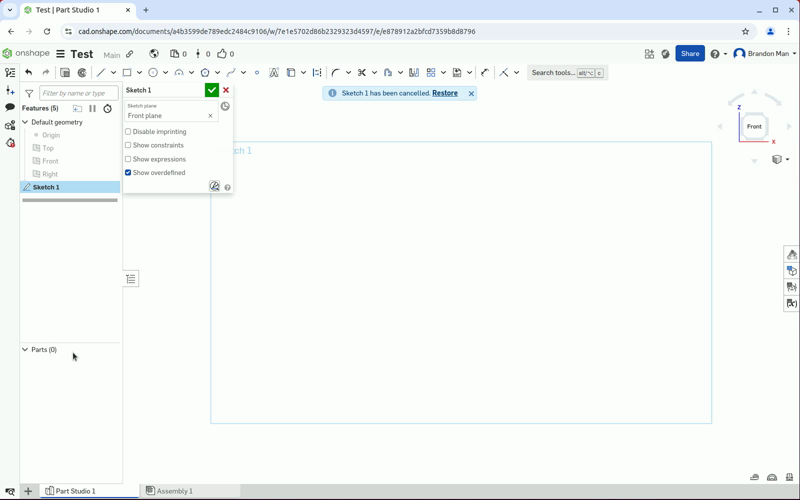
key(y)
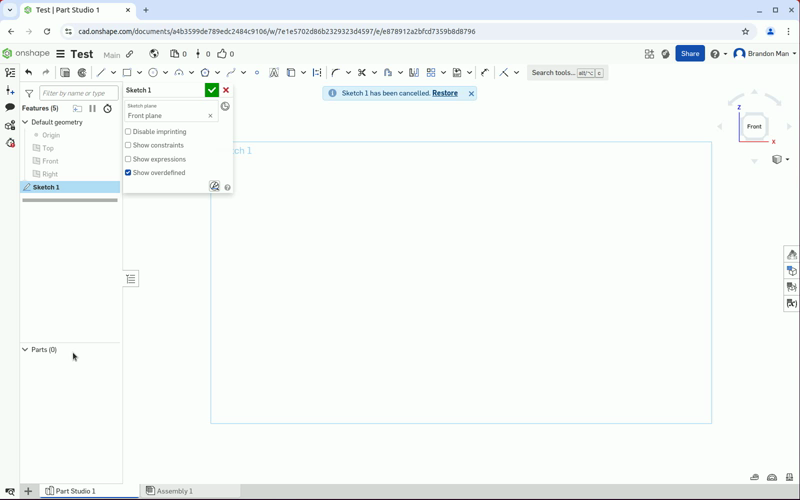
key(c)
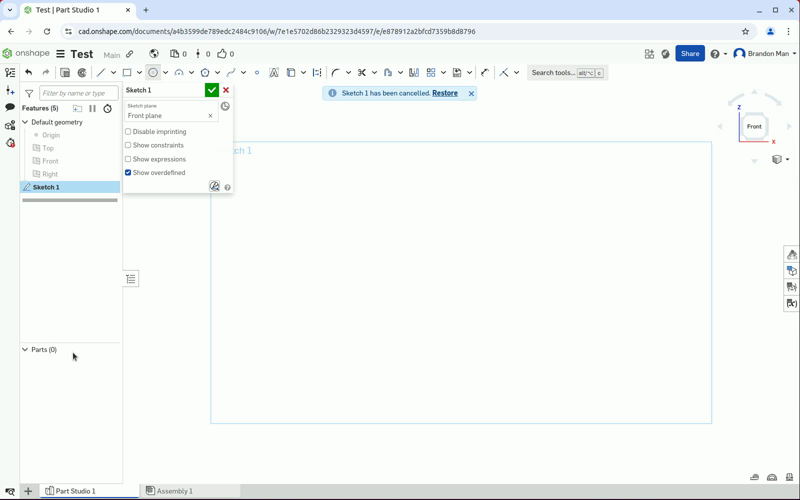
key_down(shift)
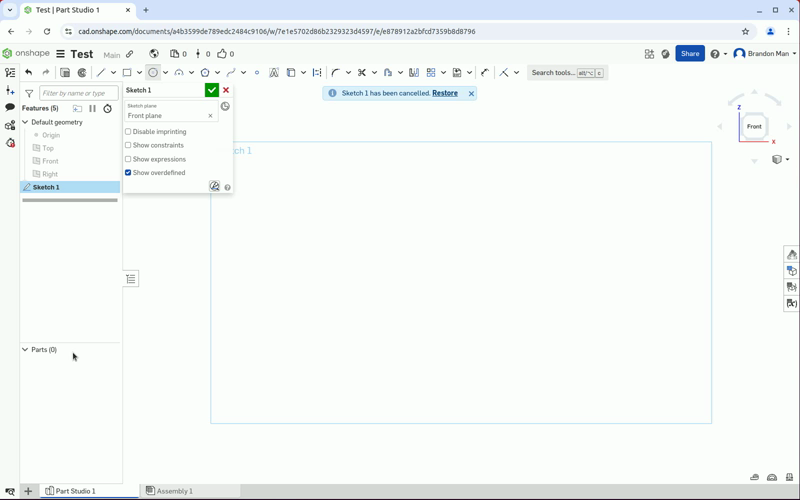
mouse_move(461, 282)
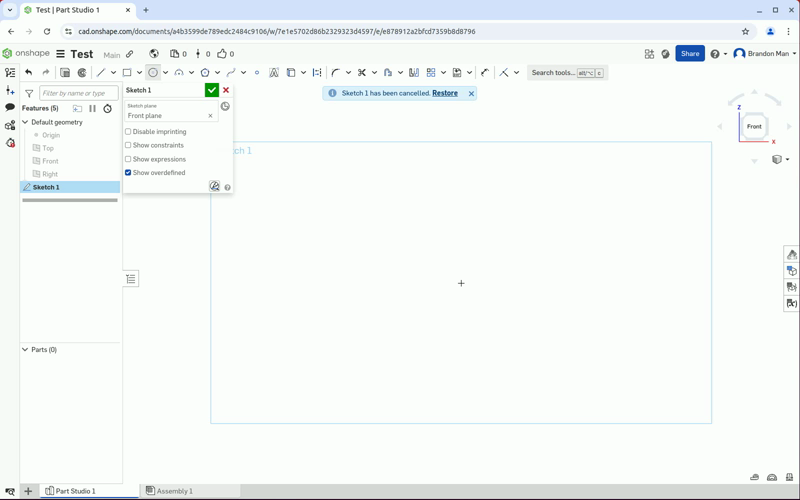
click(461, 282)
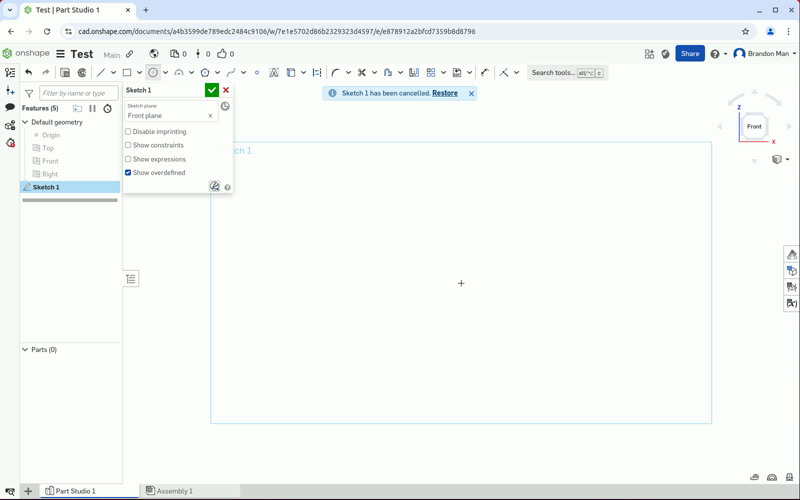
key_up(shift)
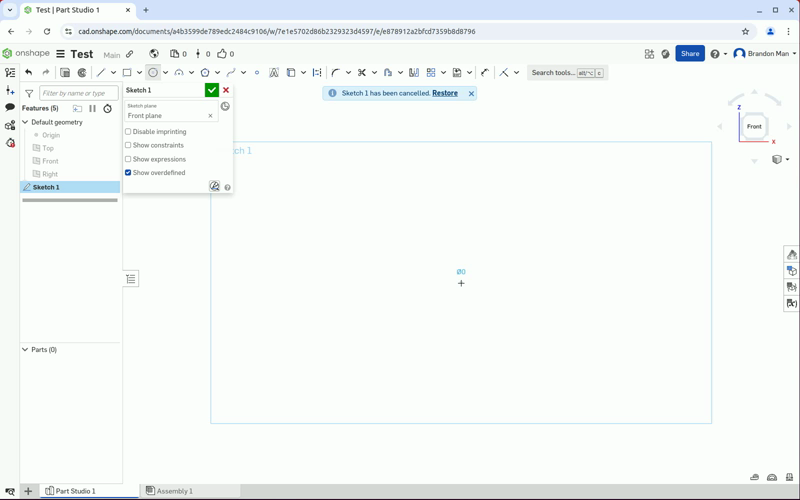
mouse_move(467, 282)
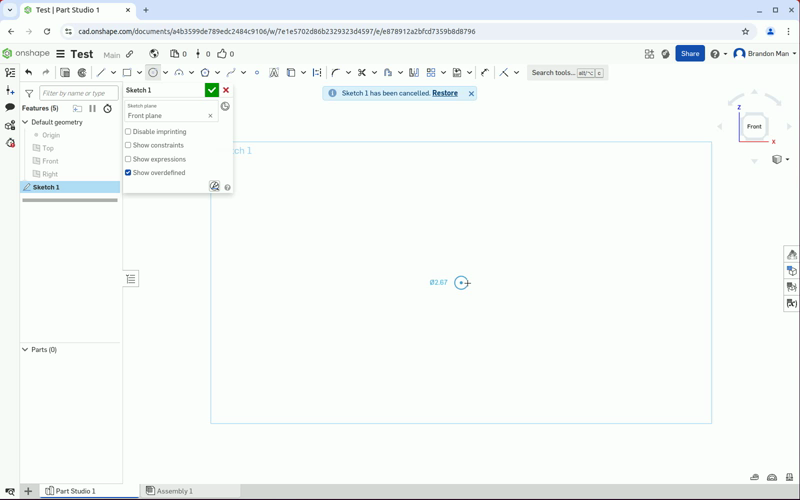
click(467, 282)
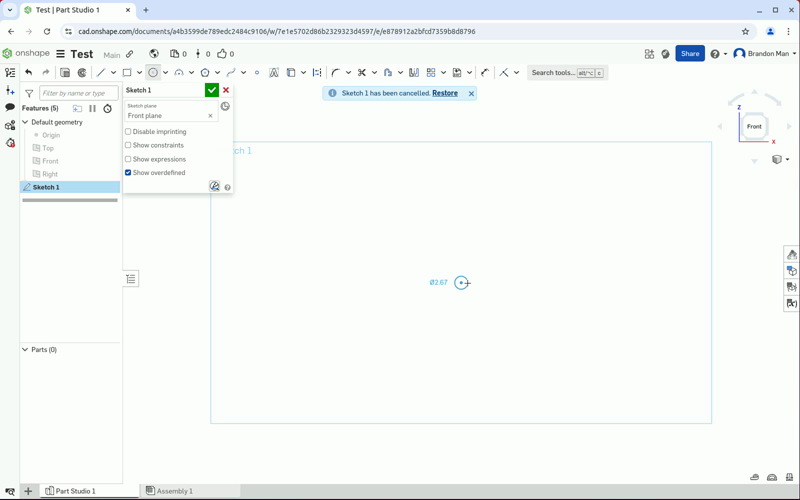
key(esc)
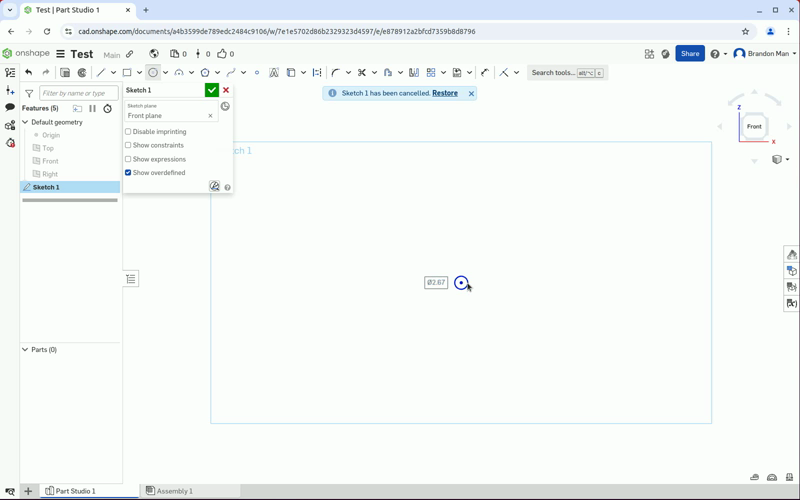
key(c)
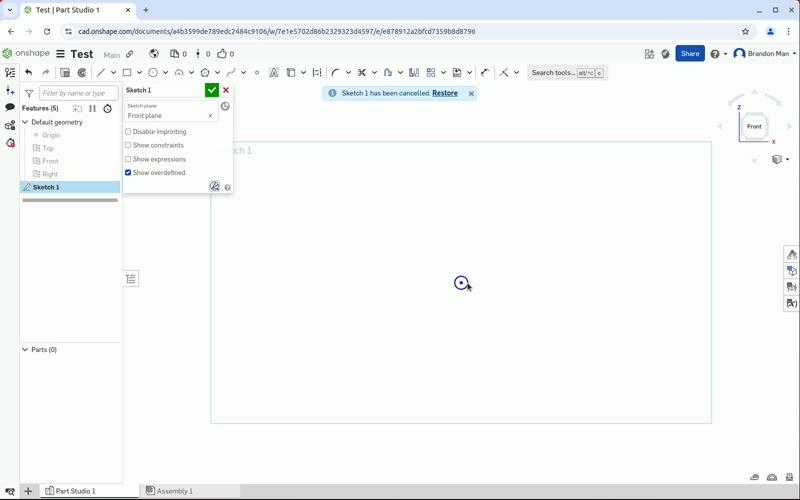
key_down(shift)
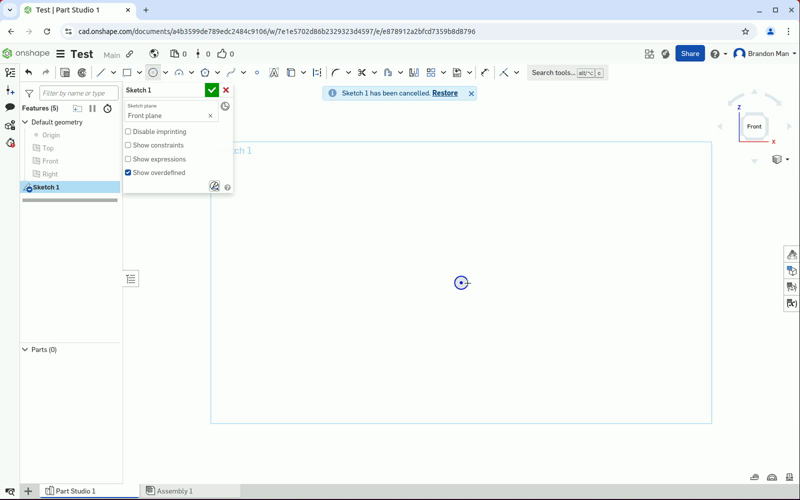
mouse_move(461, 282)
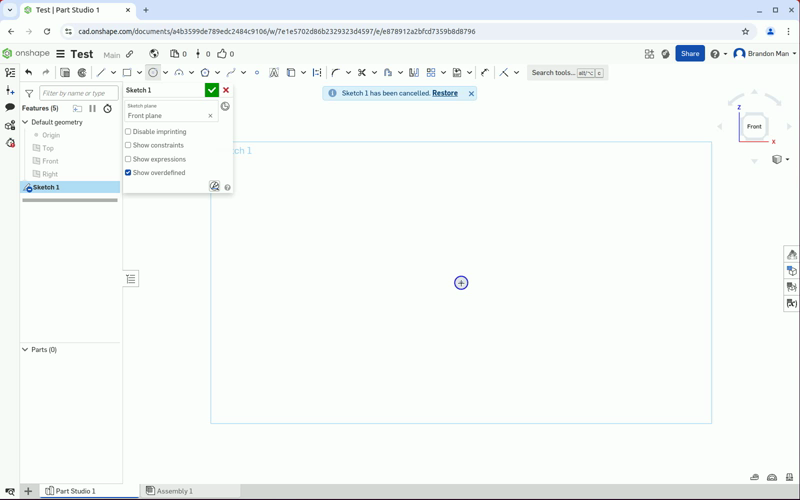
click(461, 282)
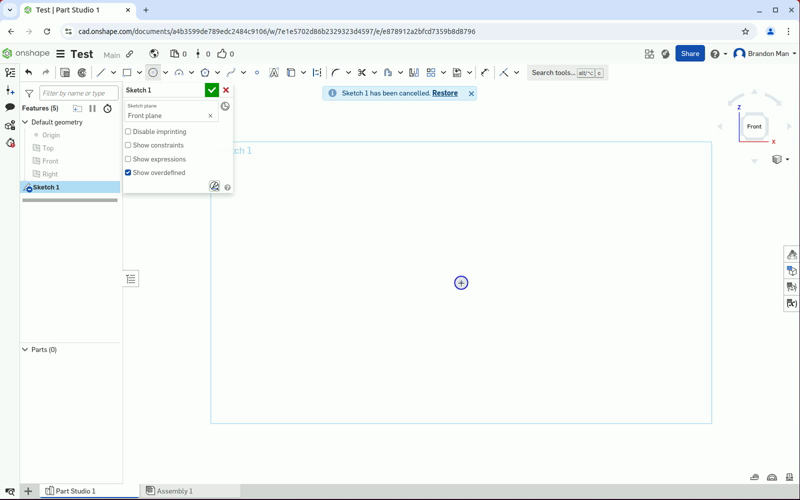
key_up(shift)
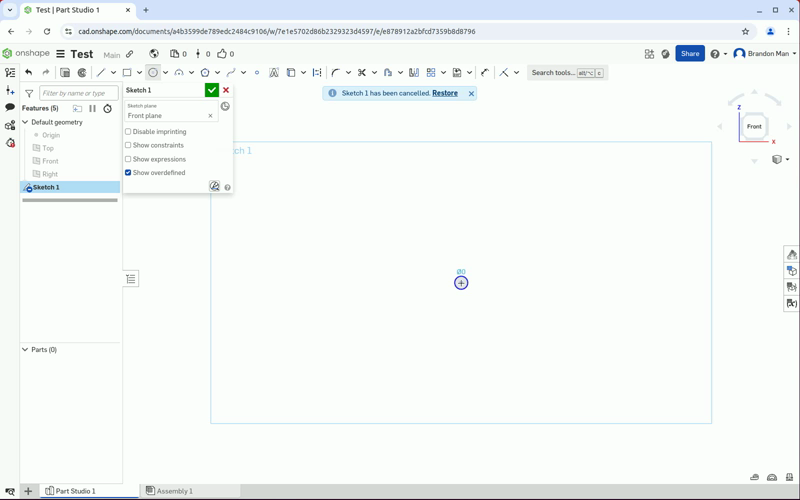
mouse_move(466, 282)
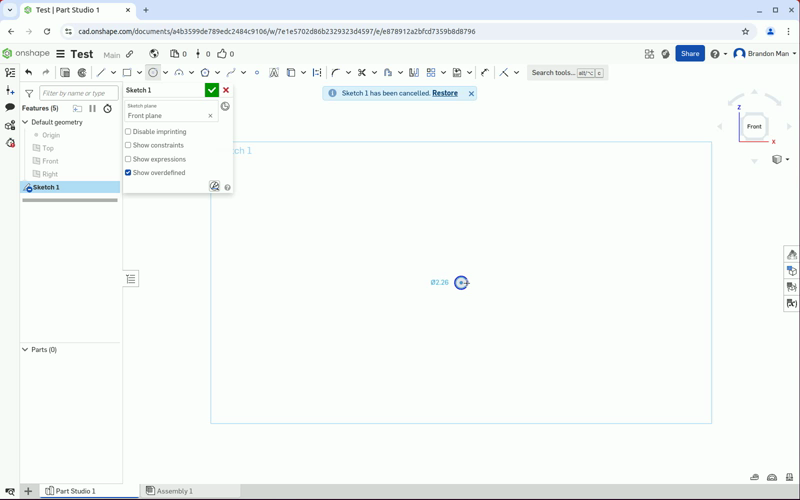
scroll(6)
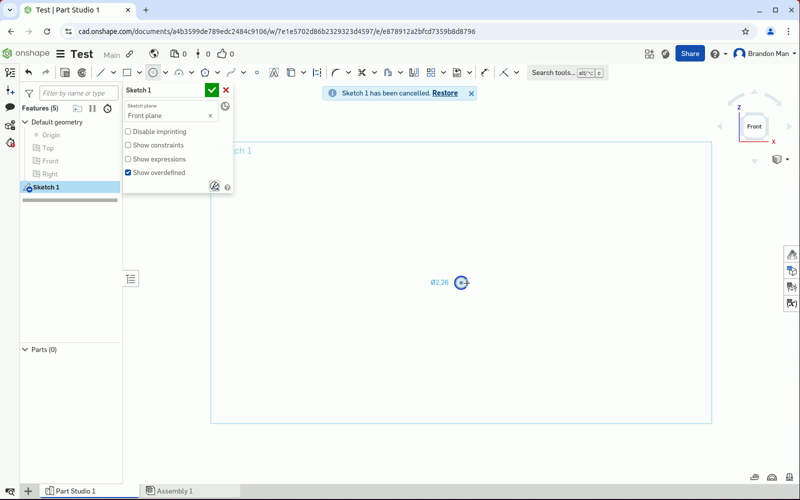
scroll(6)
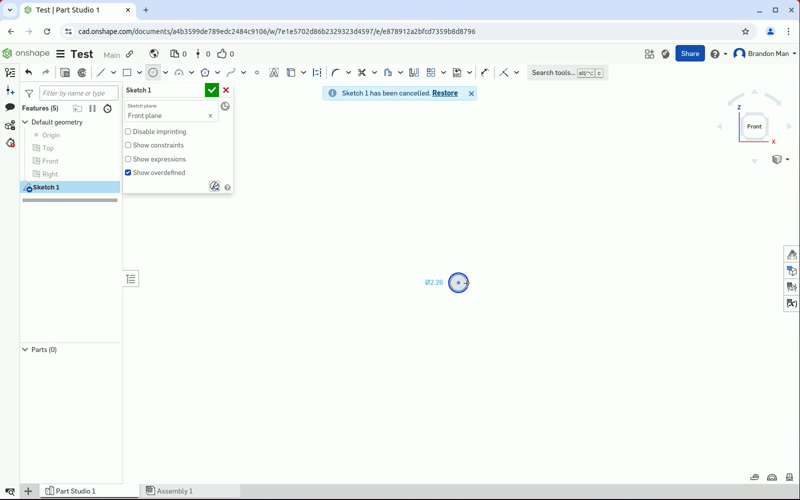
scroll(6)
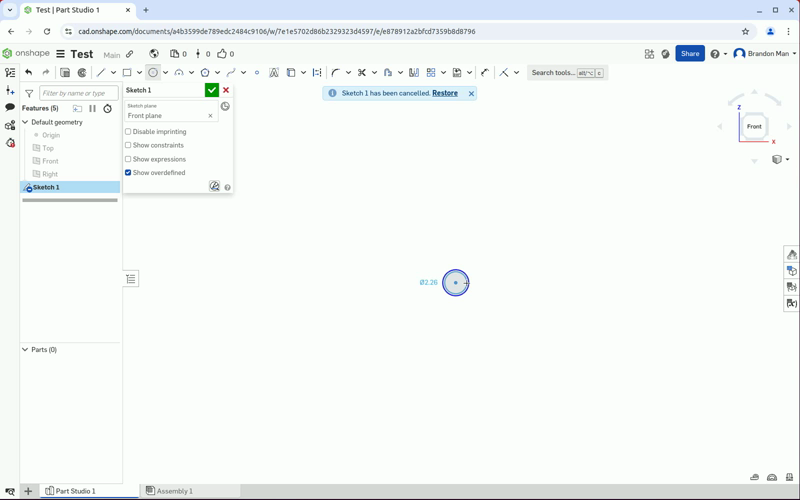
scroll(6)
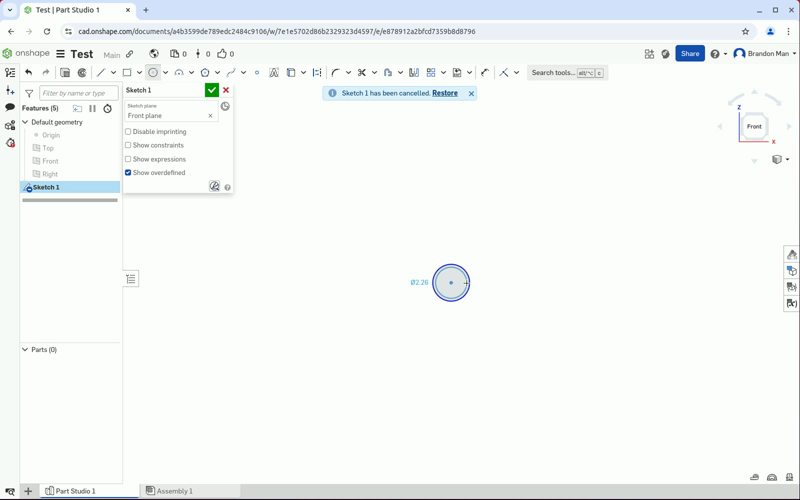
scroll(6)
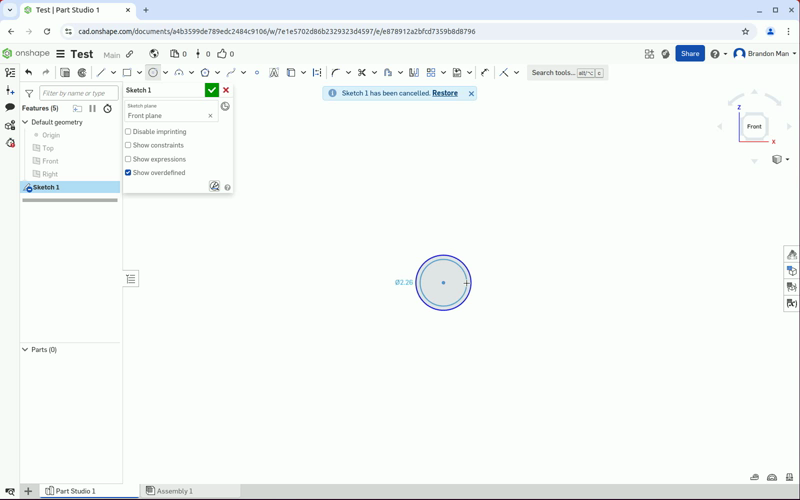
scroll(6)
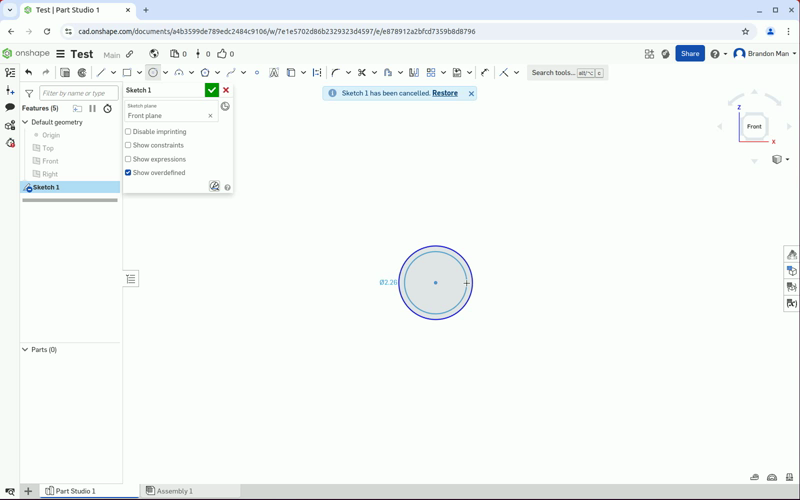
scroll(6)
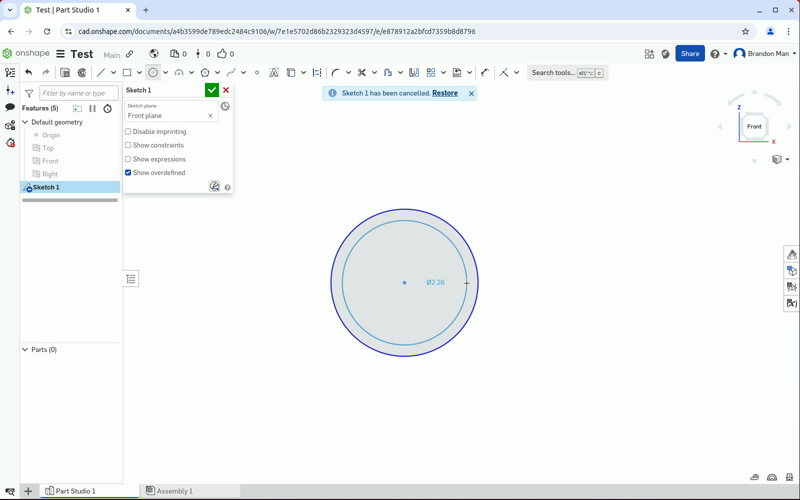
click(466, 282)
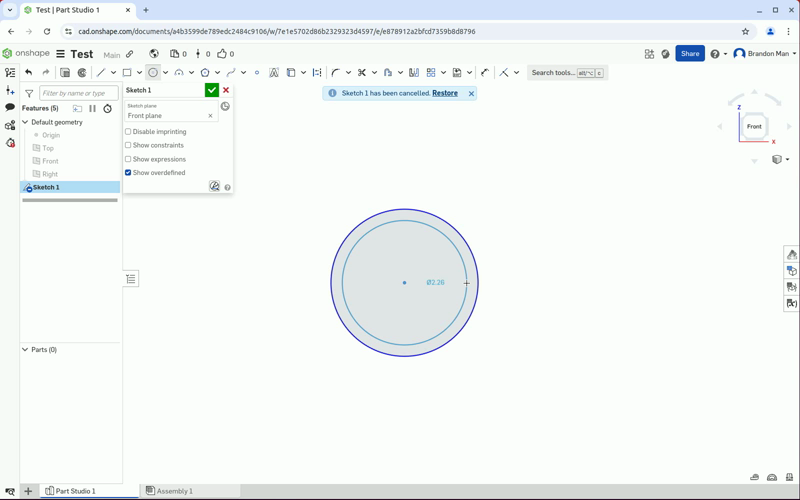
scroll(-6)
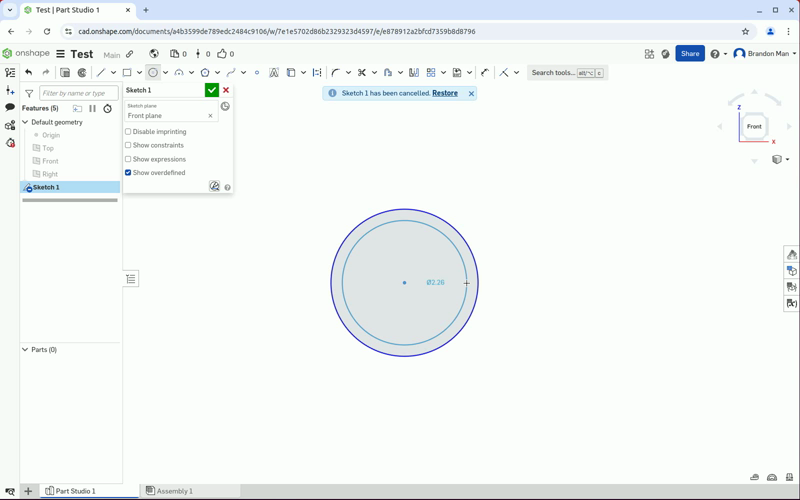
scroll(-6)
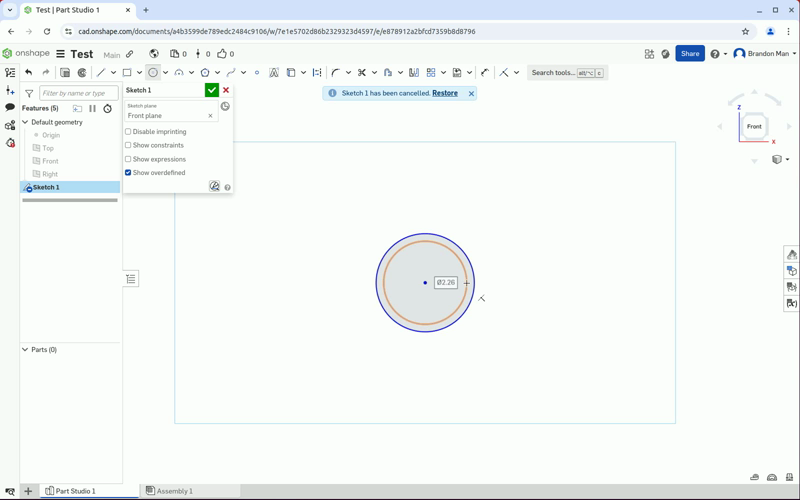
scroll(-6)
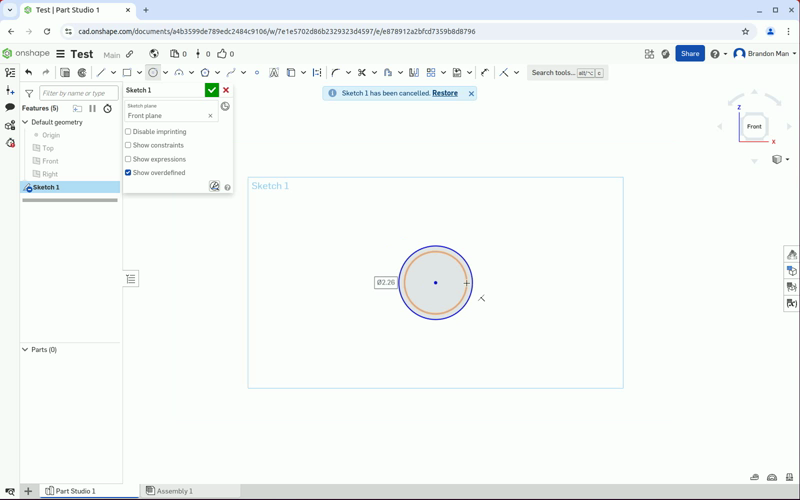
scroll(-6)
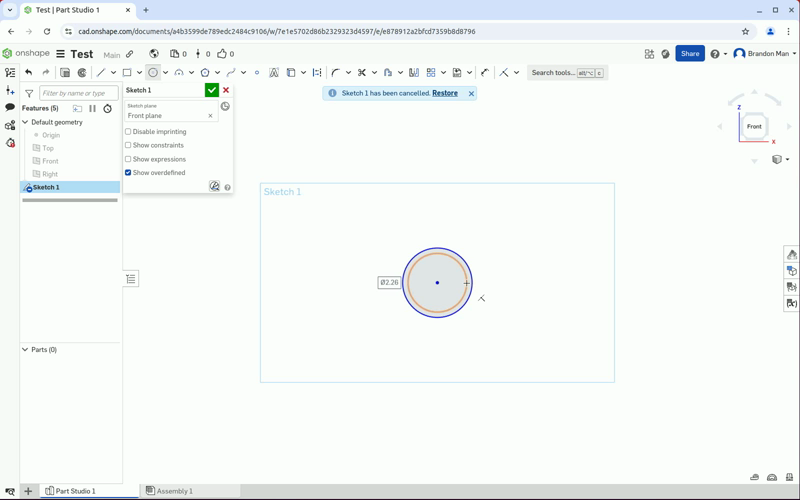
scroll(-6)
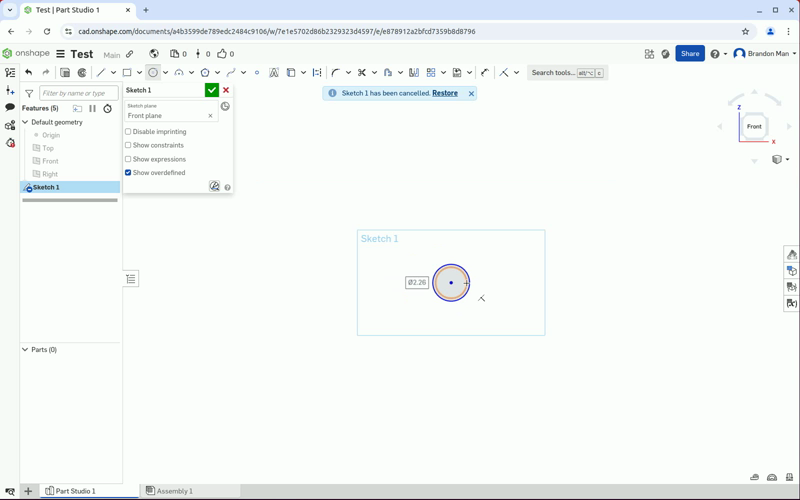
scroll(-6)
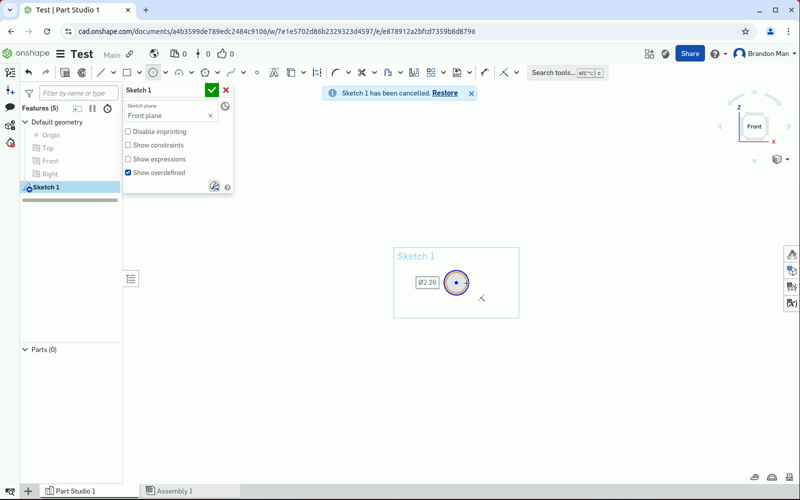
scroll(-6)
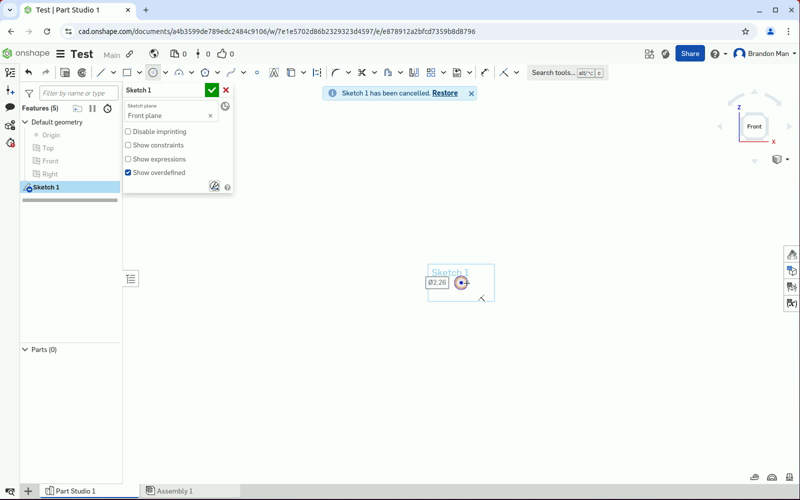
key(esc)
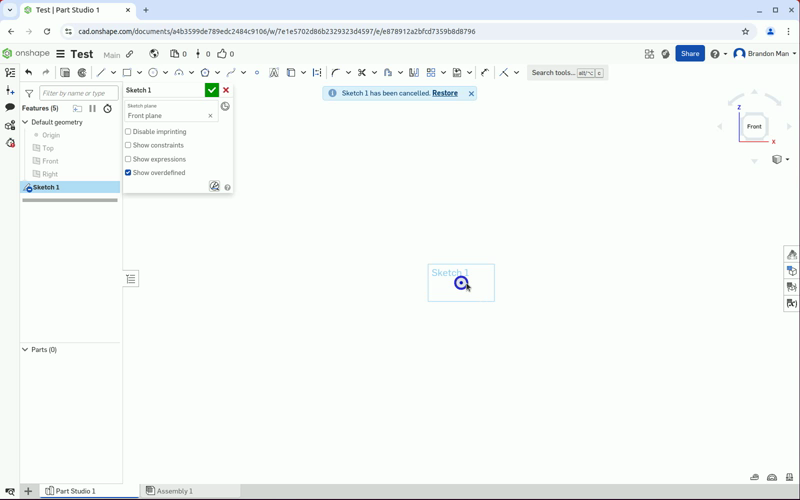
mouse_move(456, 279)
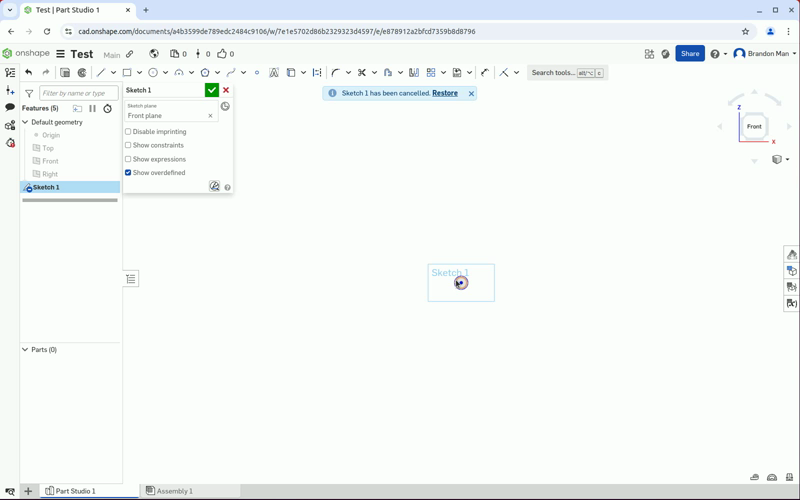
scroll(6)
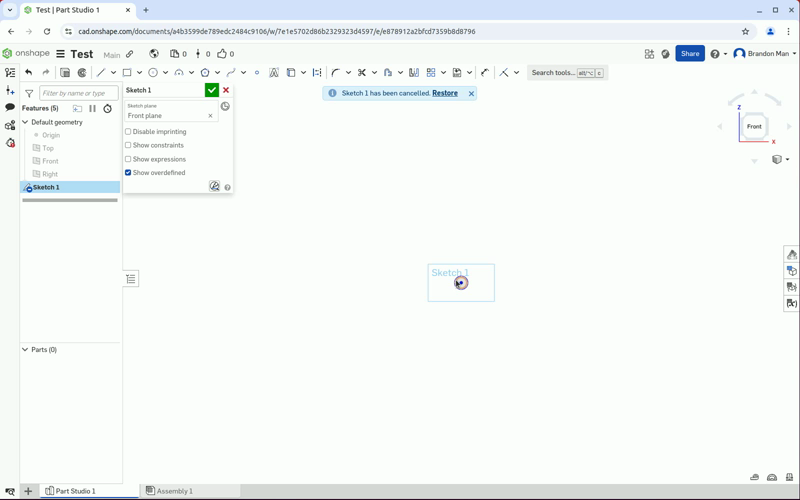
scroll(6)
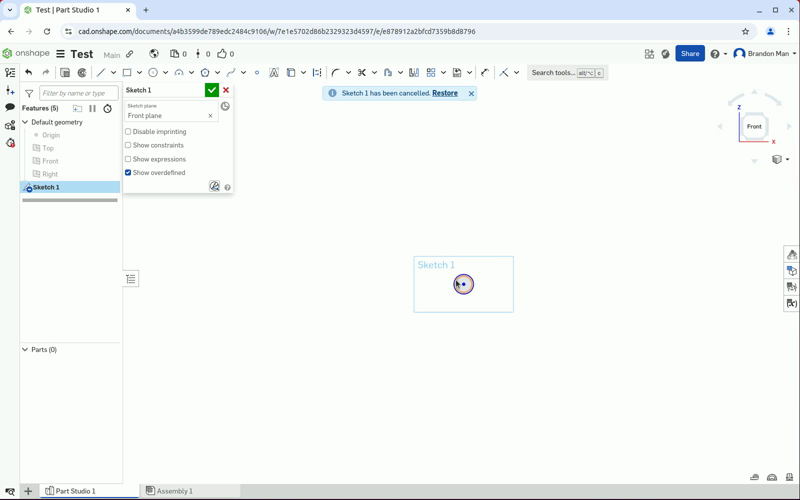
scroll(6)
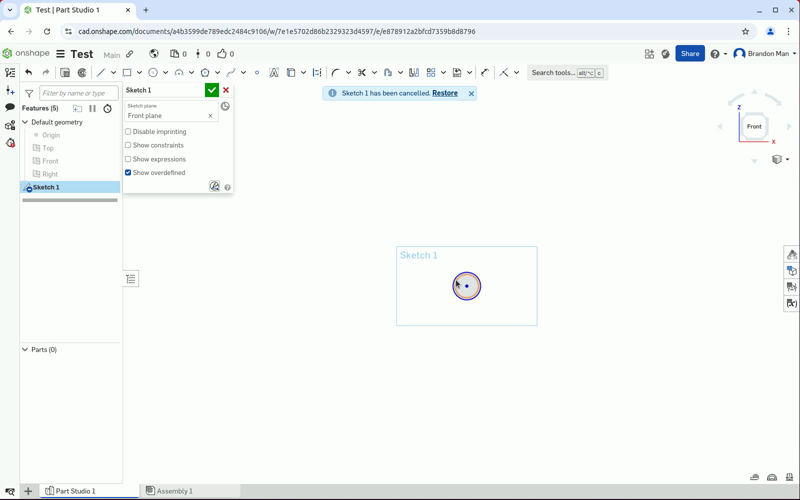
scroll(6)
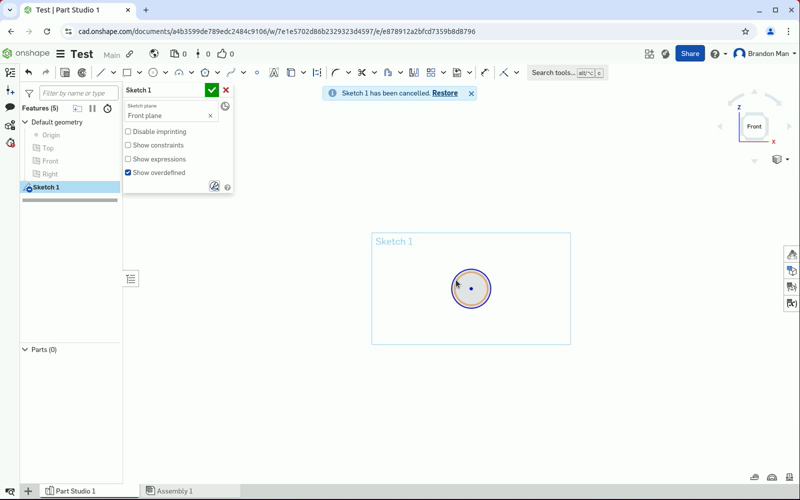
scroll(6)
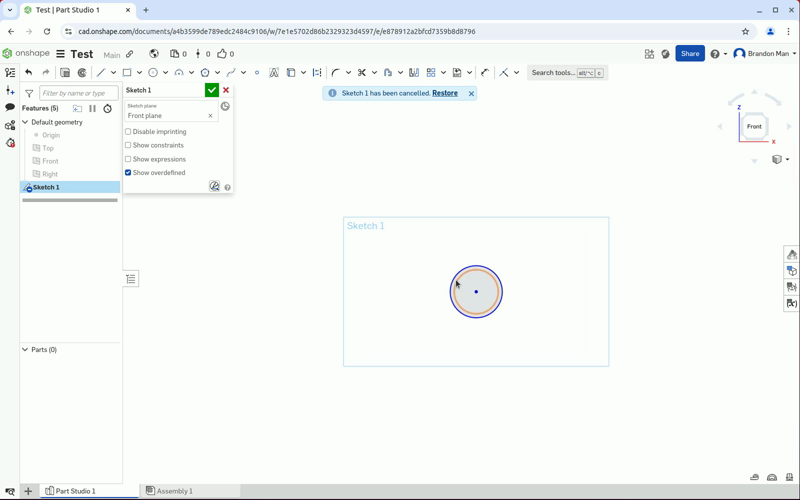
scroll(6)
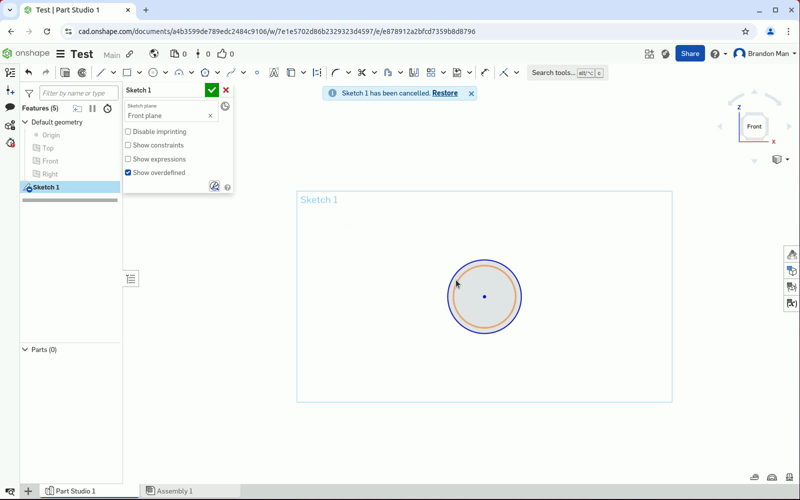
scroll(6)
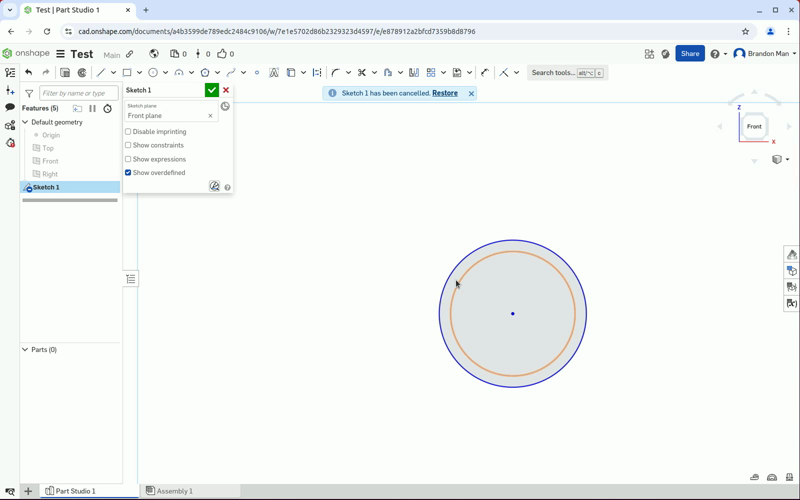
click(456, 279)
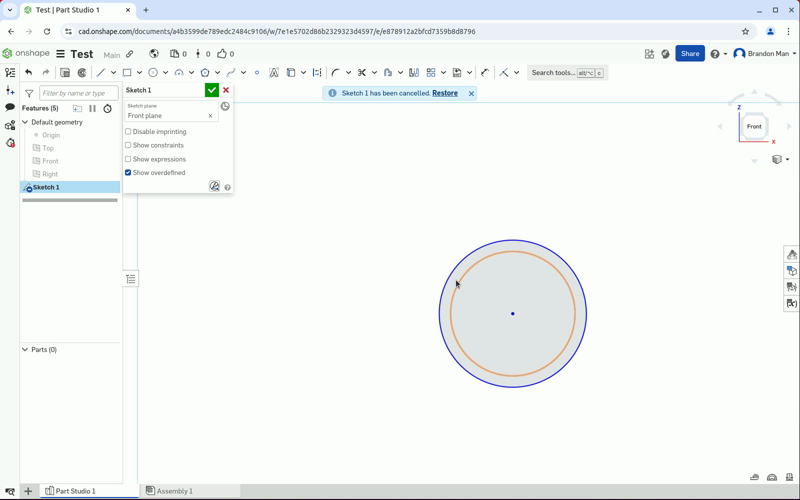
scroll(-6)
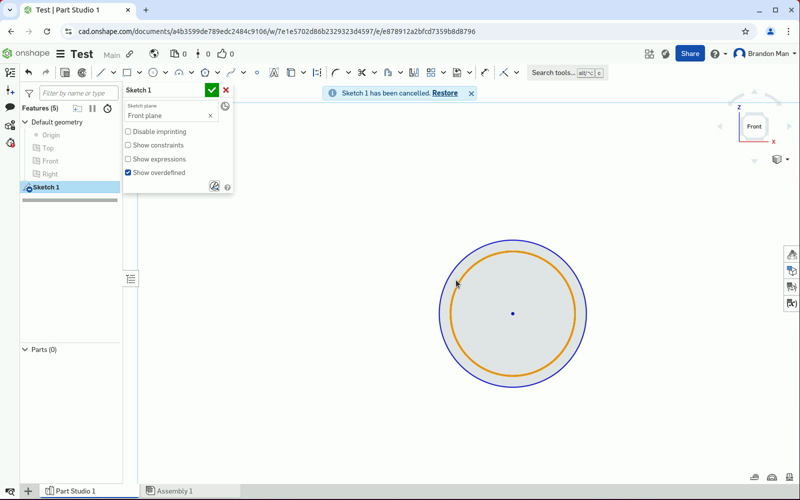
scroll(-6)
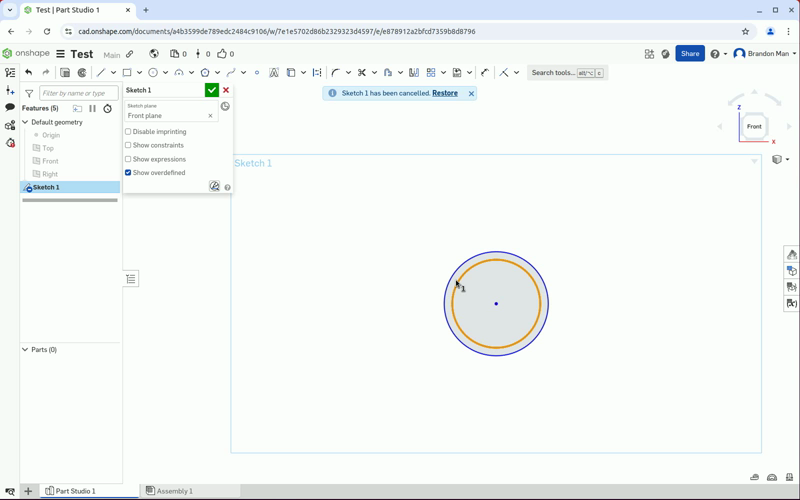
scroll(-6)
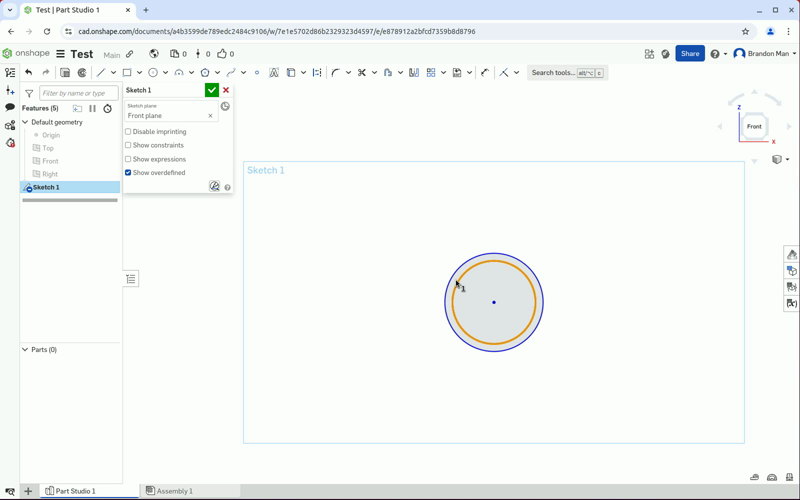
scroll(-6)
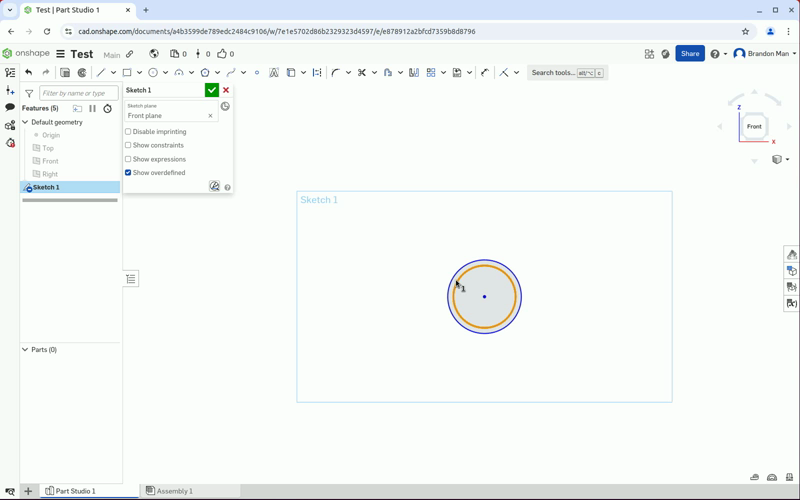
scroll(-6)
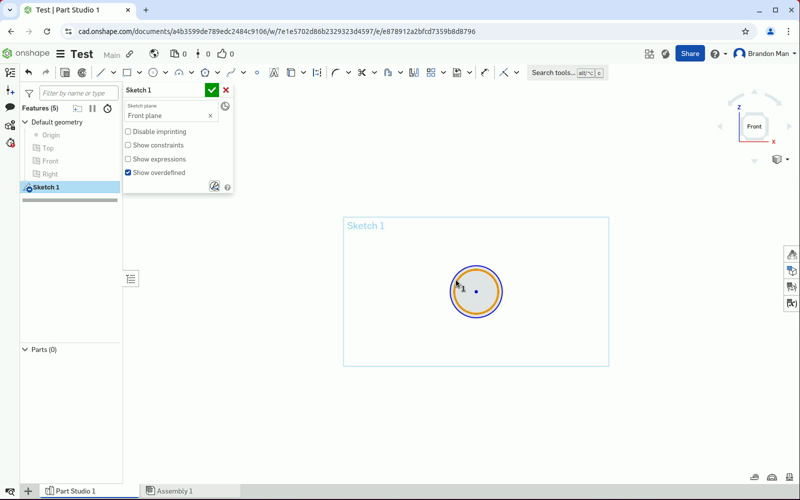
scroll(-6)
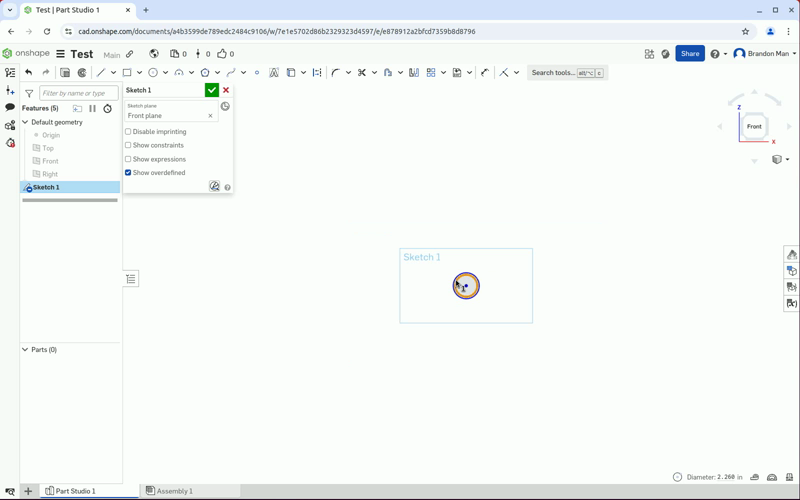
scroll(-6)
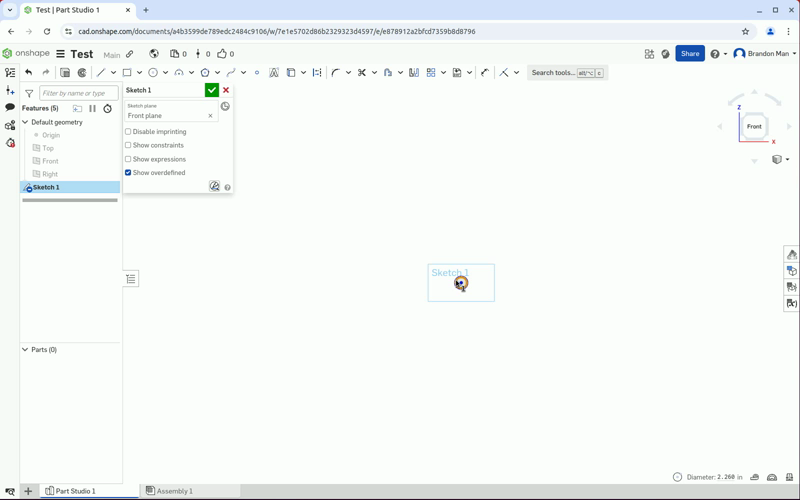
mouse_move(73, 352)
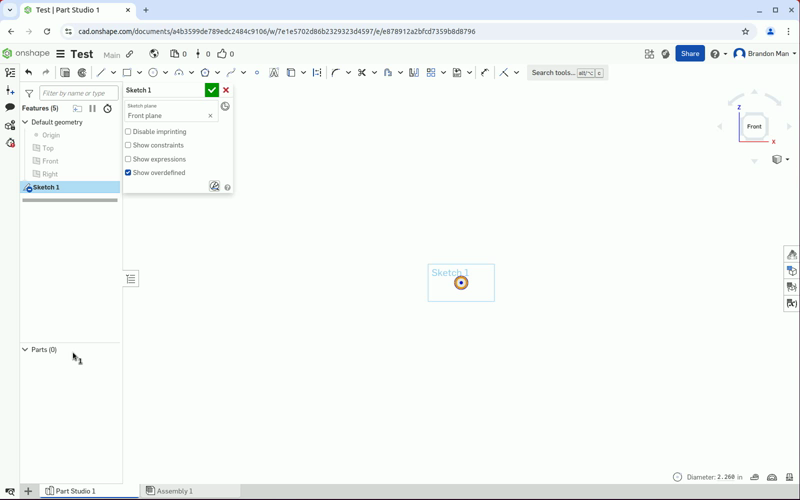
key(shift+y)
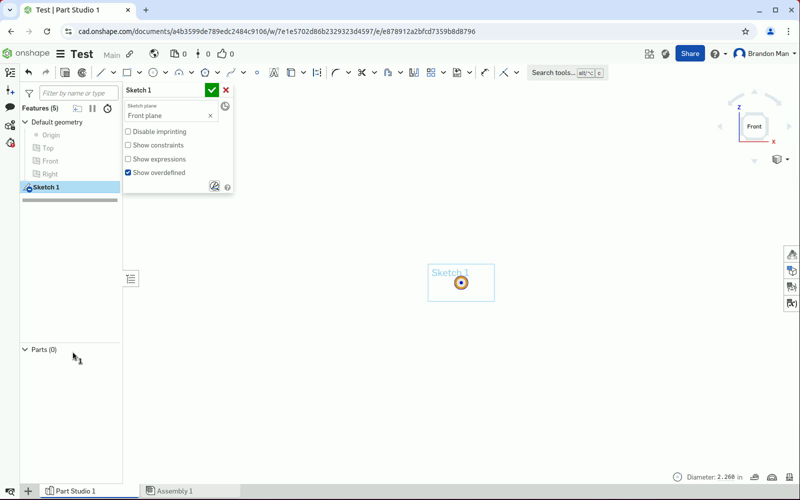
key(shift+e)
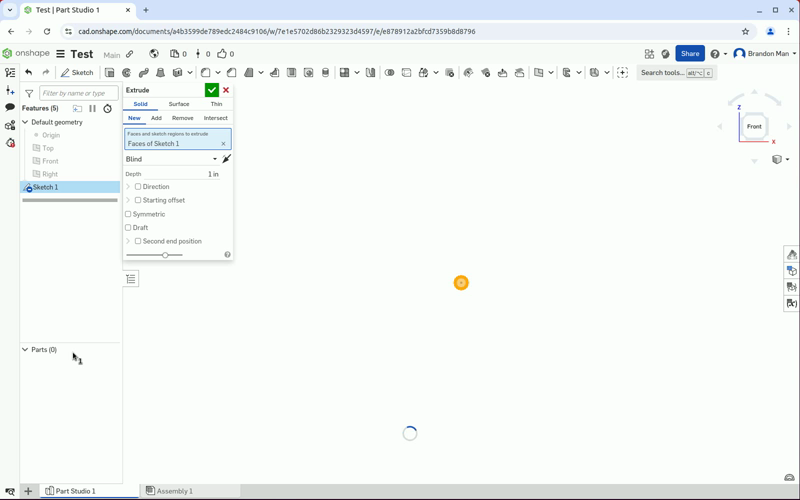
mouse_move(143, 106)
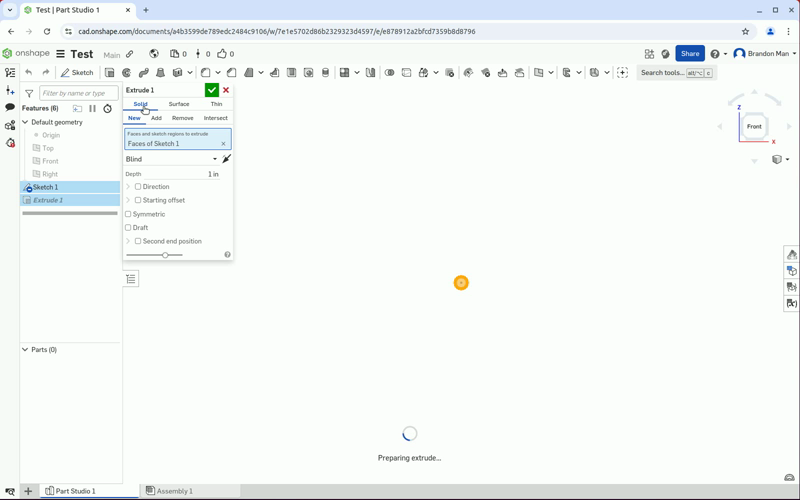
click(143, 106)
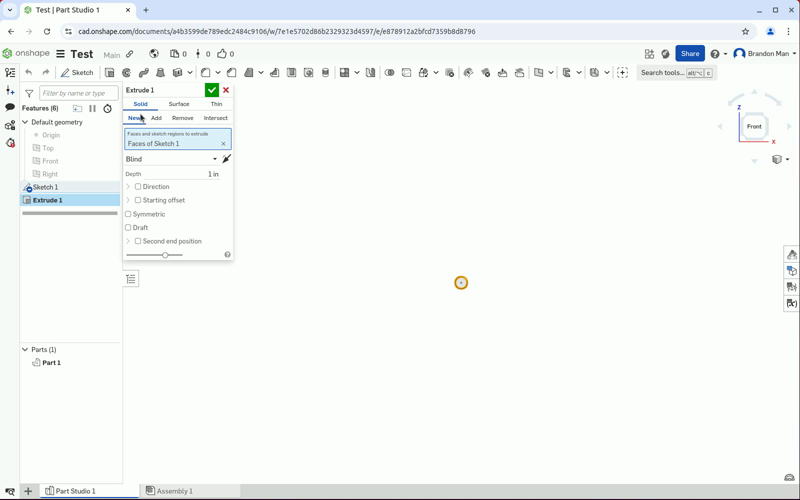
mouse_move(137, 120)
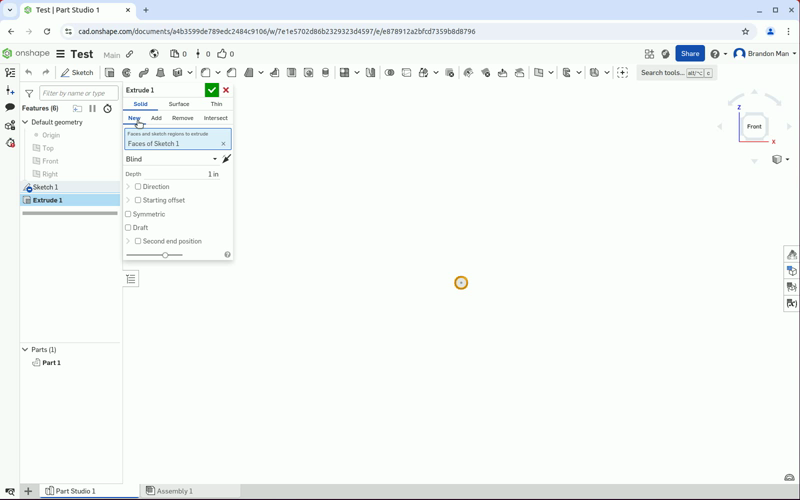
click(137, 120)
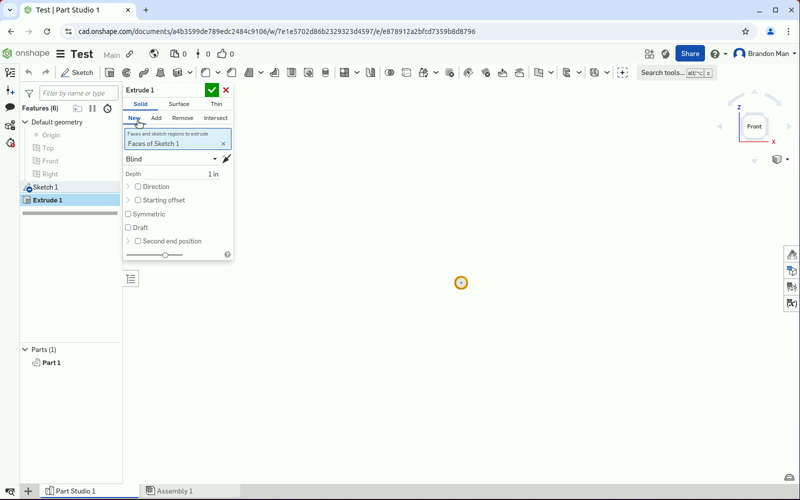
key(tab, 4)
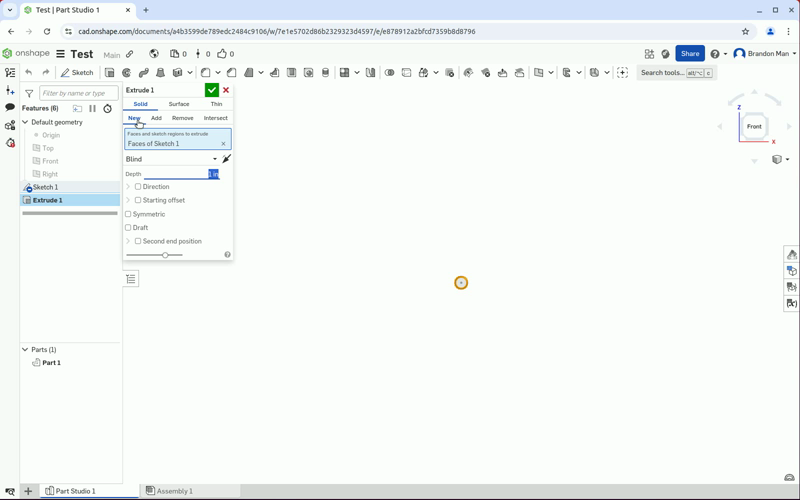
text(23.108)
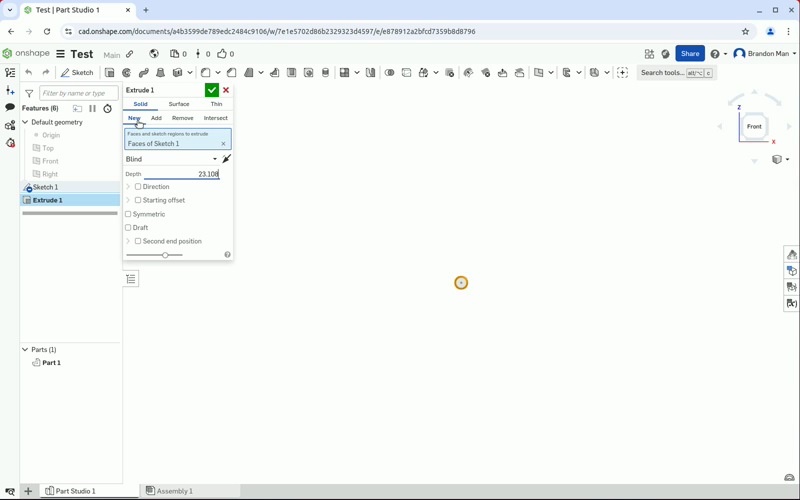
key(enter)
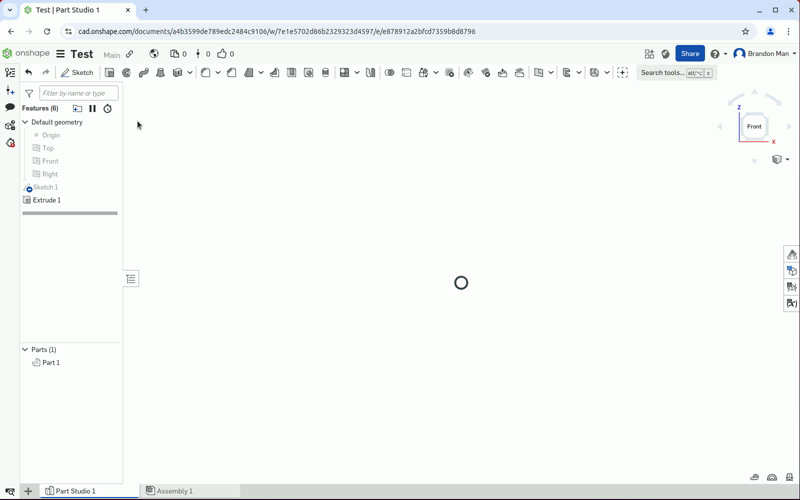
key(shift+h)
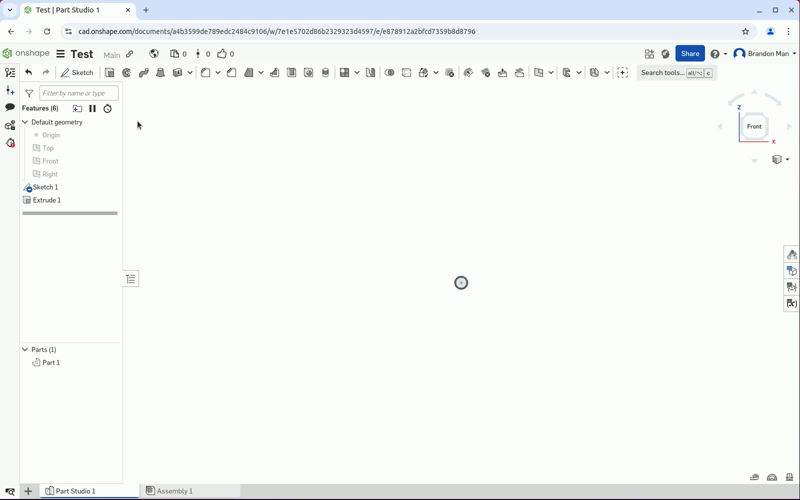
key(shift+h)
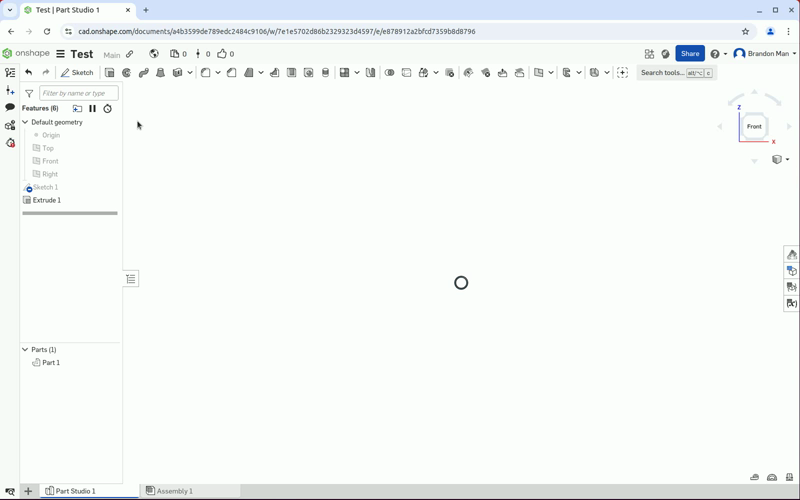
mouse_move(73, 189)
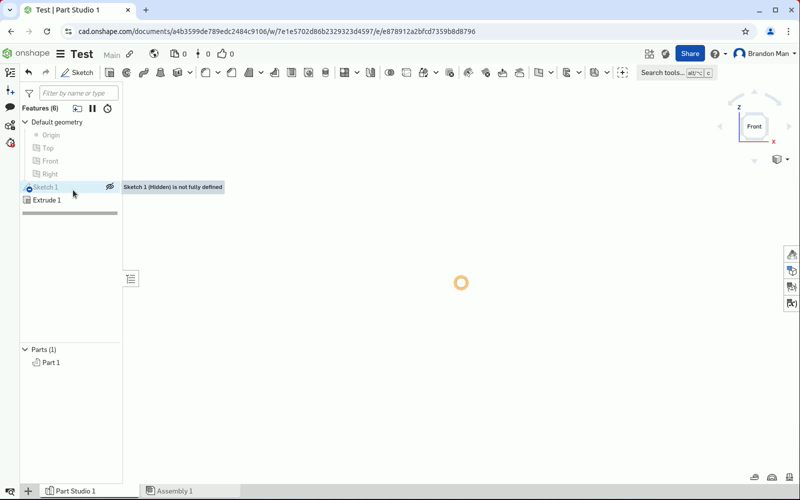
click(73, 189)
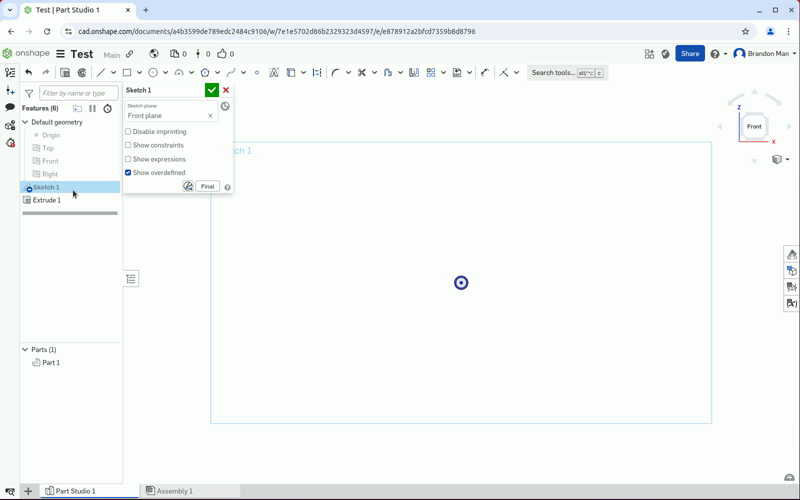
mouse_move(229, 92)
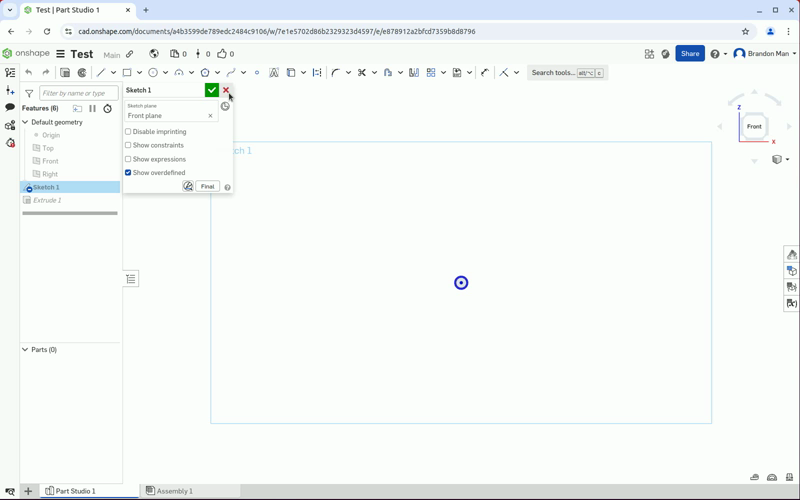
click(229, 92)
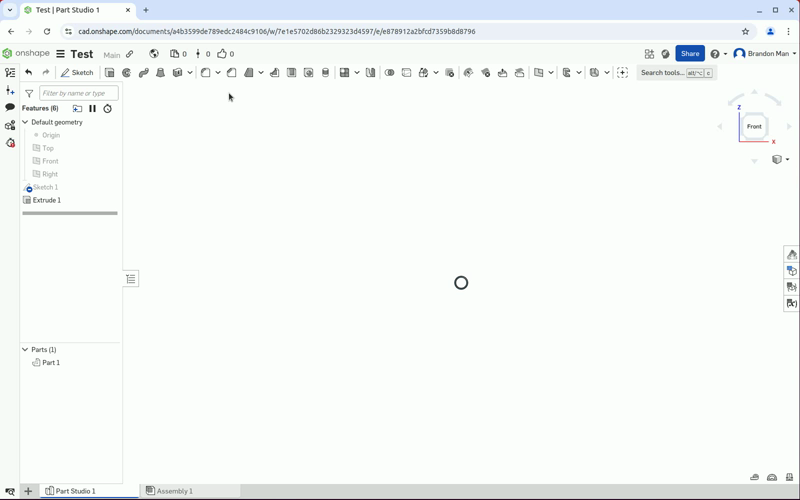
mouse_move(73, 352)
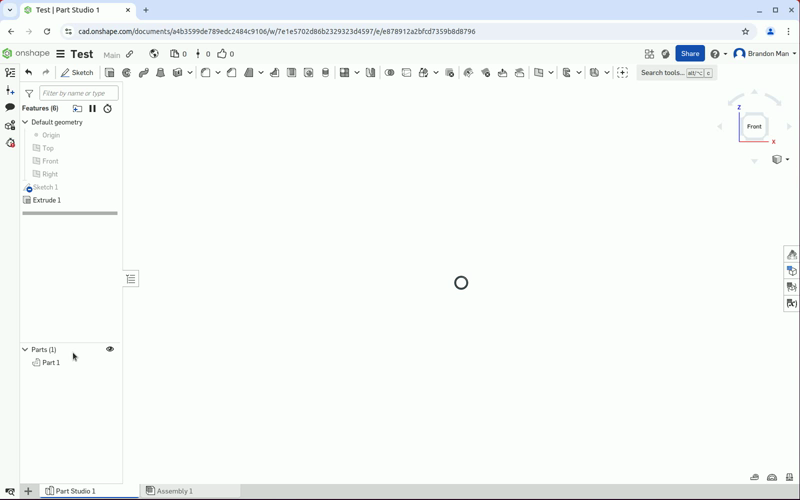
key(y)
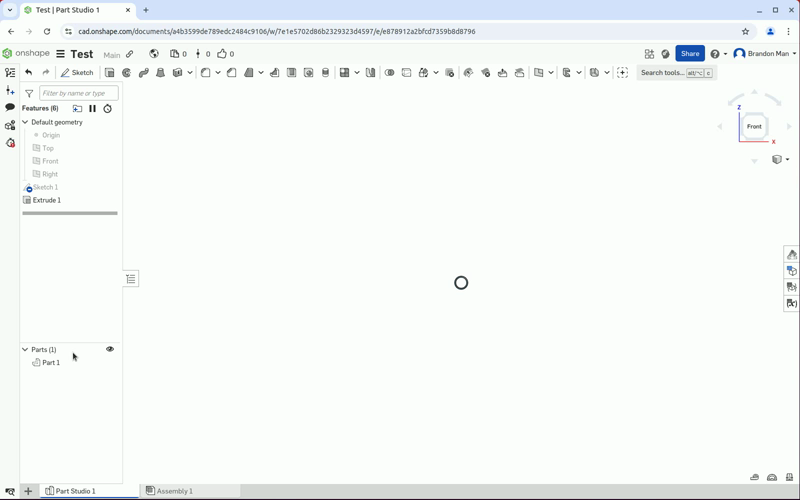
key(shift+p)
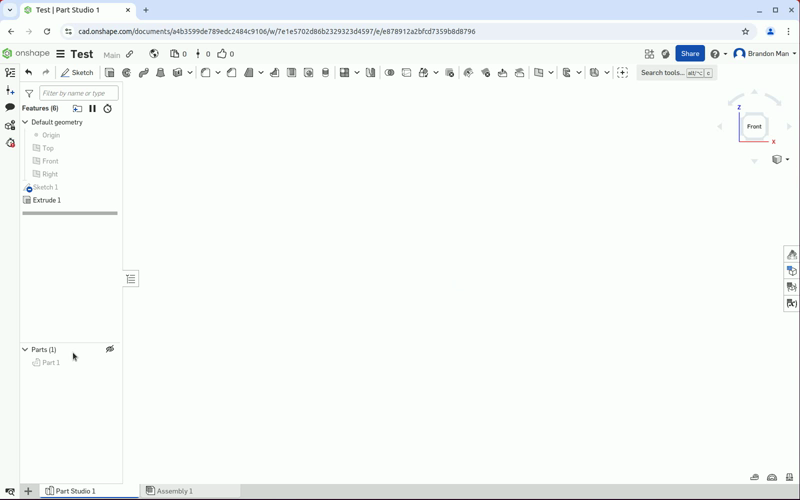
key(space)
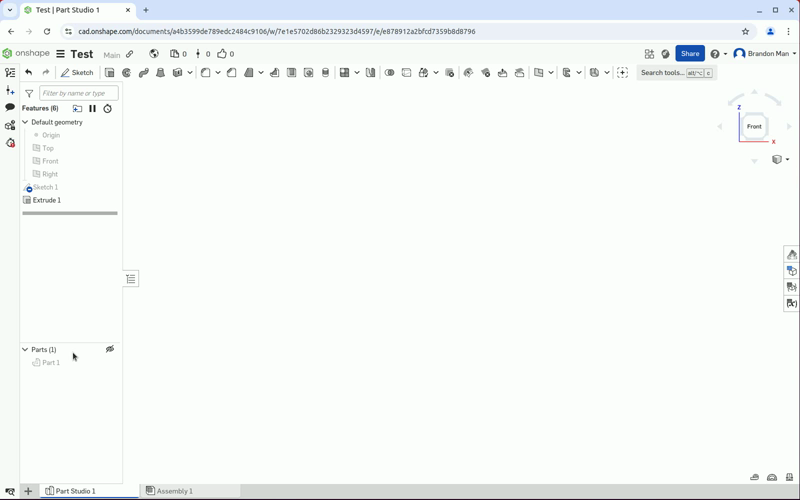
key_down(shift)
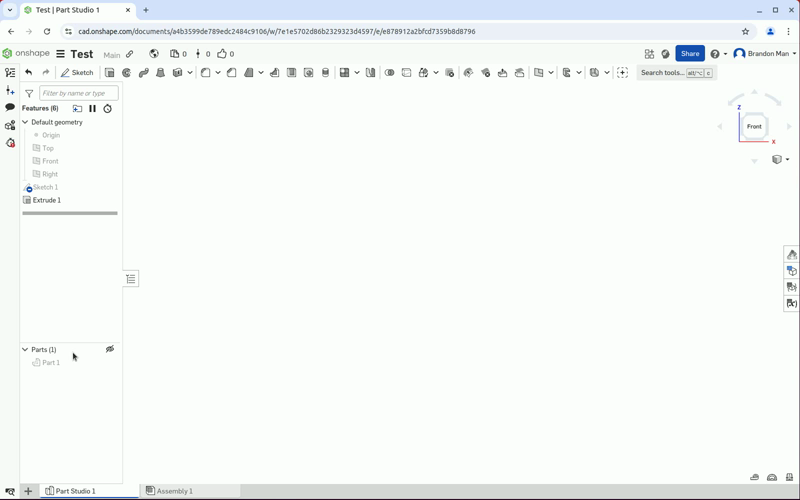
key(down)
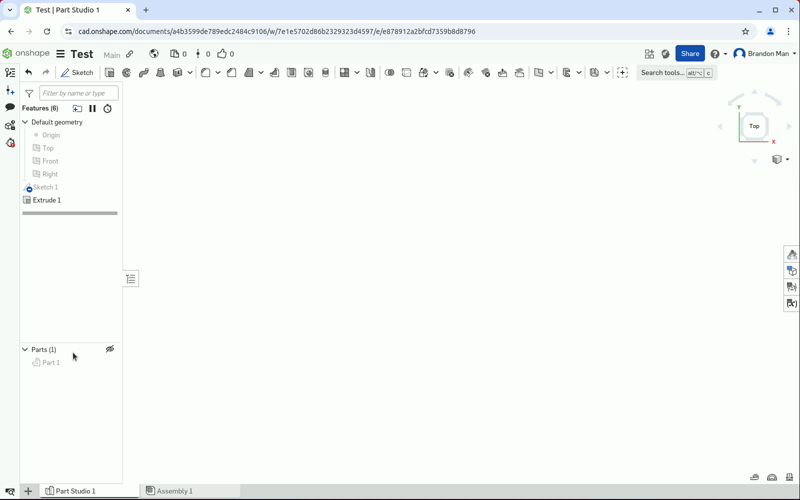
key_up(shift)
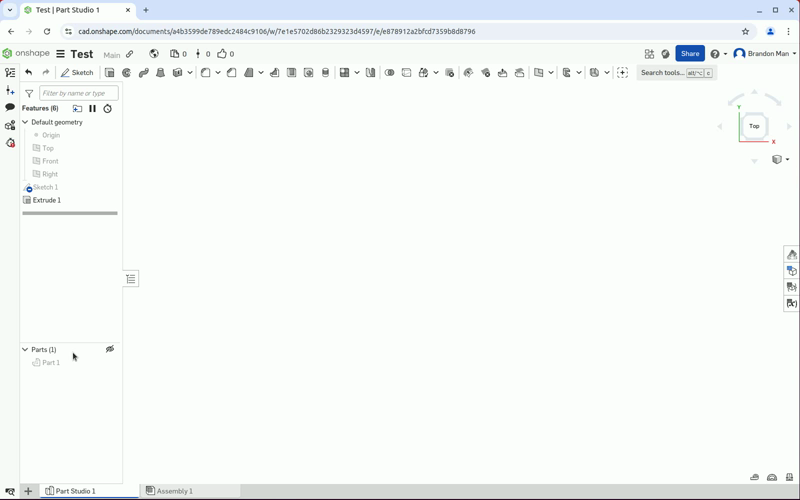
mouse_move(73, 352)
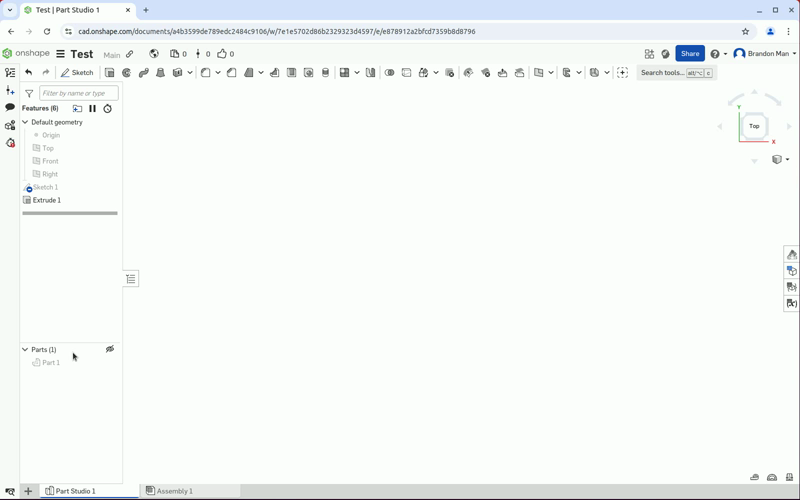
key(shift+y)
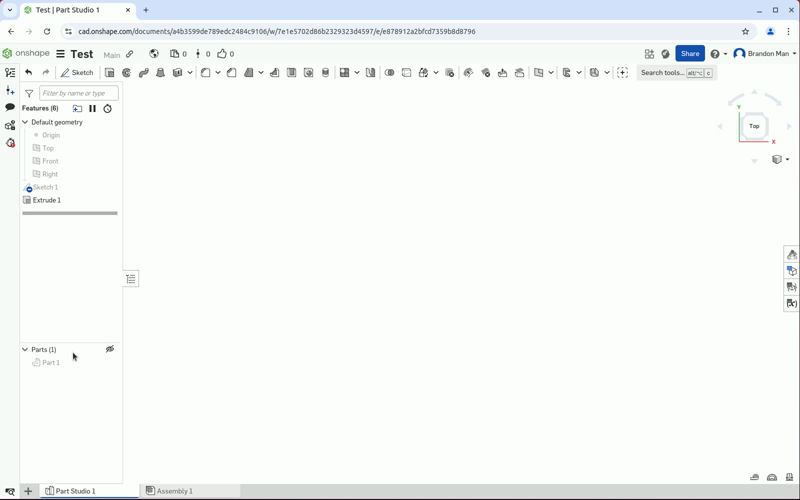
key(shift+s)
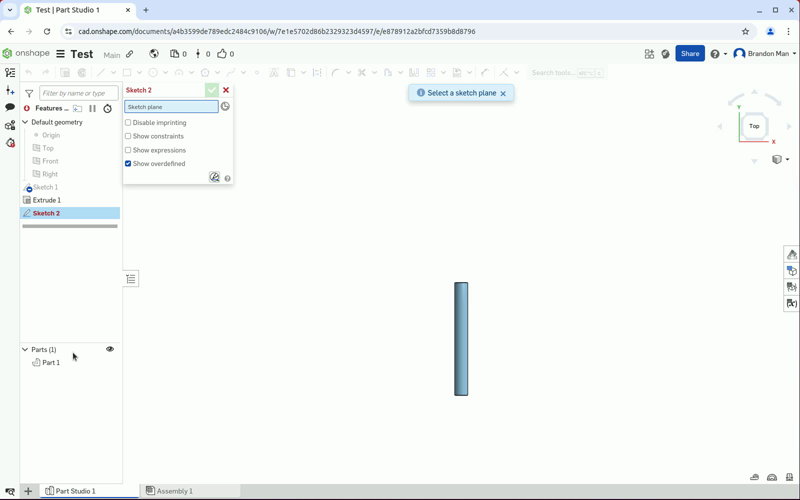
mouse_move(73, 150)
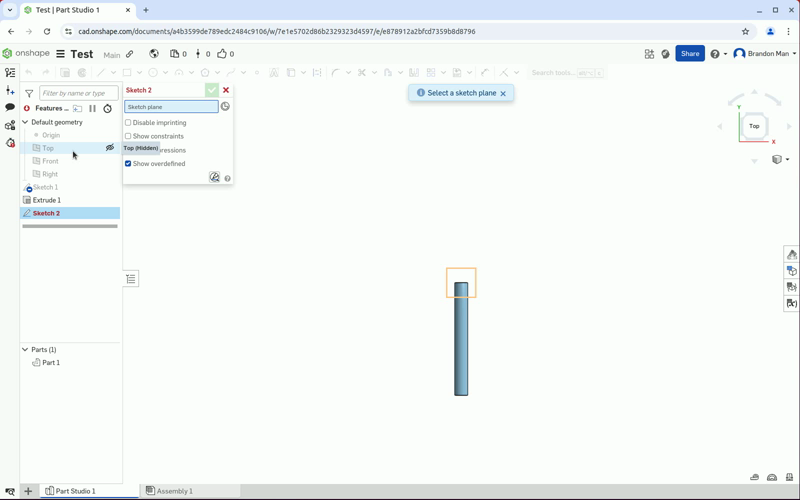
click(73, 150)
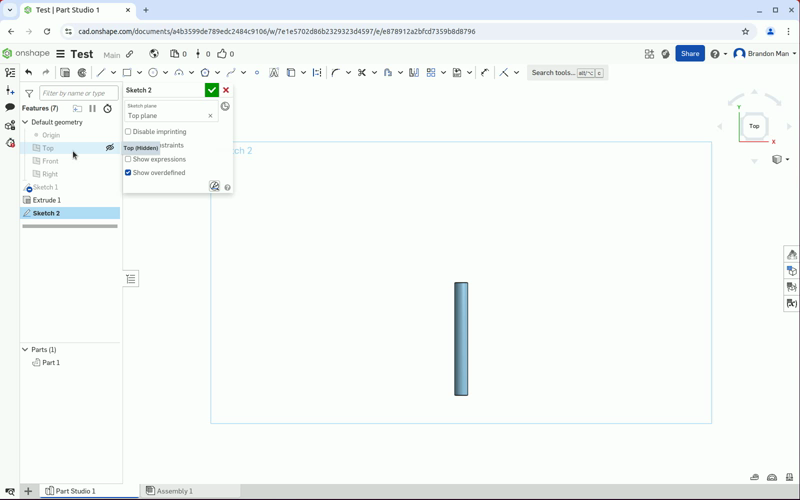
mouse_move(73, 352)
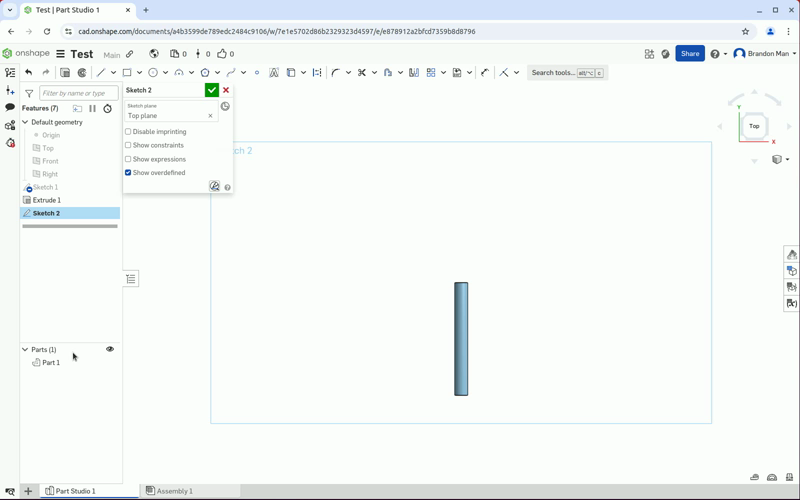
key(y)
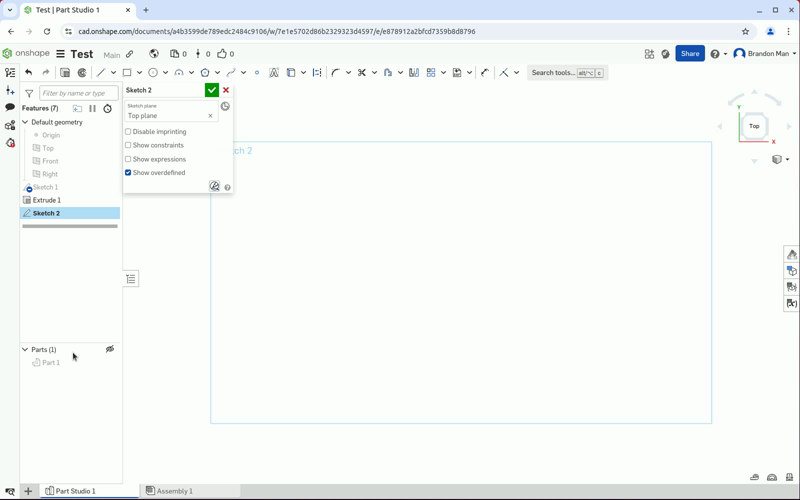
key(c)
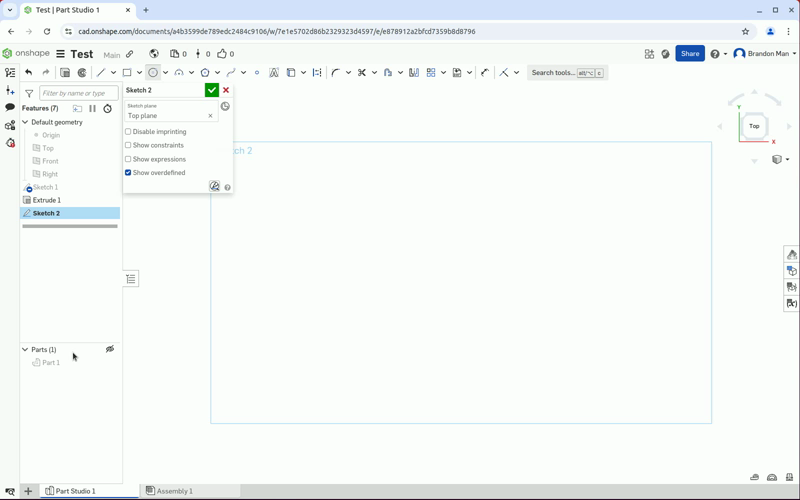
key_down(shift)
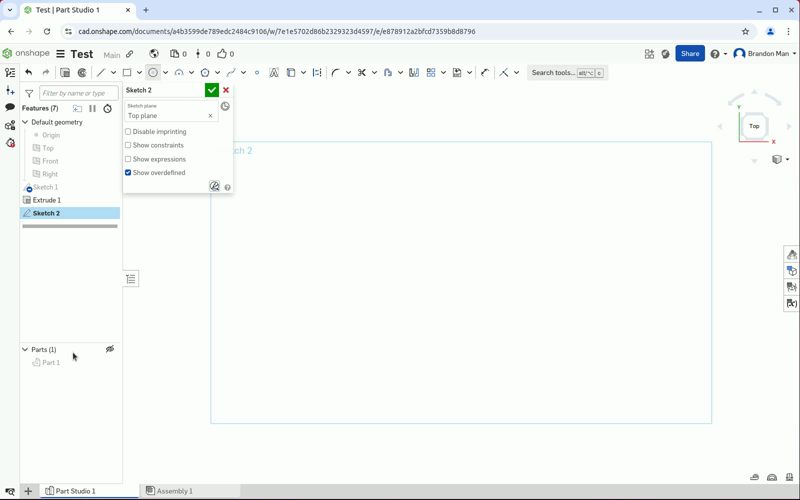
mouse_move(460, 391)
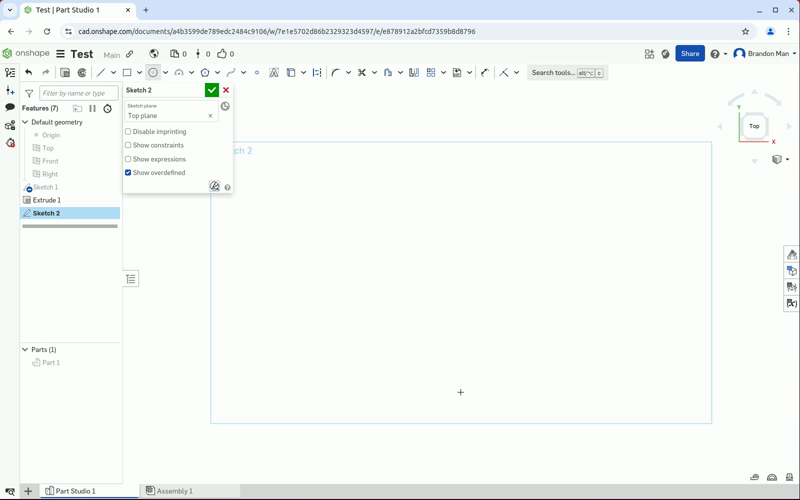
click(460, 391)
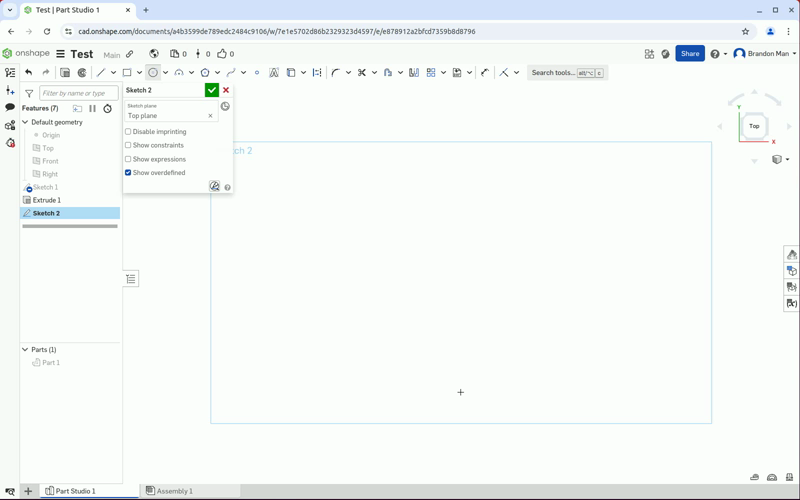
key_up(shift)
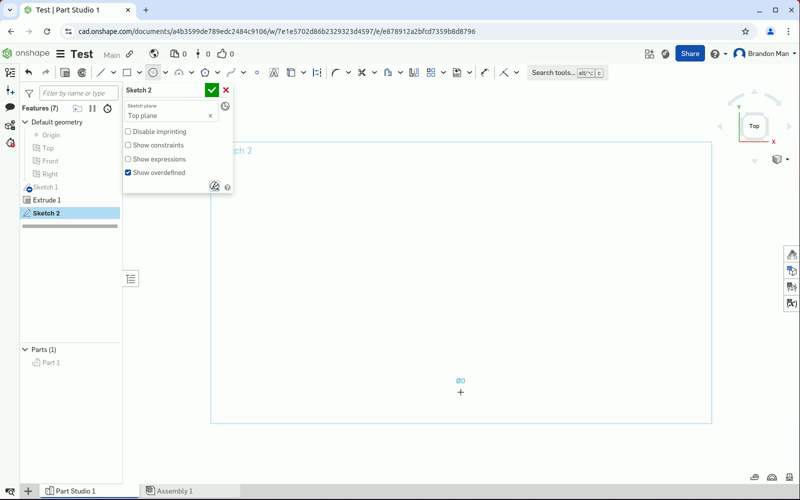
mouse_move(463, 391)
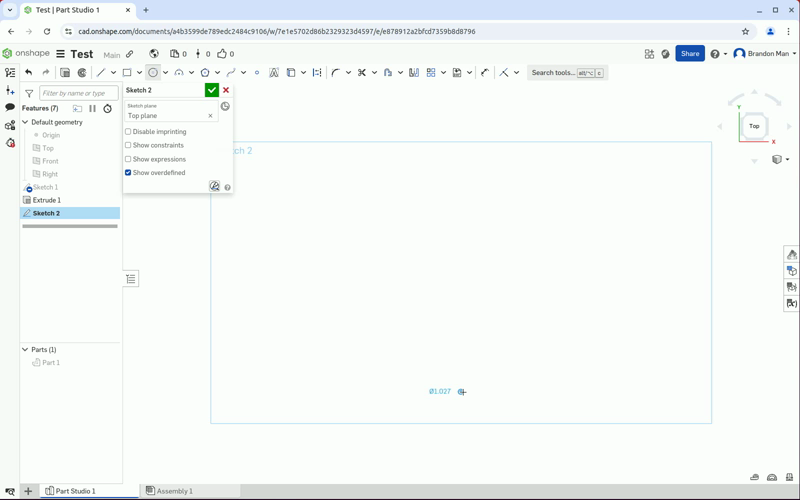
scroll(6)
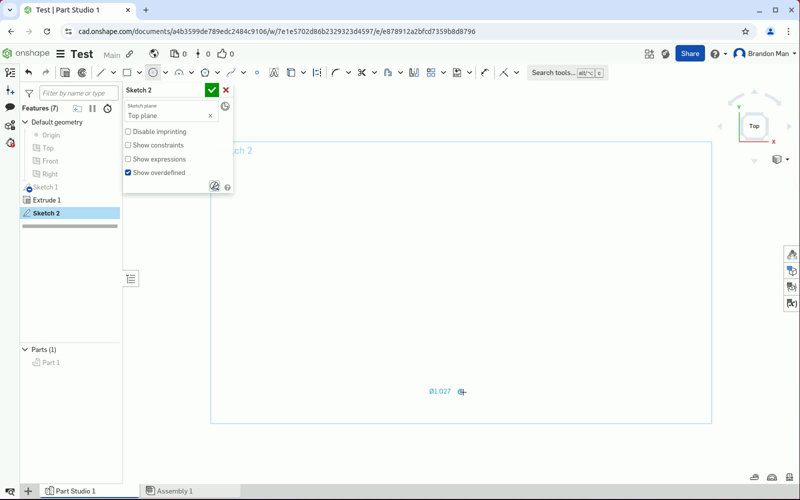
scroll(6)
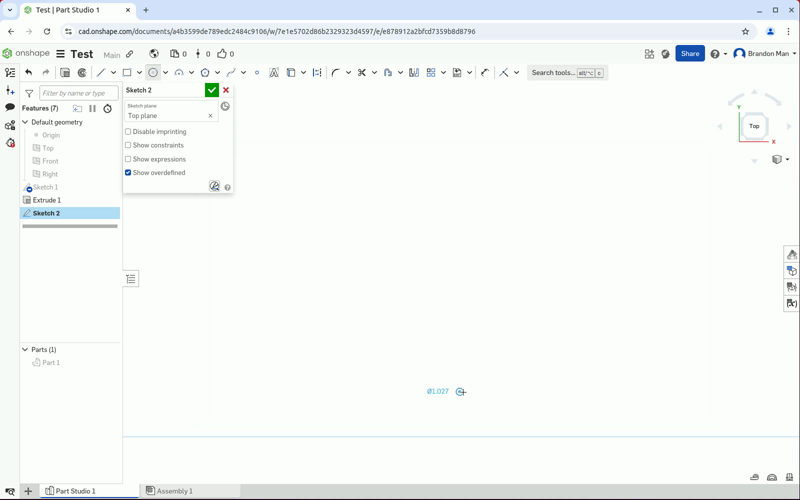
scroll(6)
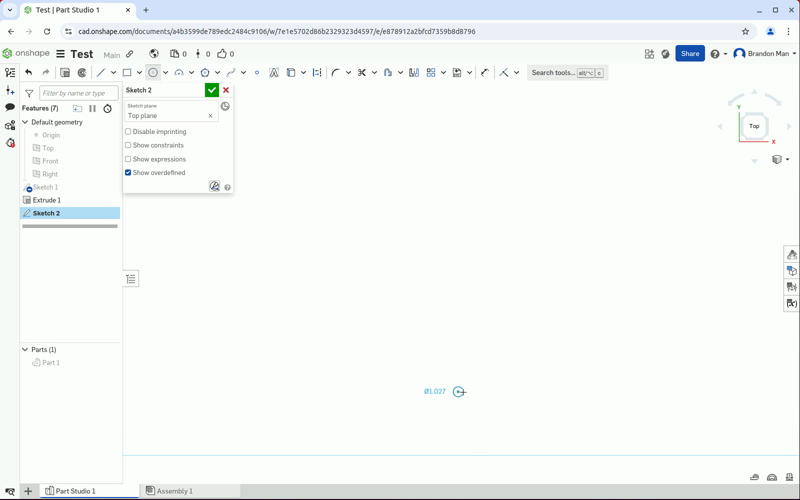
scroll(6)
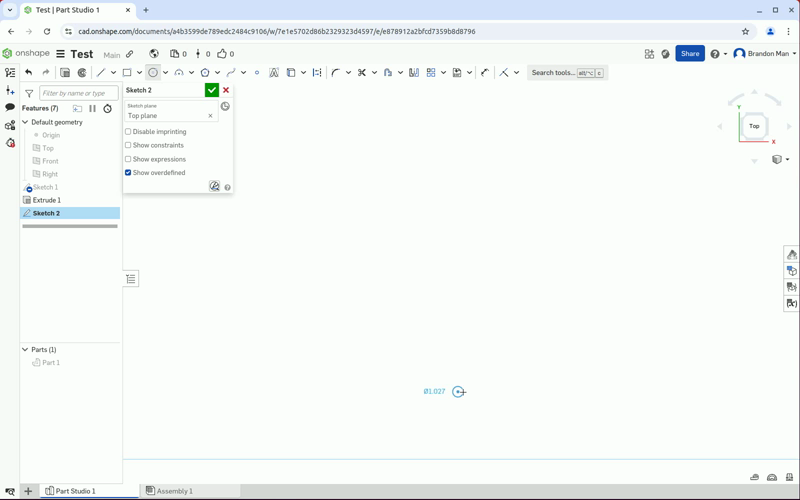
scroll(6)
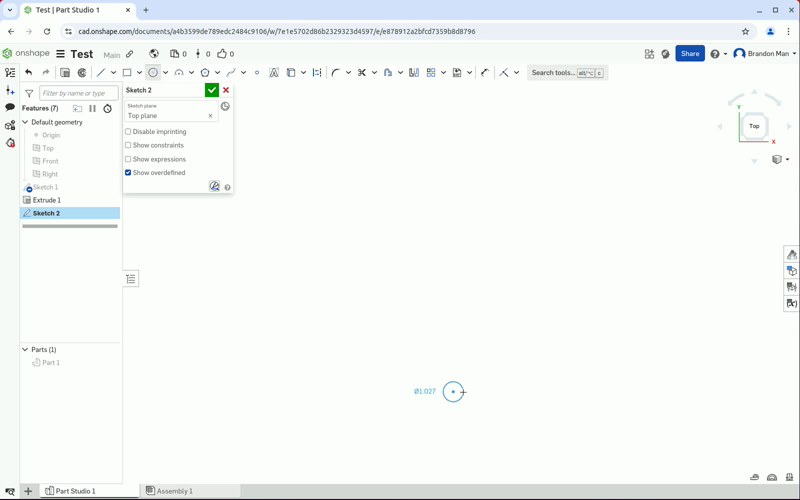
scroll(6)
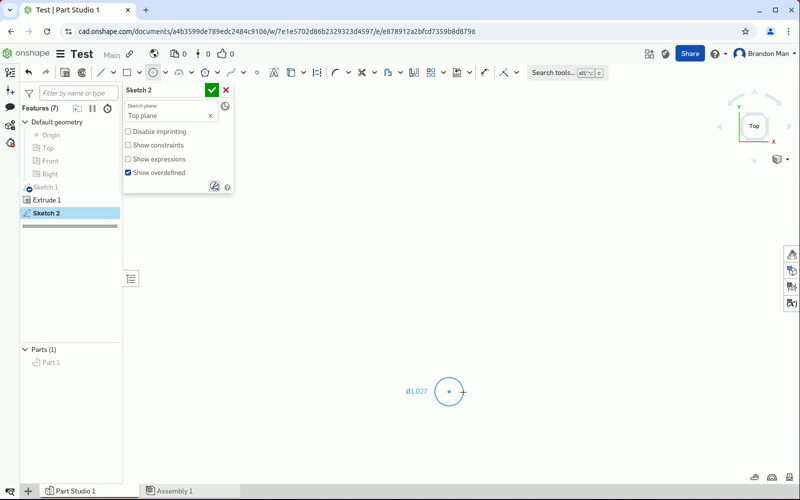
scroll(6)
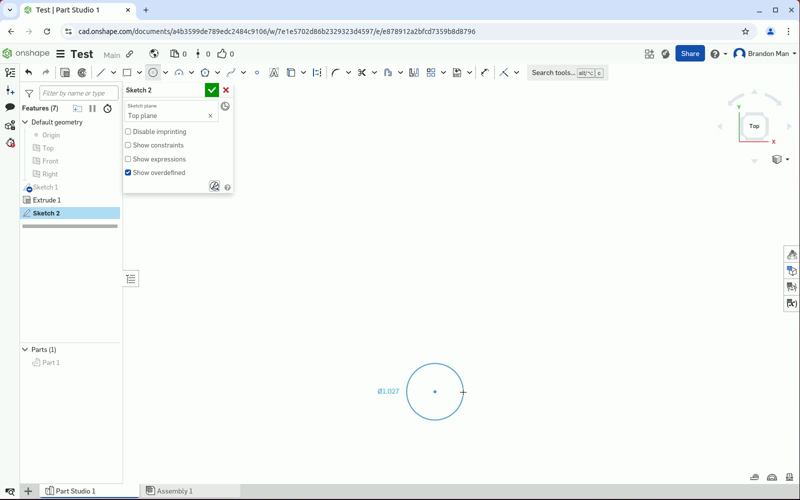
click(463, 391)
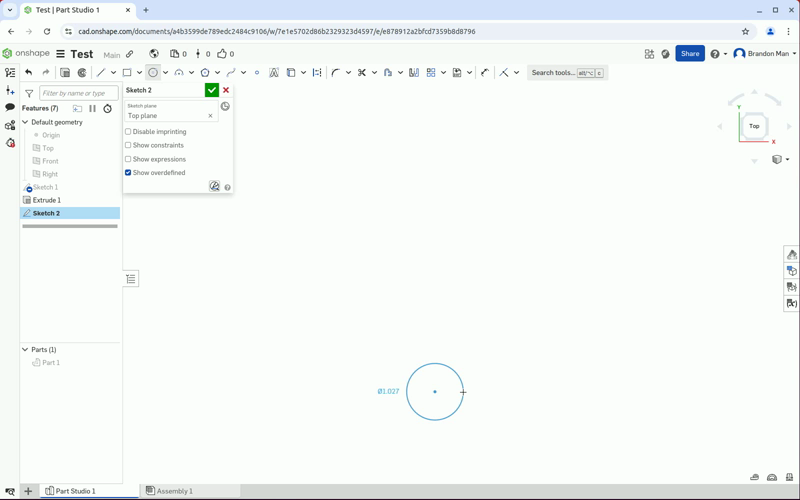
scroll(-6)
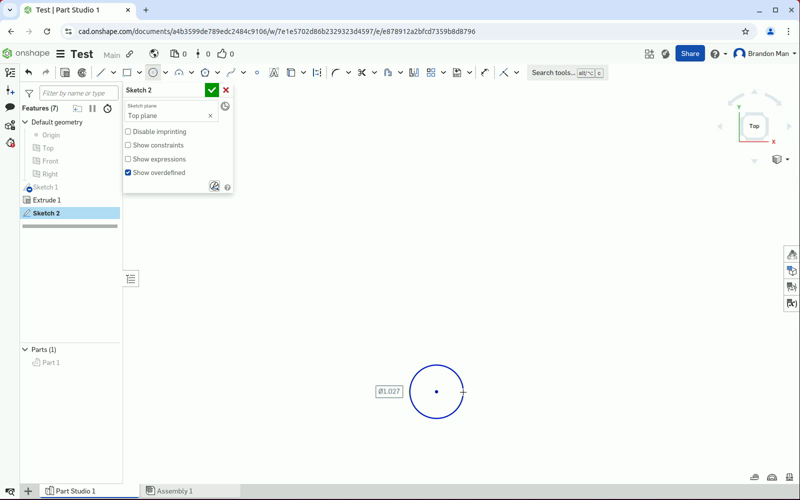
scroll(-6)
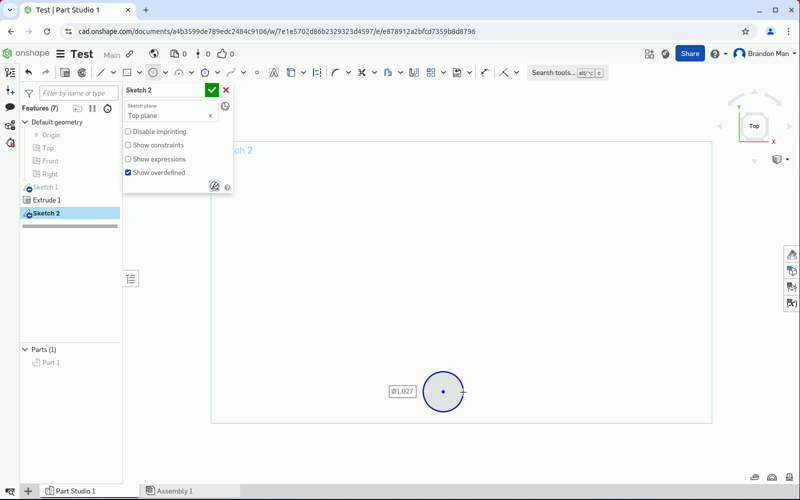
scroll(-6)
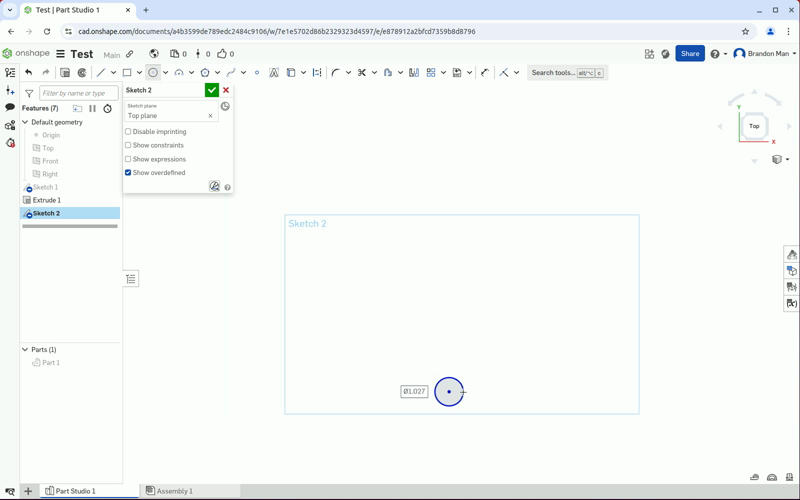
scroll(-6)
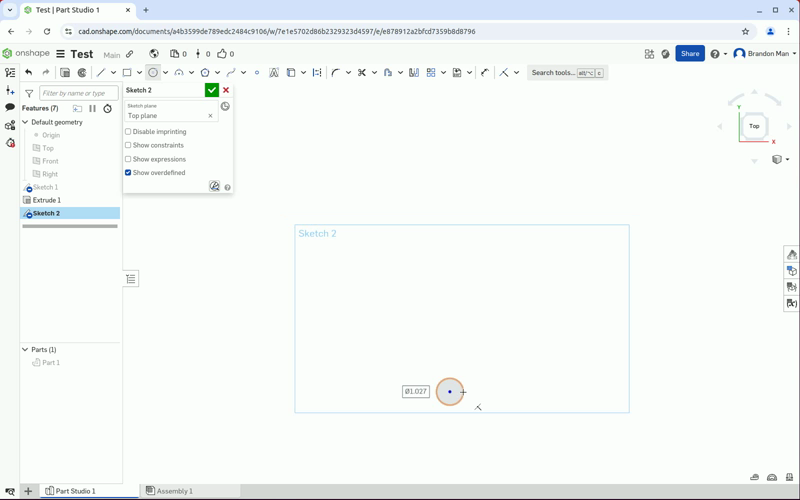
scroll(-6)
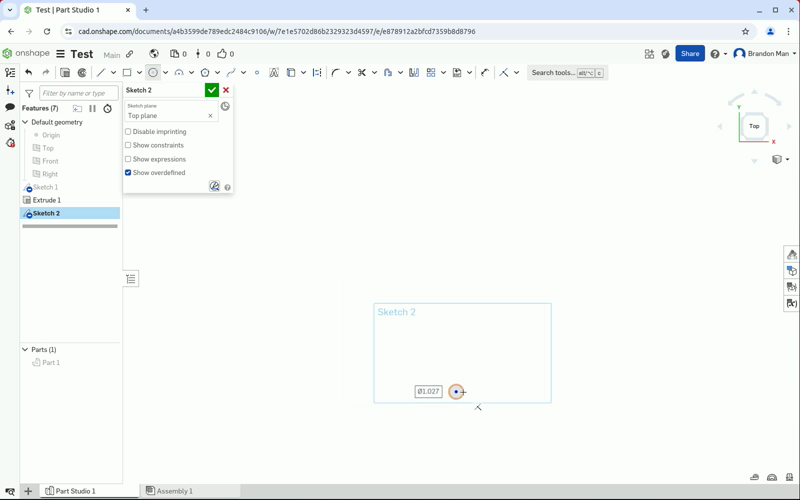
scroll(-6)
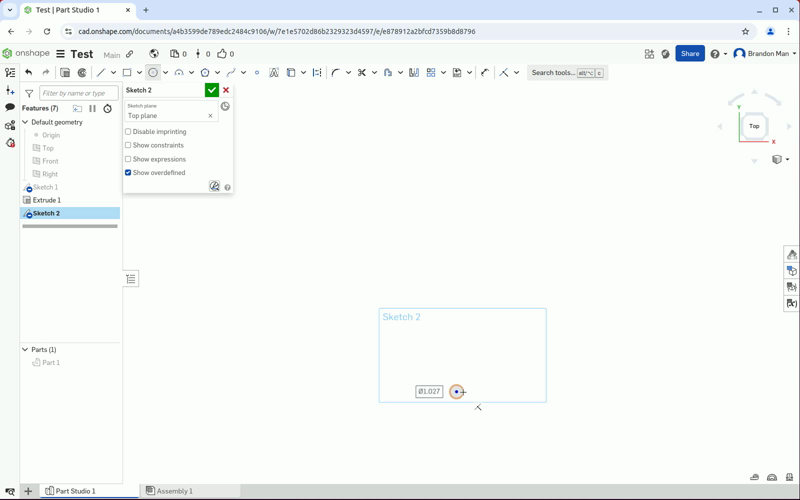
scroll(-6)
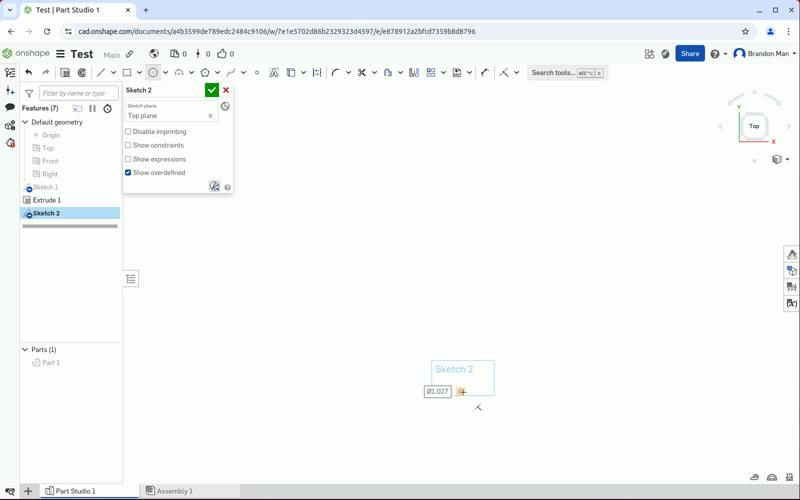
key(esc)
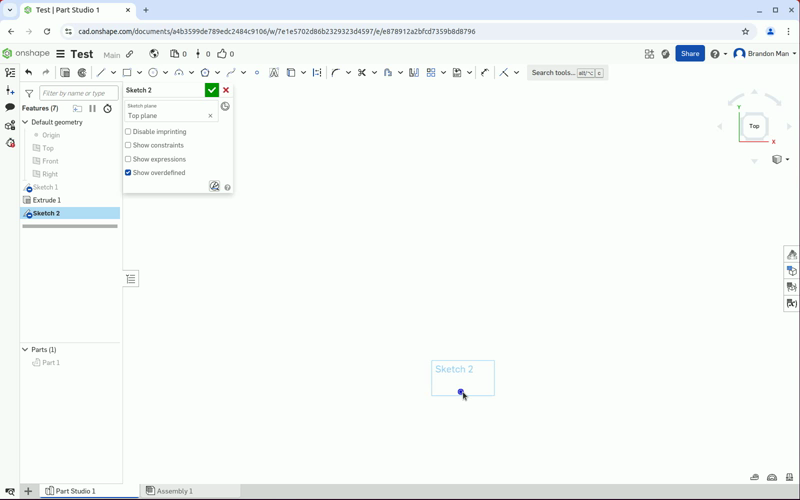
mouse_move(462, 391)
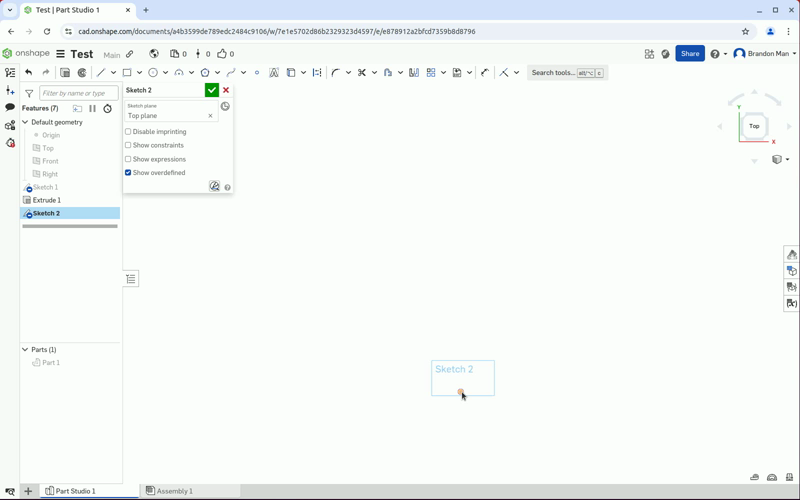
scroll(6)
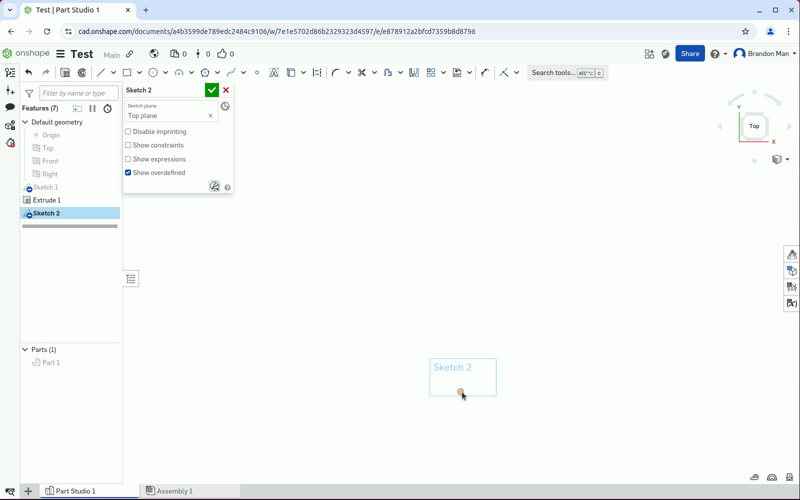
scroll(6)
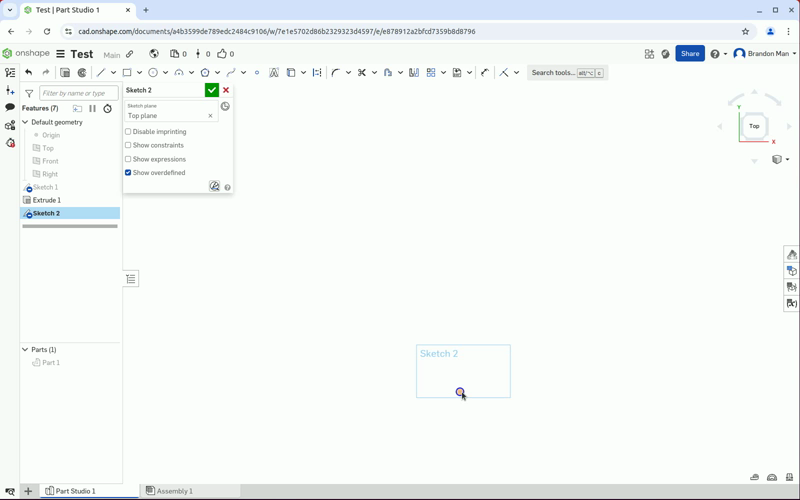
scroll(6)
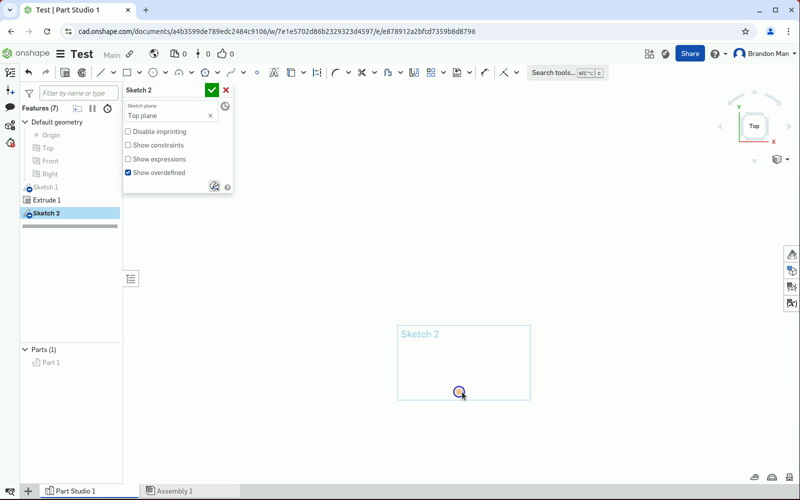
scroll(6)
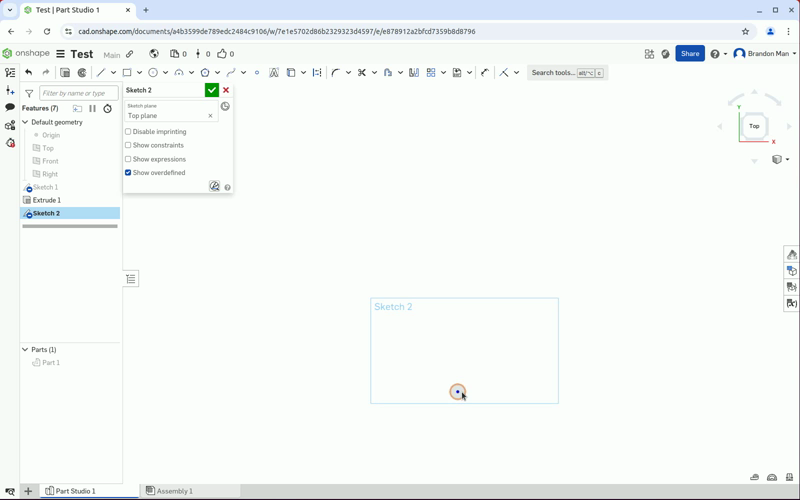
scroll(6)
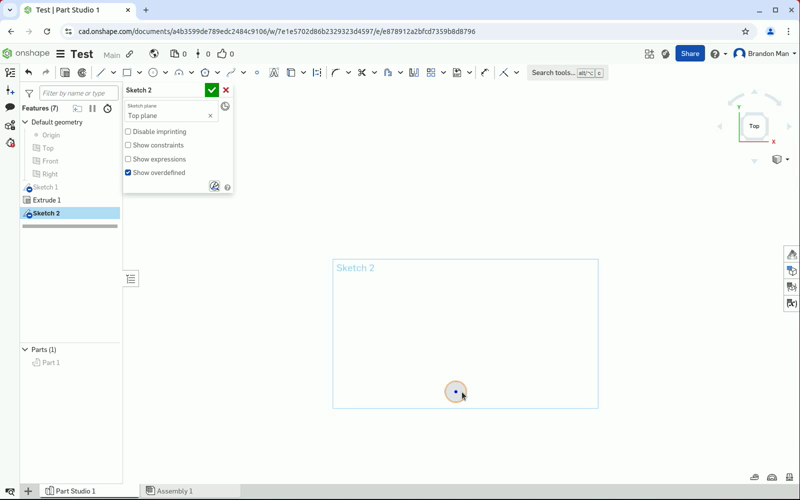
scroll(6)
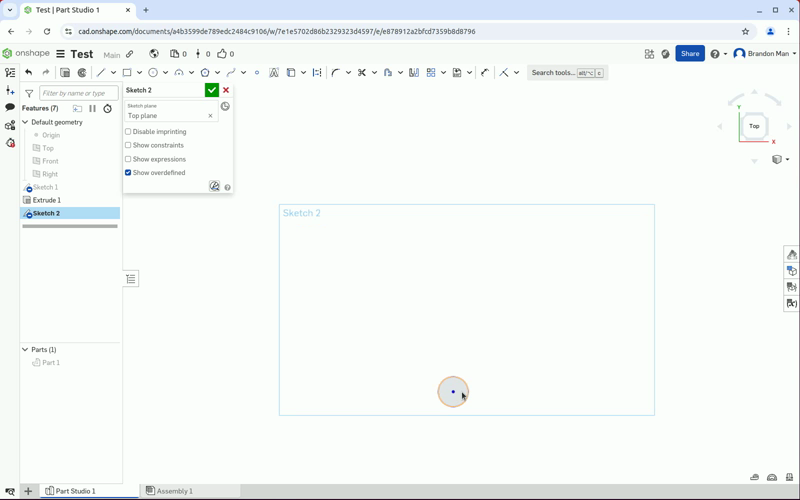
scroll(6)
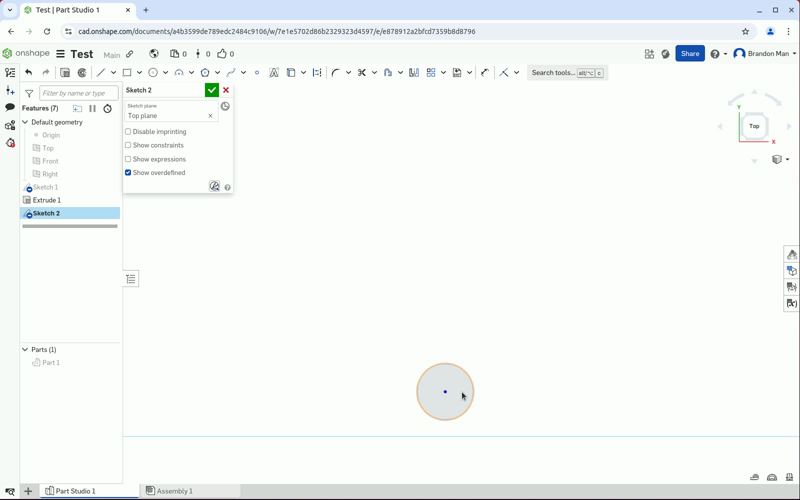
click(462, 391)
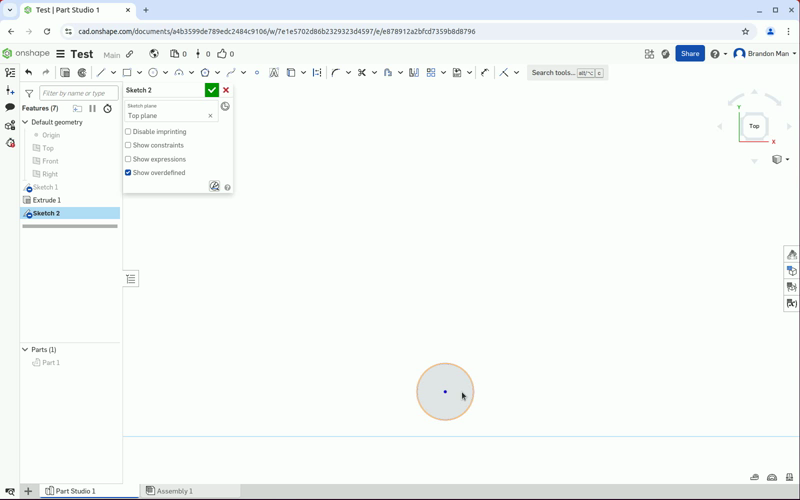
scroll(-6)
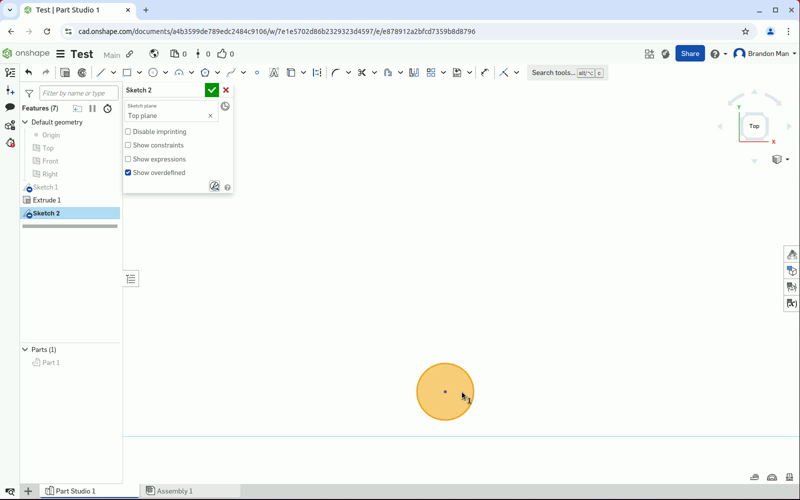
scroll(-6)
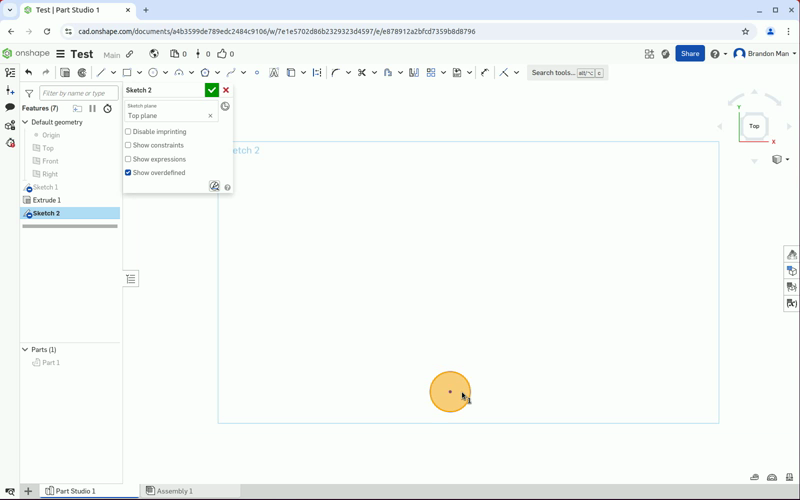
scroll(-6)
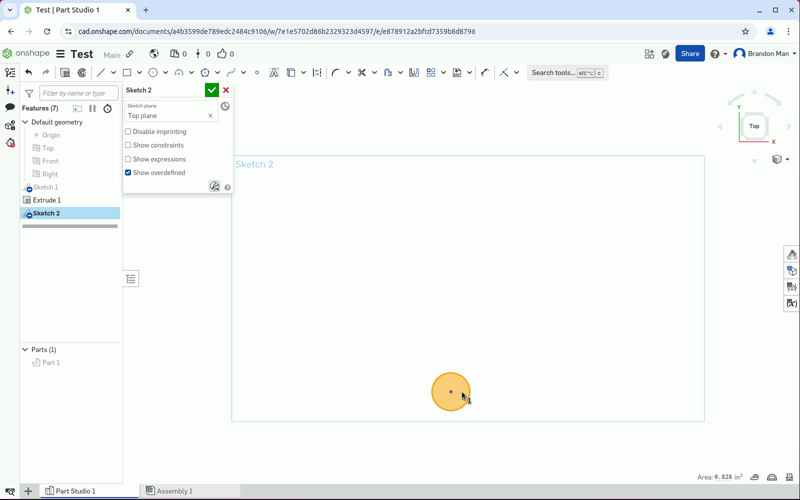
scroll(-6)
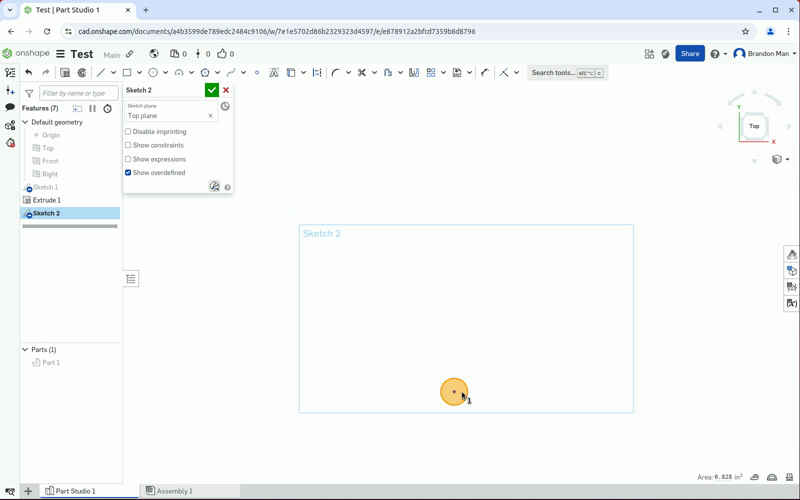
scroll(-6)
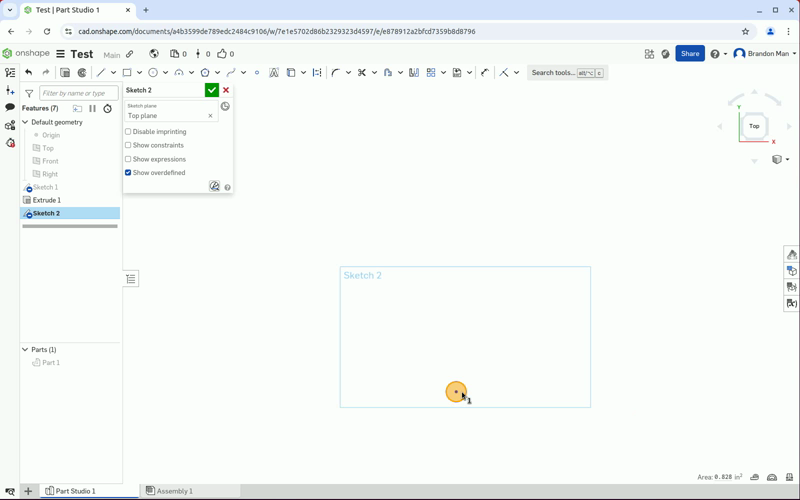
scroll(-6)
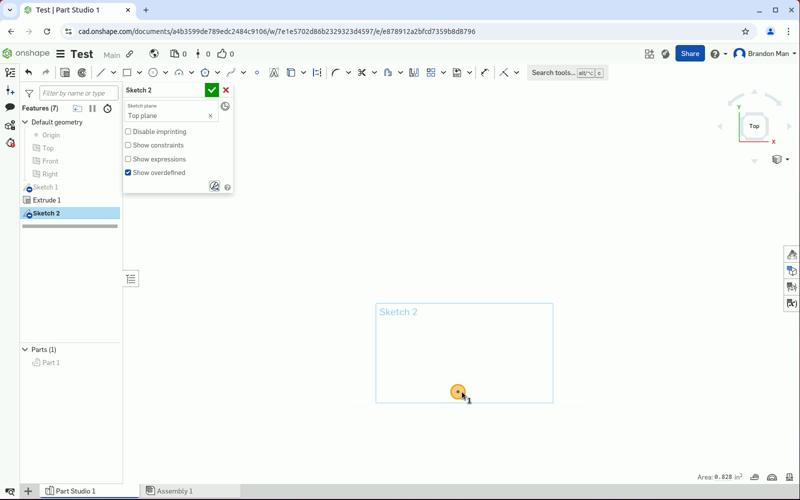
scroll(-6)
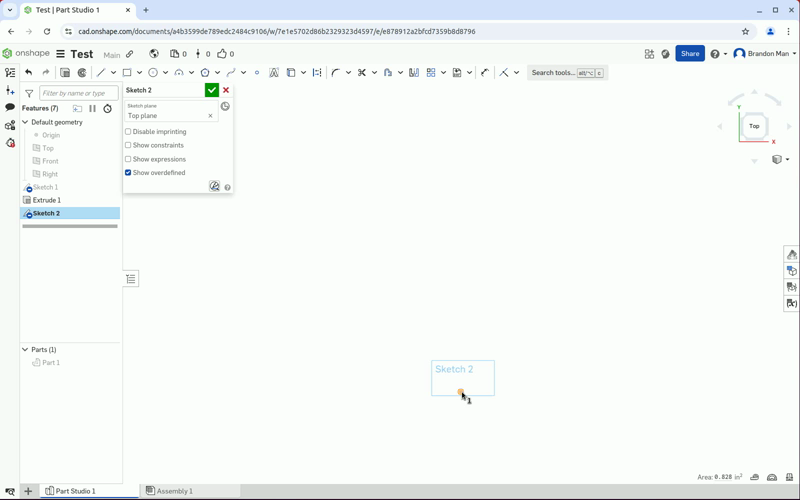
mouse_move(73, 352)
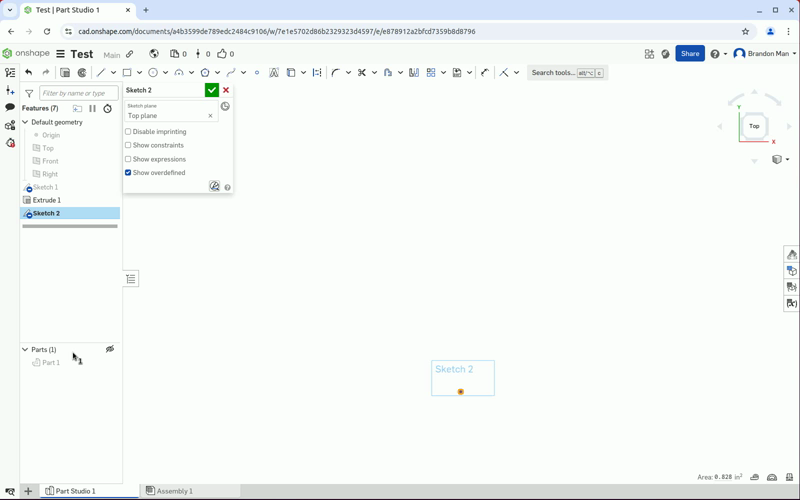
key(shift+y)
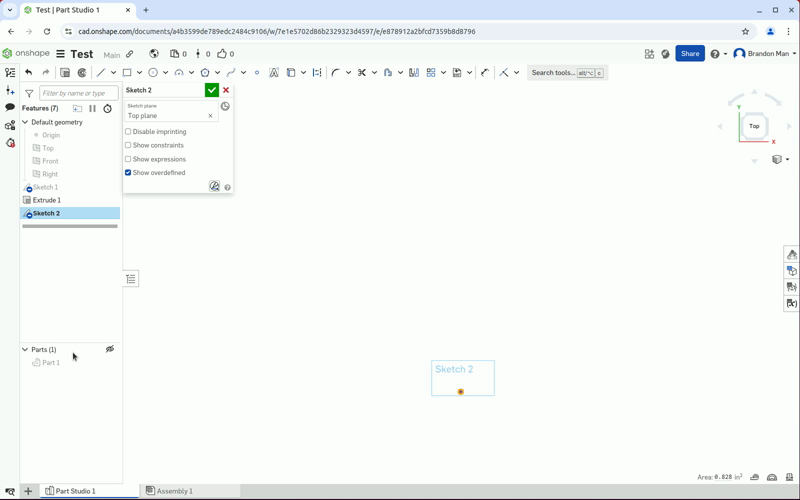
key(shift+e)
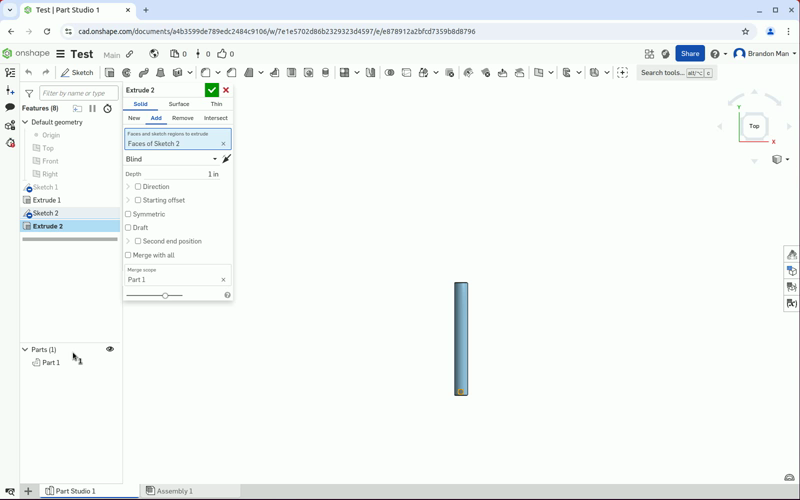
mouse_move(143, 106)
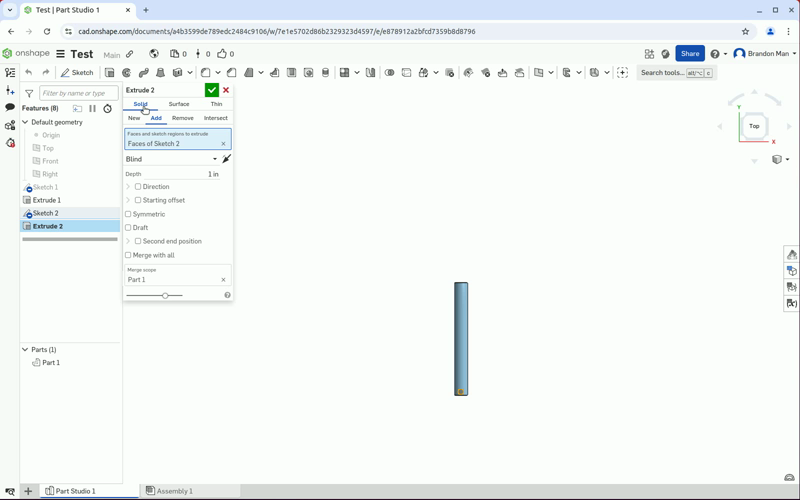
click(143, 106)
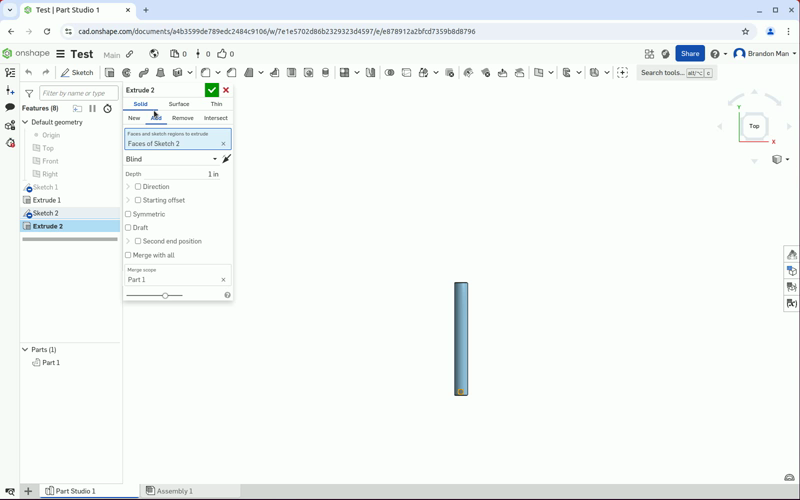
mouse_move(186, 120)
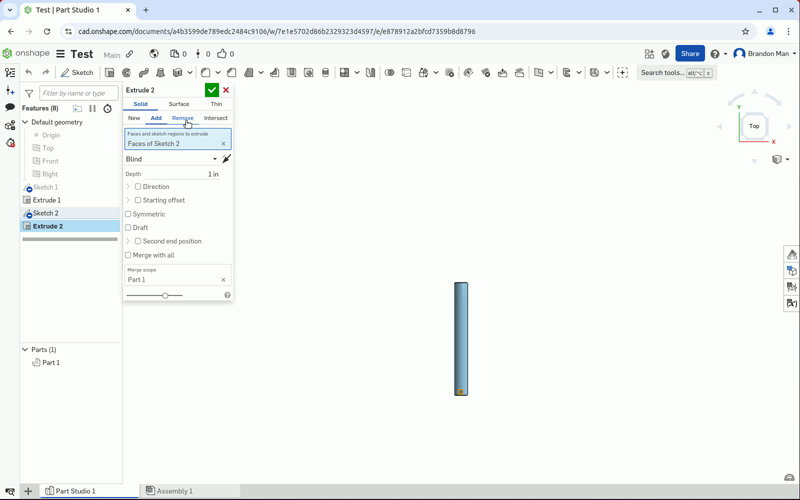
click(186, 120)
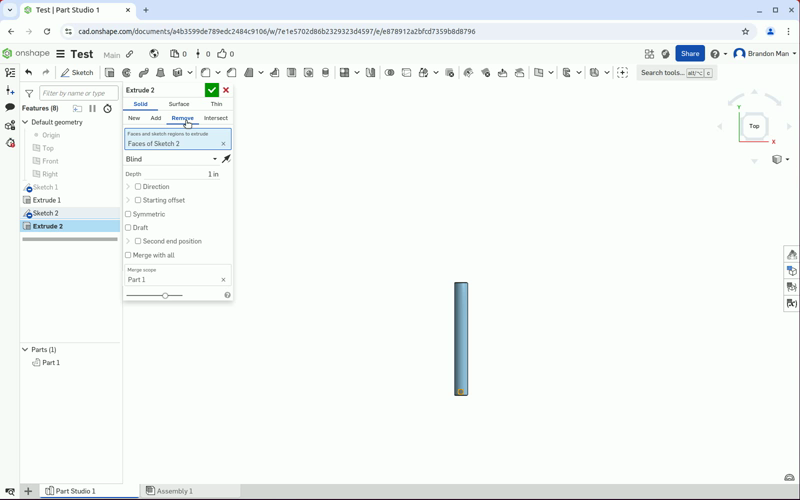
key(tab, 4)
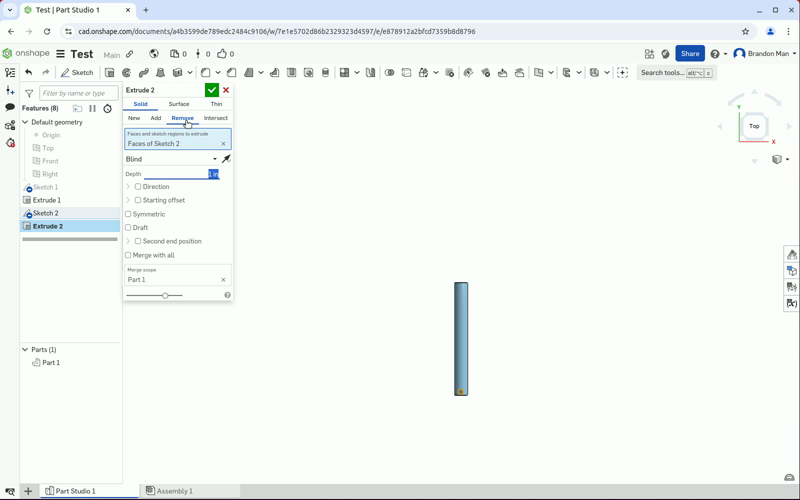
text(7.702)
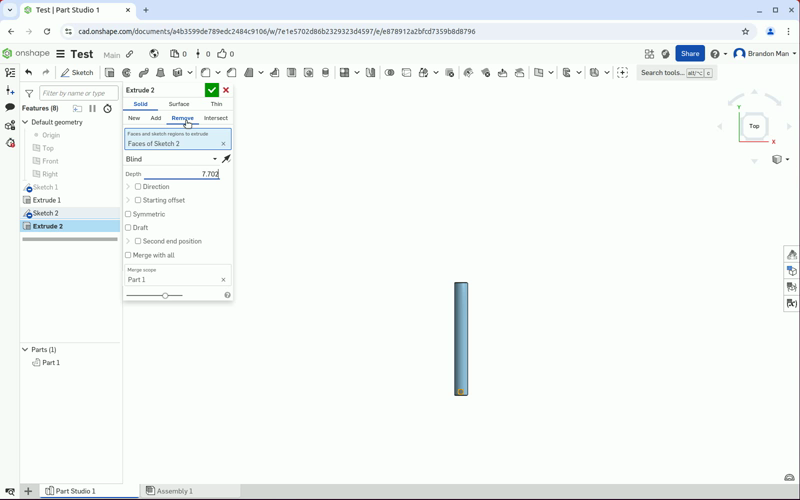
key(tab, 3)
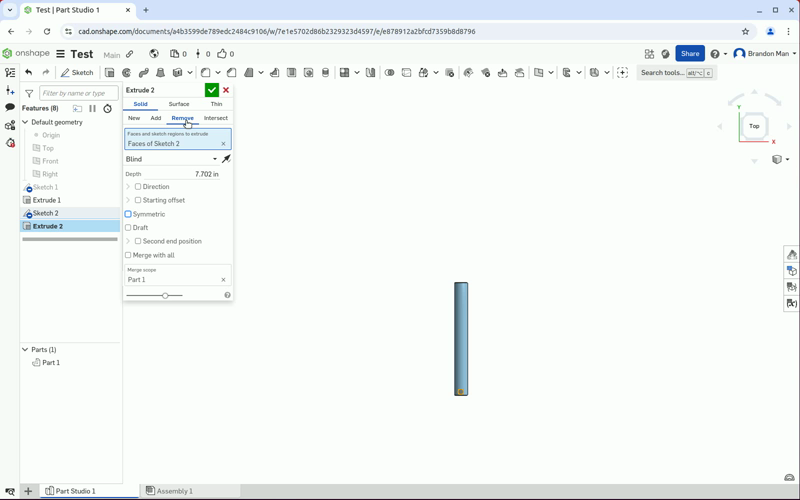
key(space)
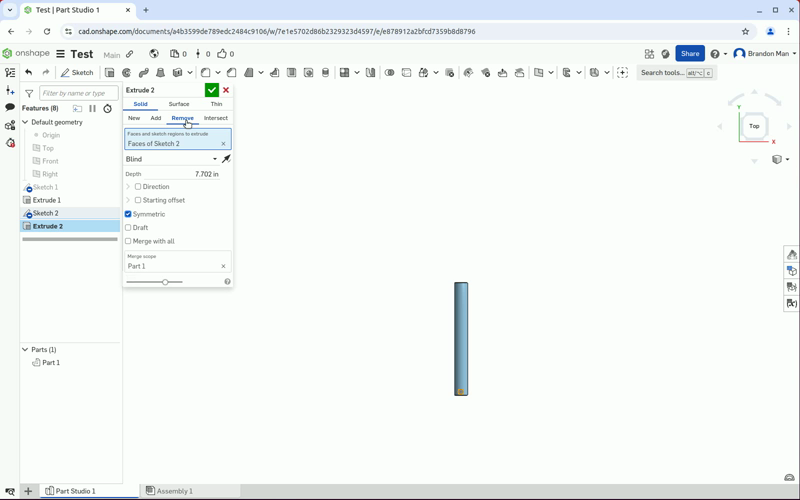
key(tab, 2)
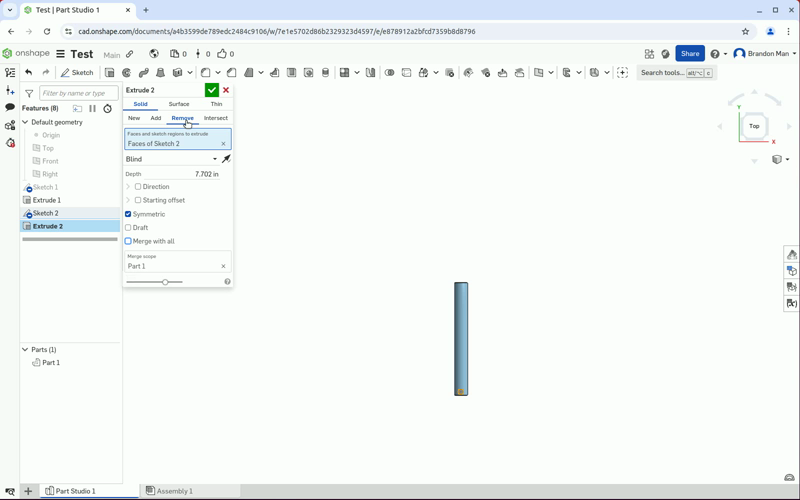
key(space)
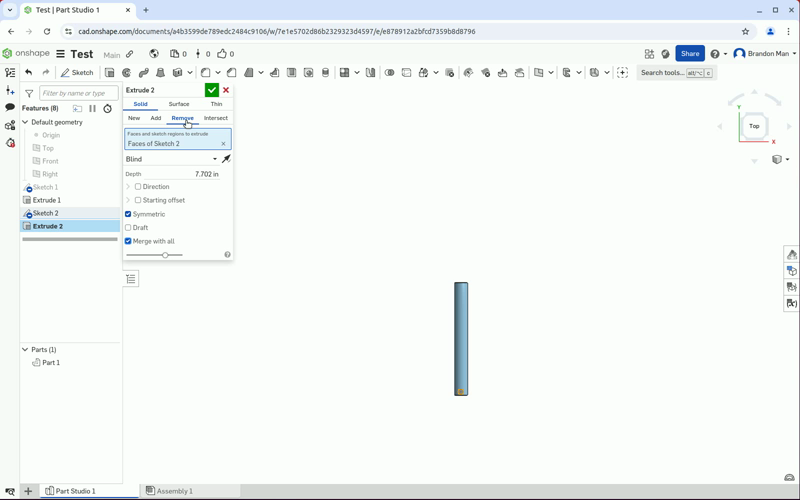
key(enter)
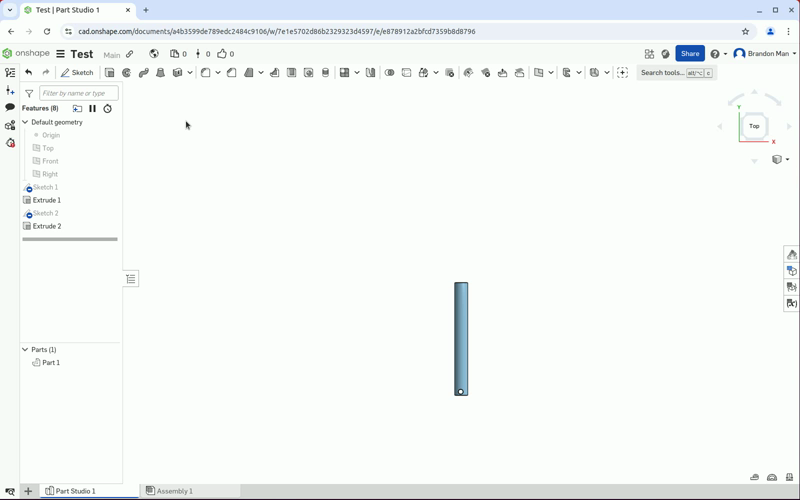
key(shift+h)
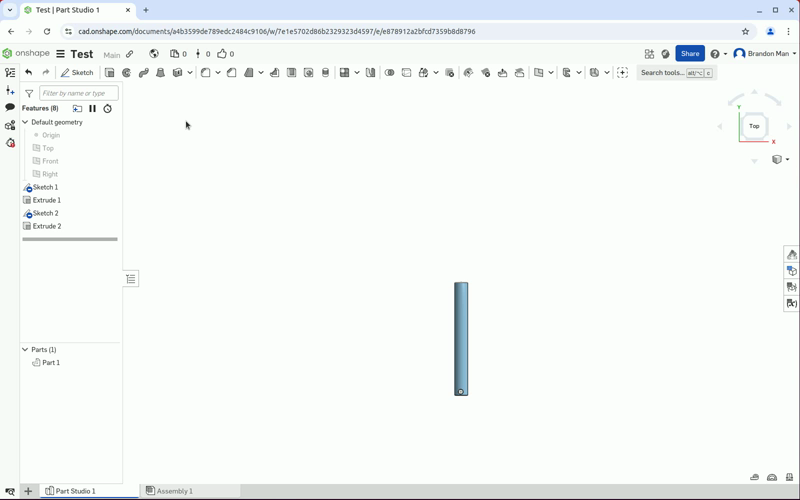
key(shift+h)
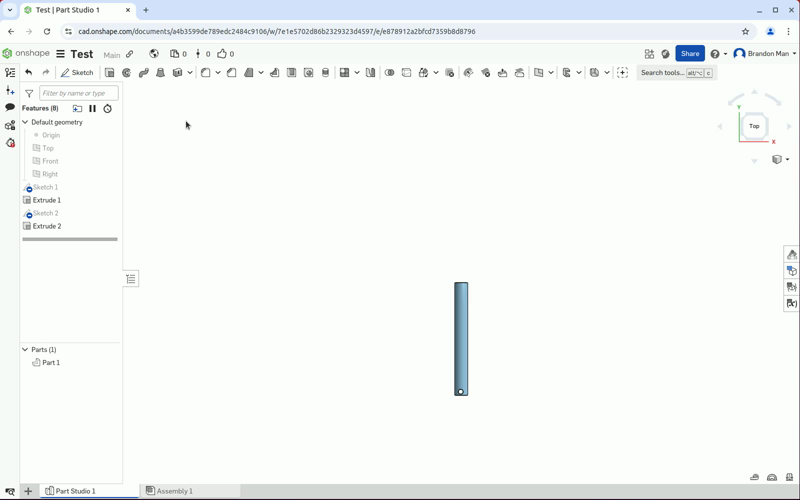
mouse_move(73, 189)
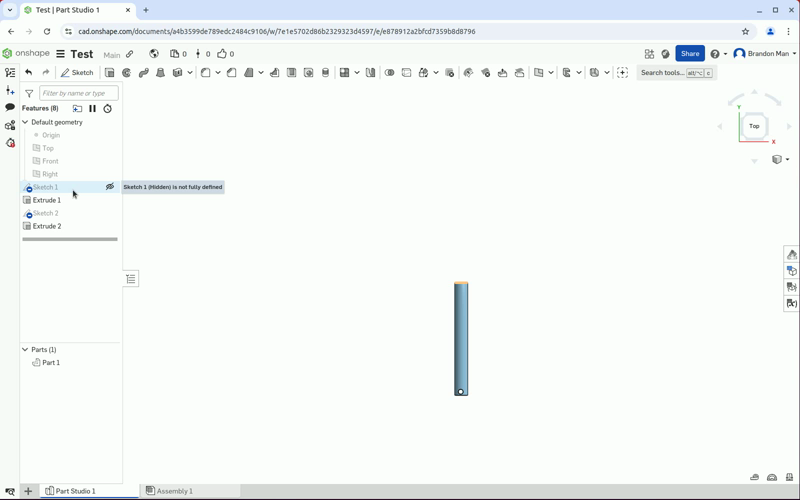
click(73, 189)
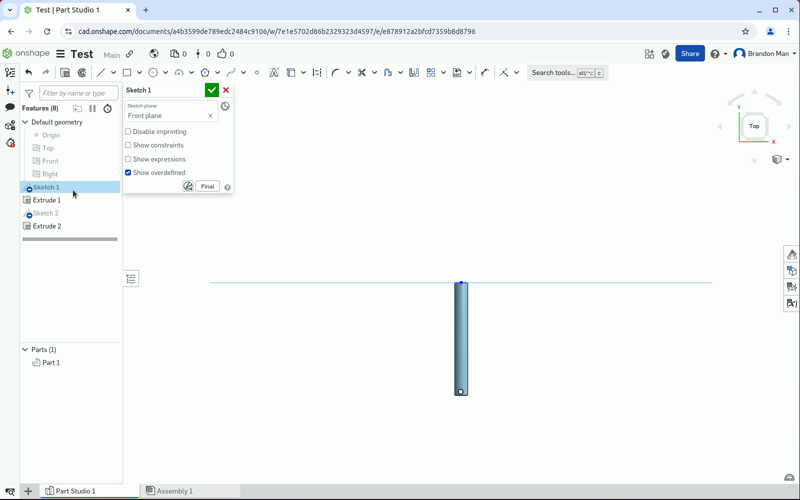
mouse_move(229, 92)
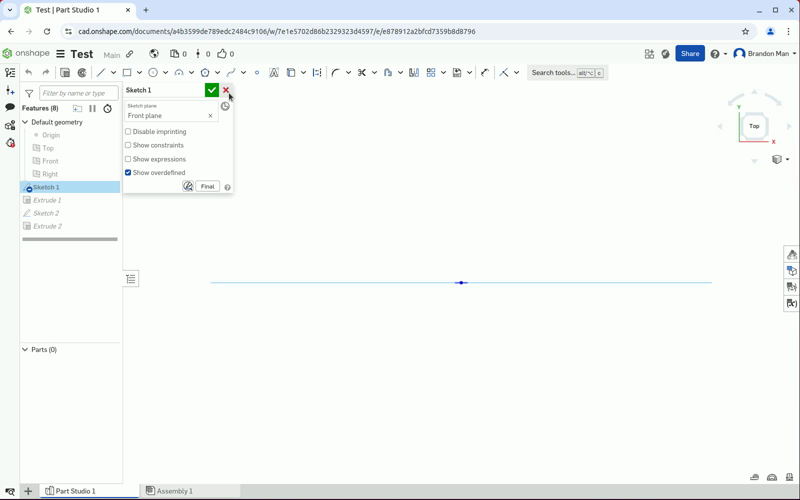
click(229, 92)
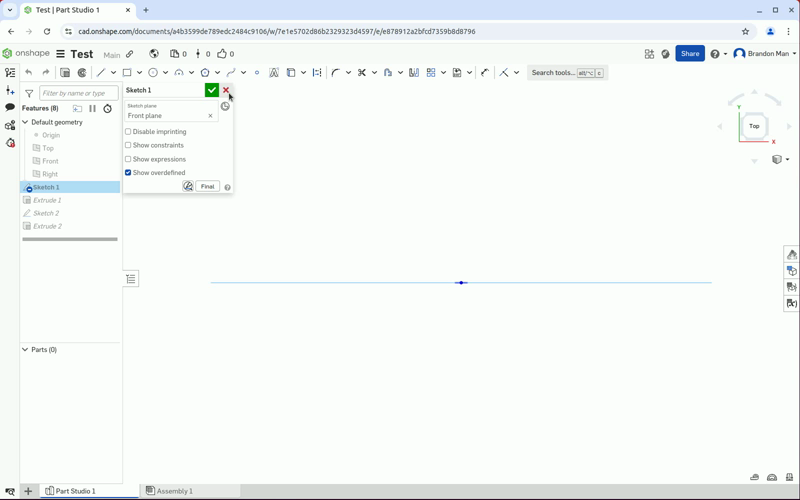
key(shift+s)
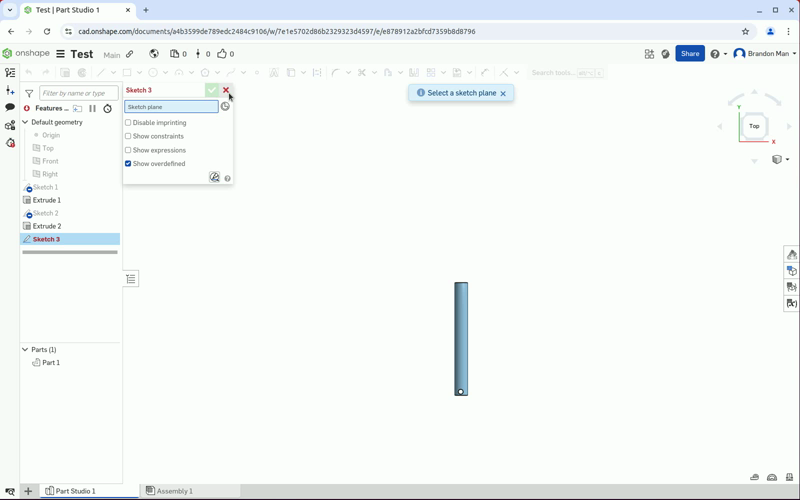
mouse_move(73, 150)
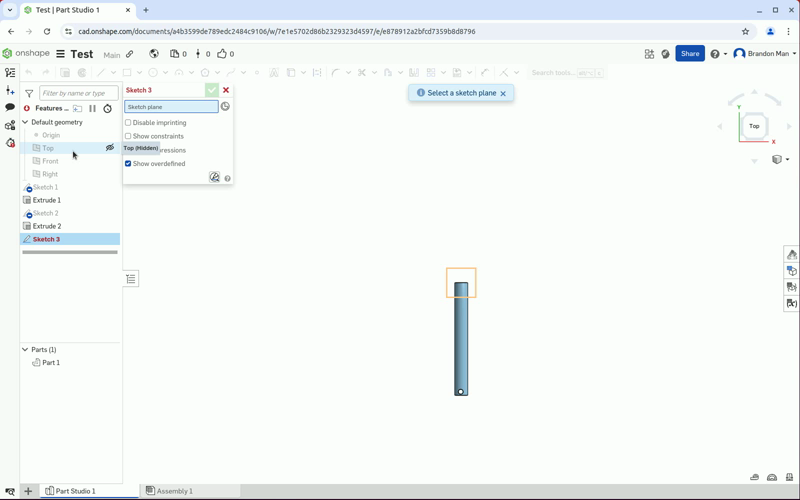
click(73, 150)
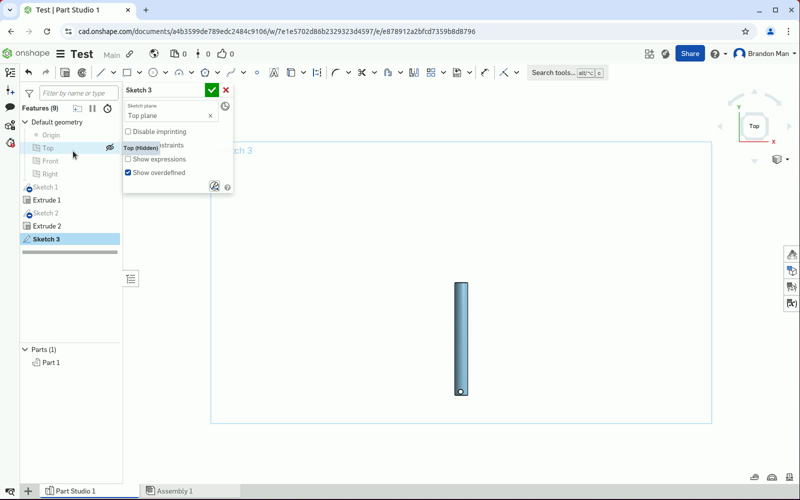
mouse_move(73, 352)
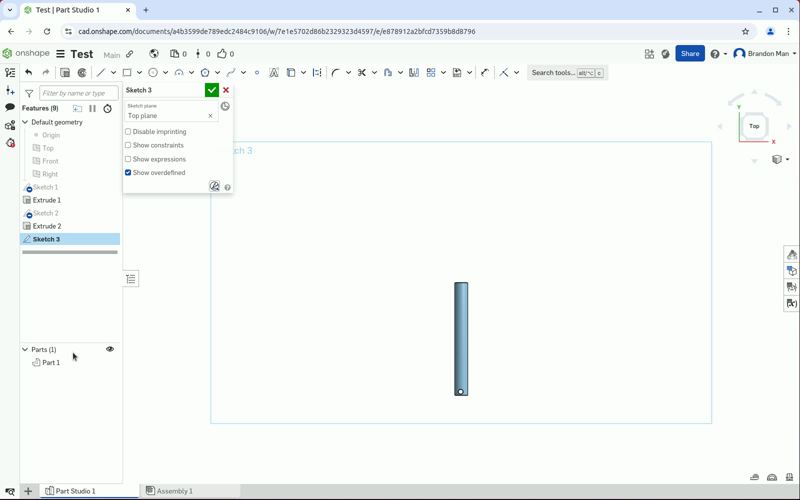
key(y)
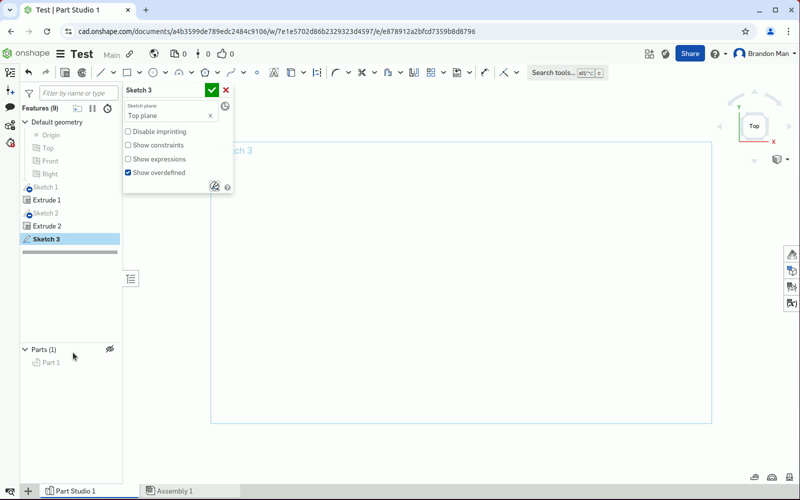
key(c)
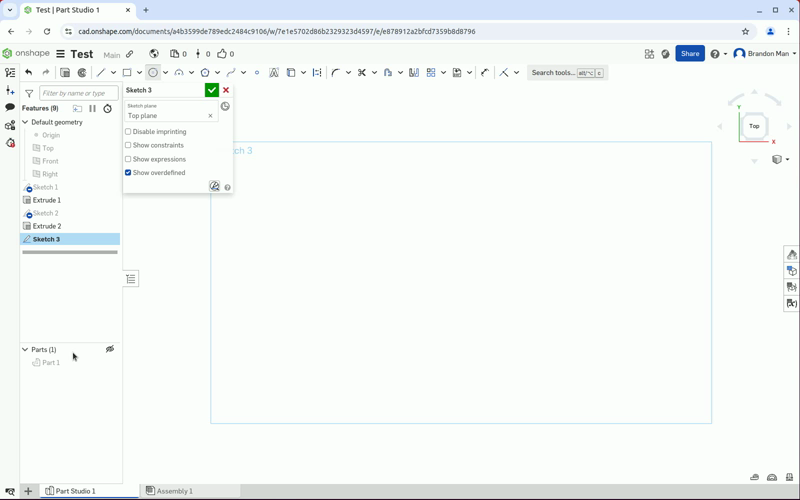
key_down(shift)
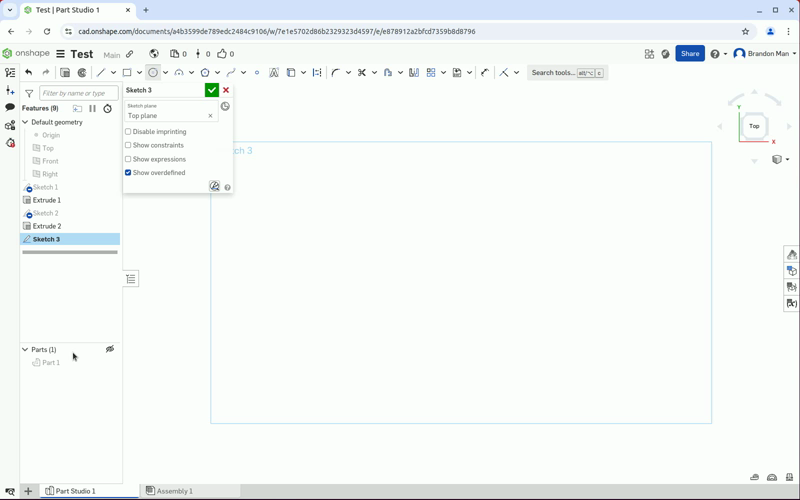
mouse_move(460, 286)
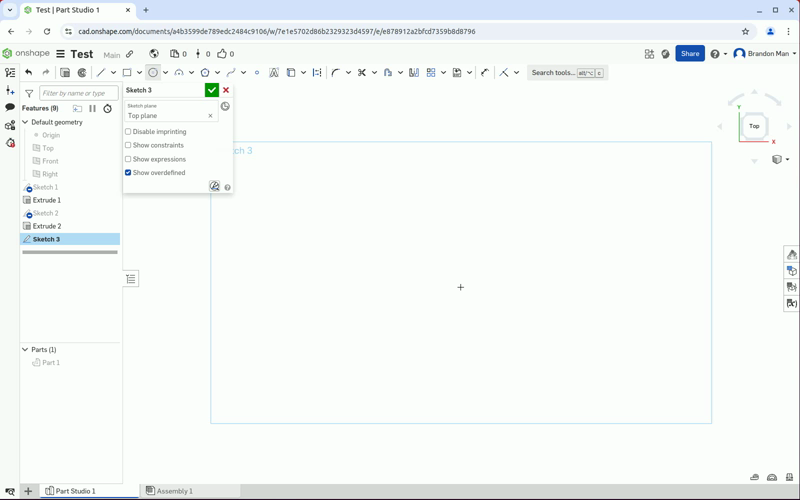
click(460, 286)
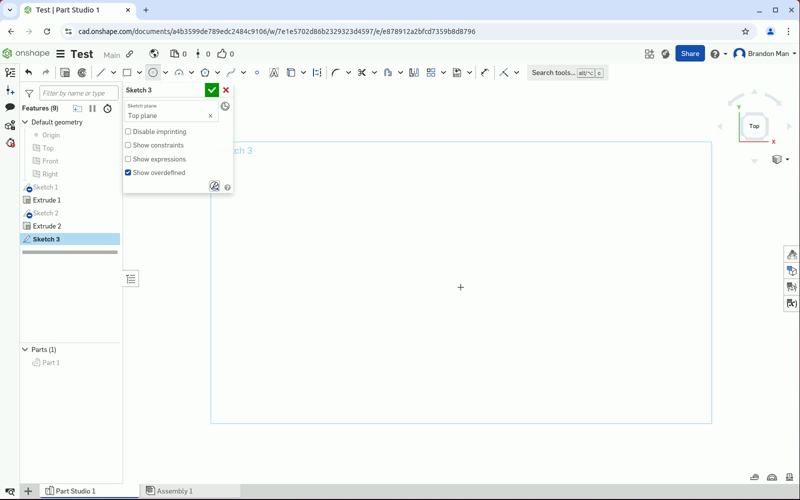
key_up(shift)
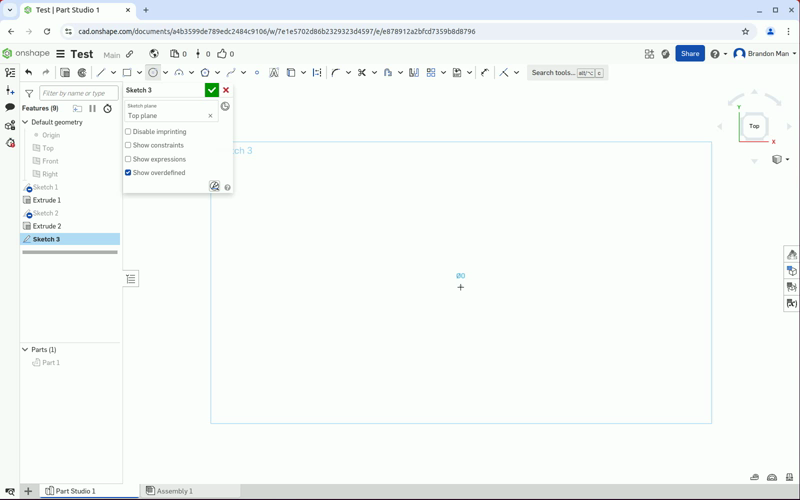
mouse_move(463, 286)
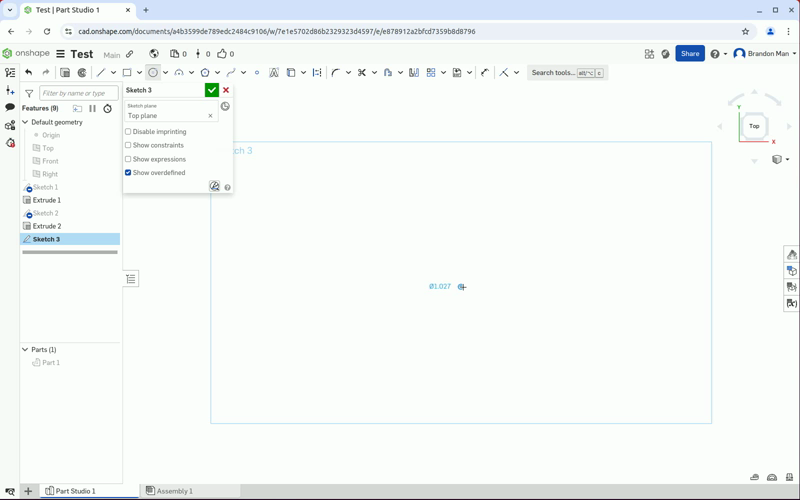
scroll(6)
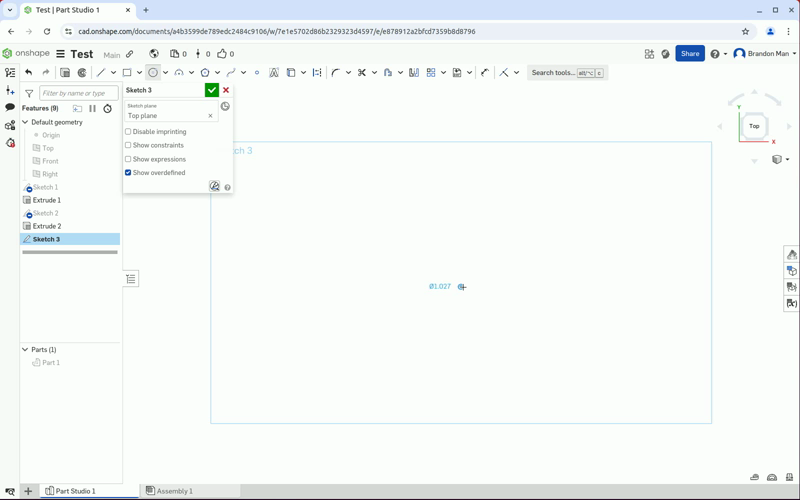
scroll(6)
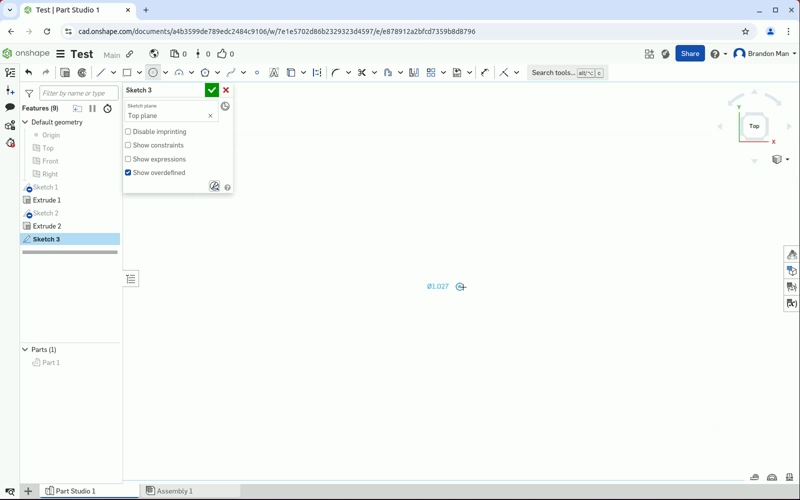
scroll(6)
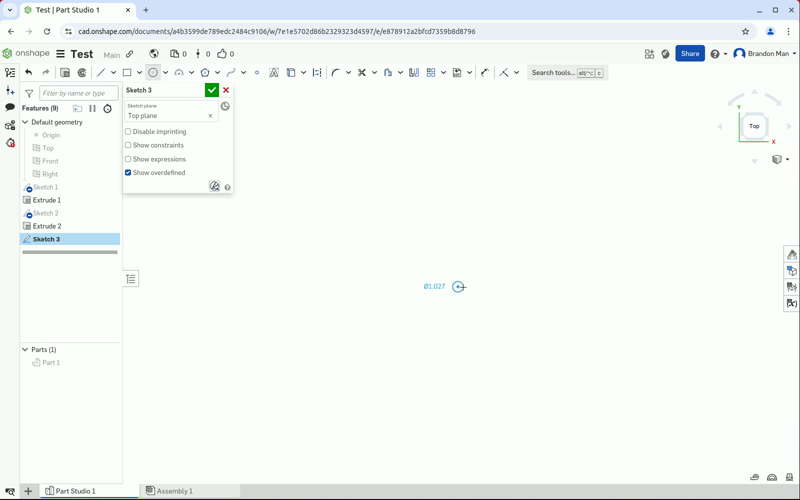
scroll(6)
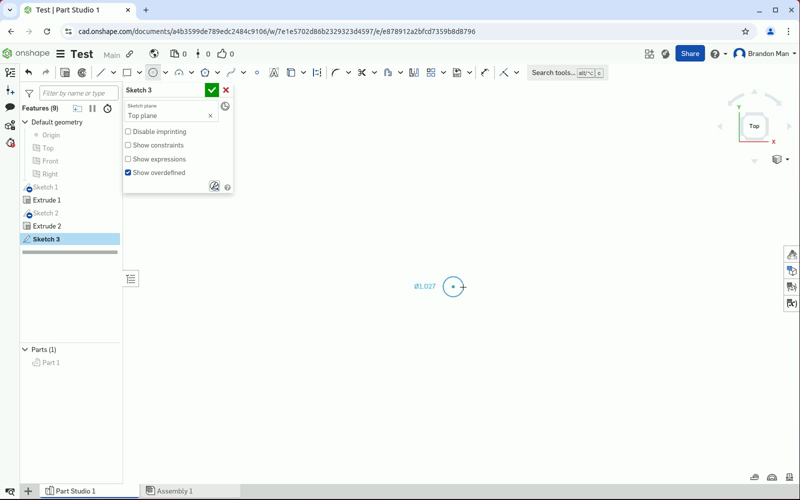
scroll(6)
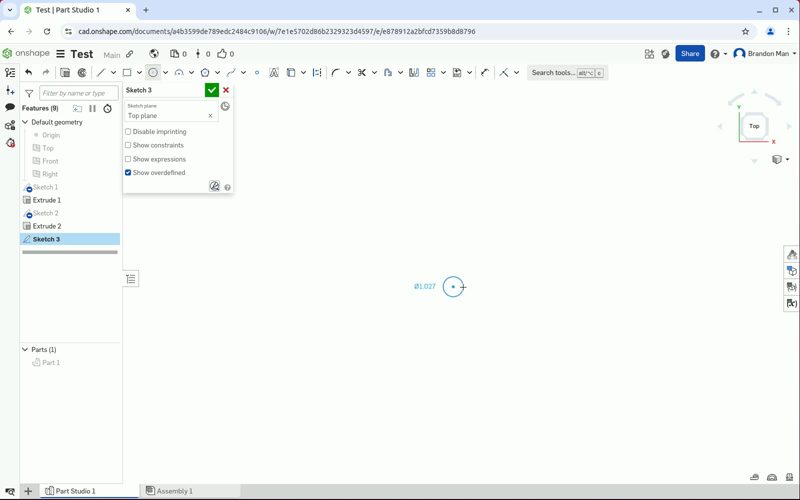
scroll(6)
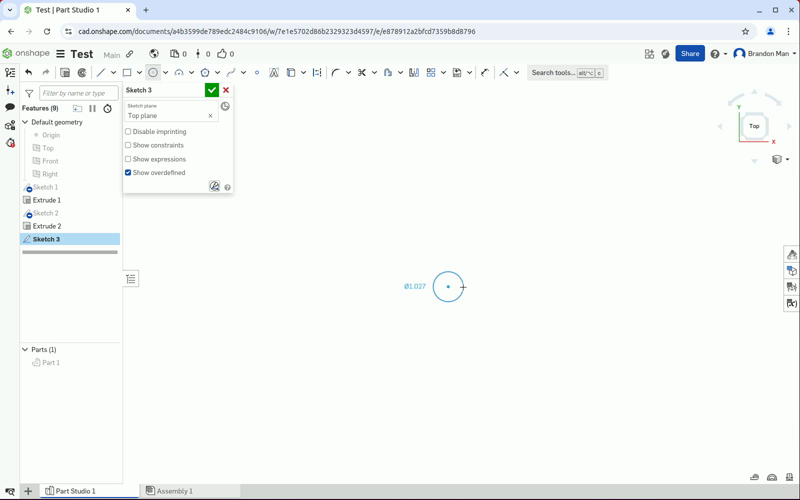
scroll(6)
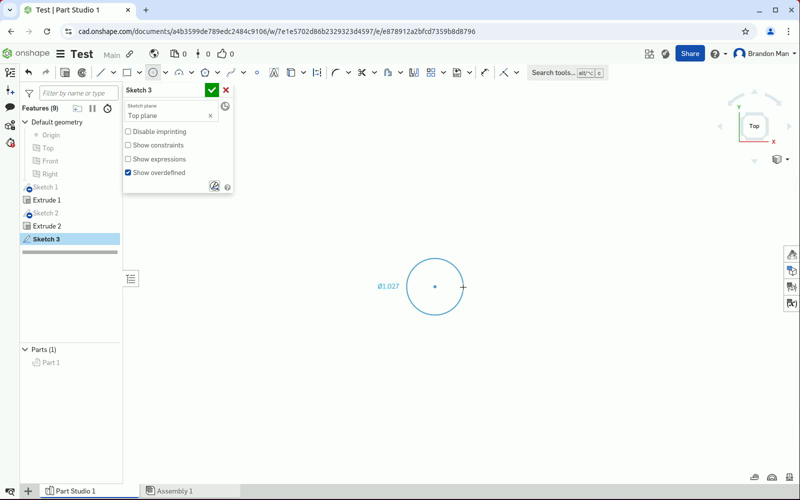
click(463, 286)
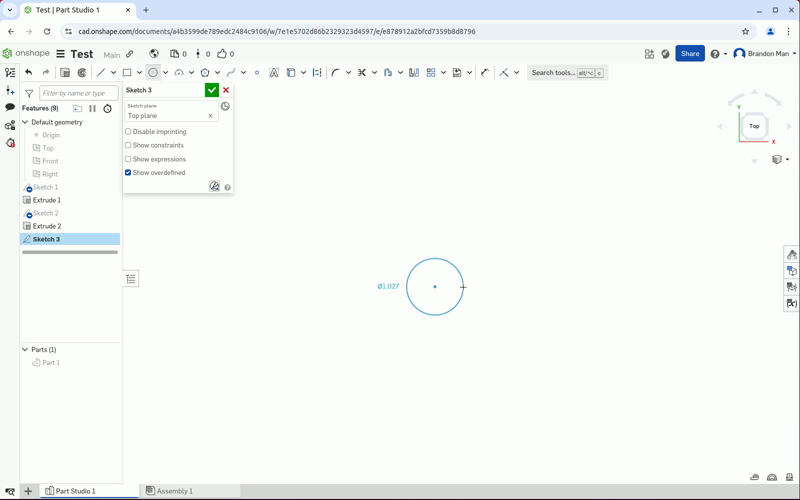
scroll(-6)
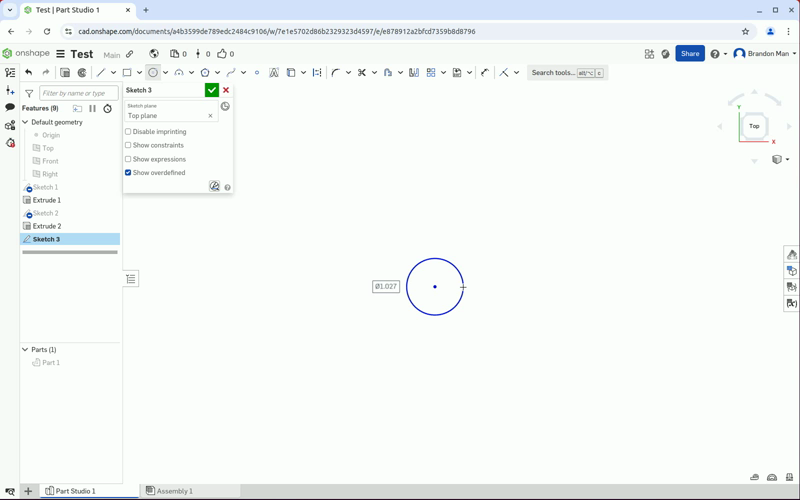
scroll(-6)
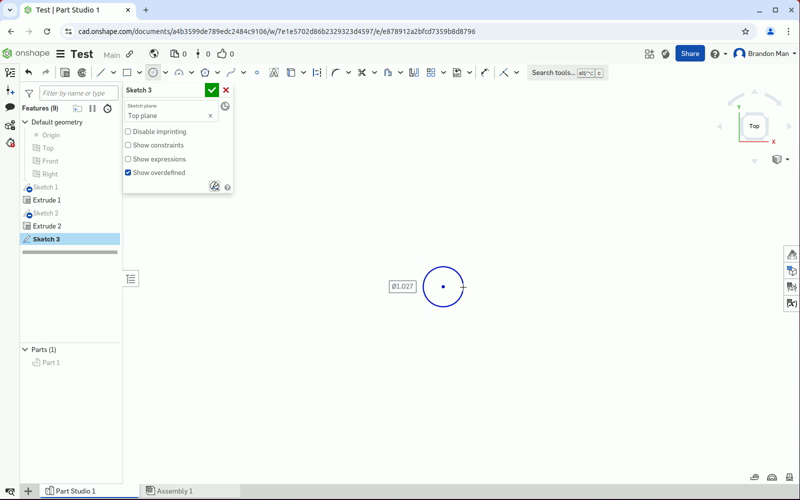
scroll(-6)
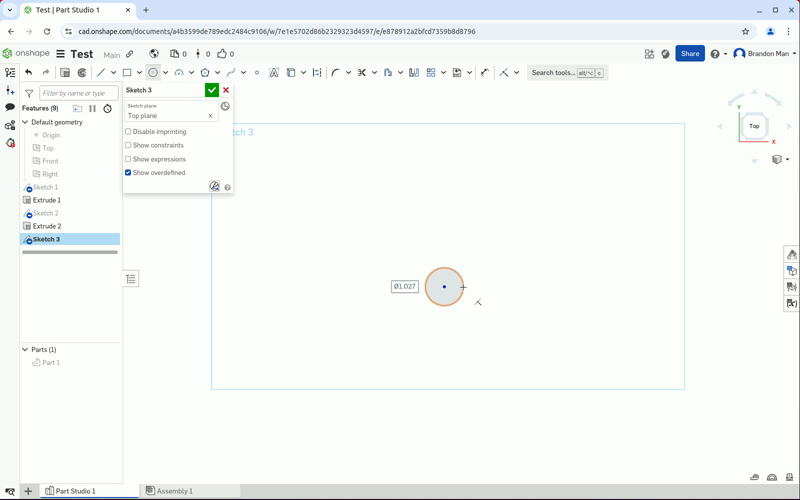
scroll(-6)
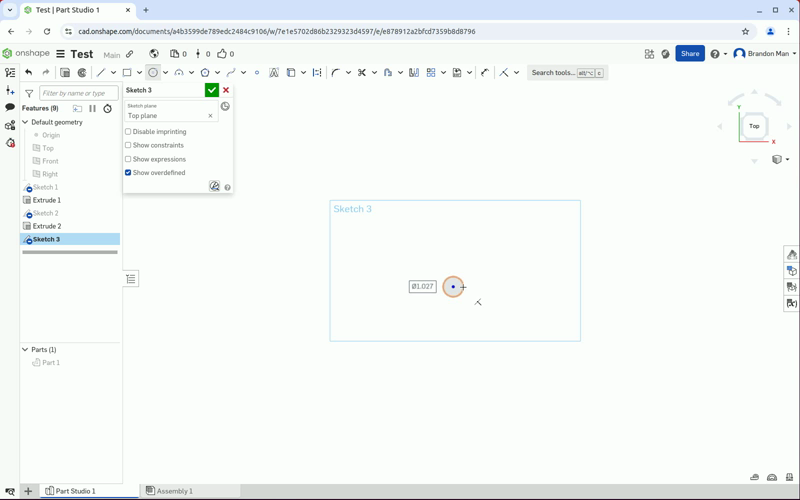
scroll(-6)
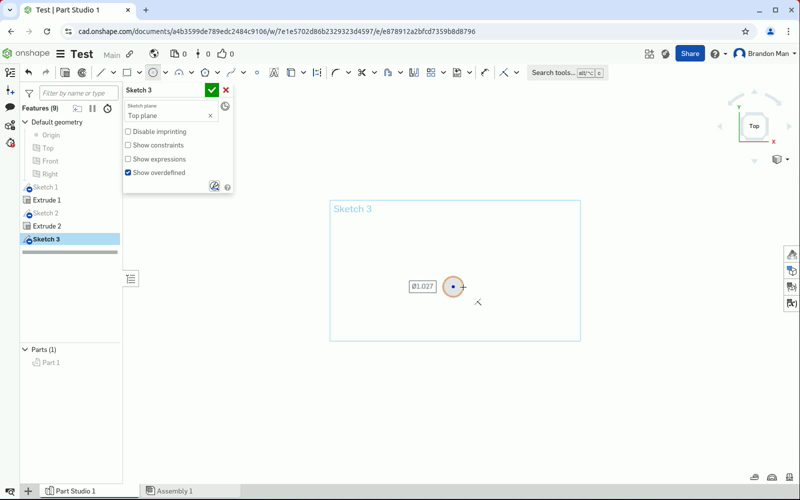
scroll(-6)
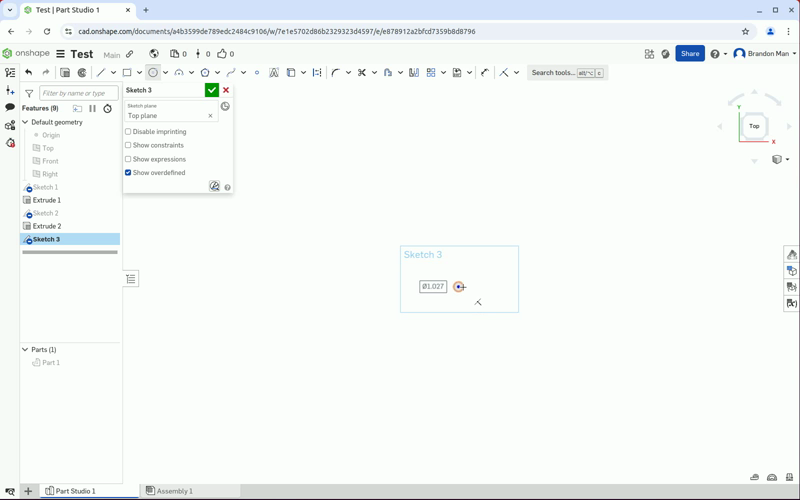
scroll(-6)
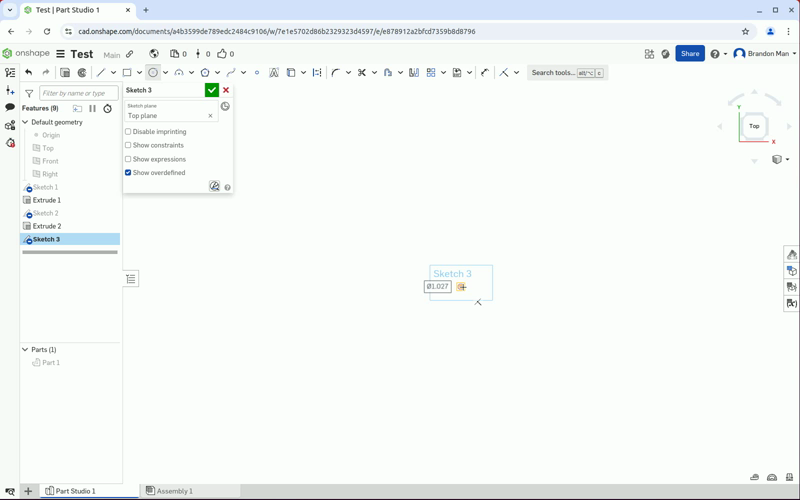
key(esc)
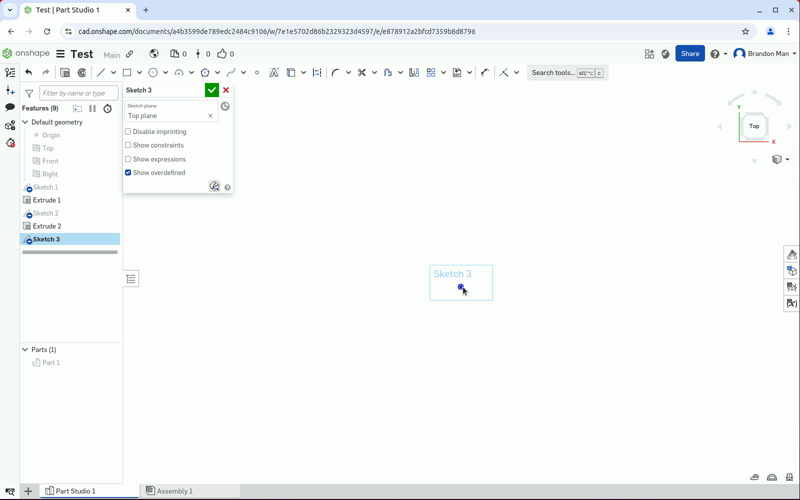
mouse_move(461, 285)
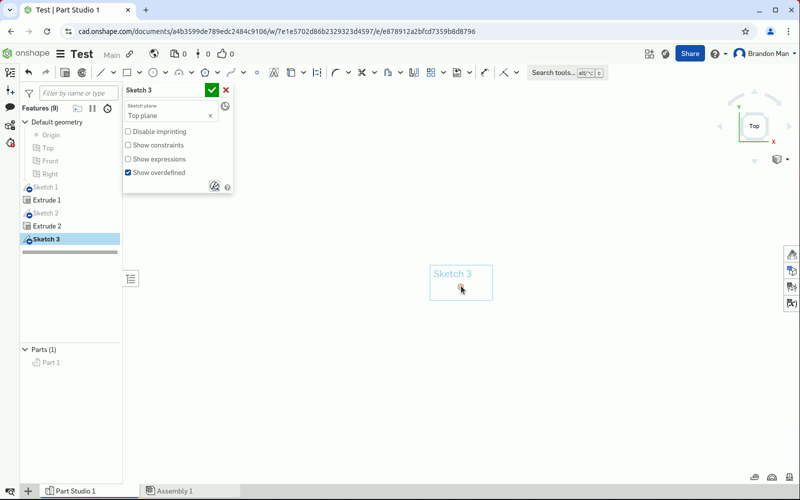
scroll(6)
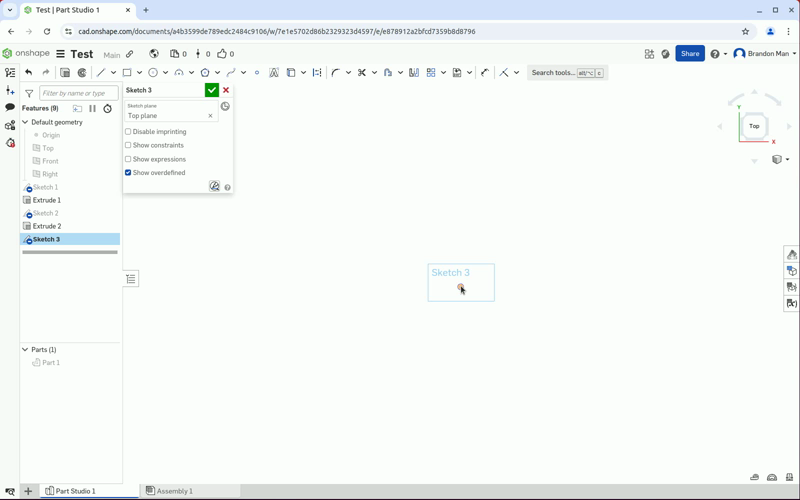
scroll(6)
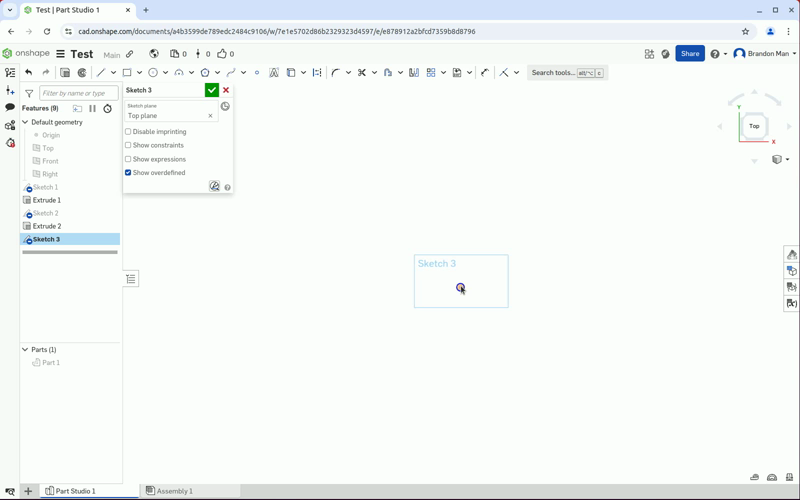
scroll(6)
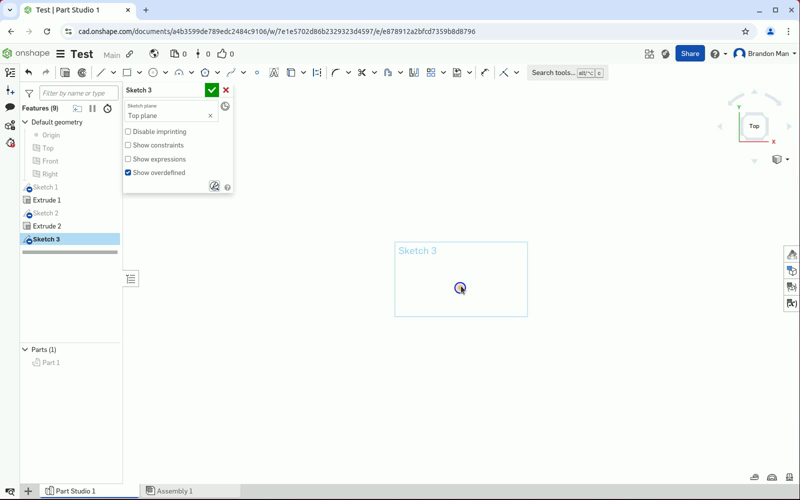
scroll(6)
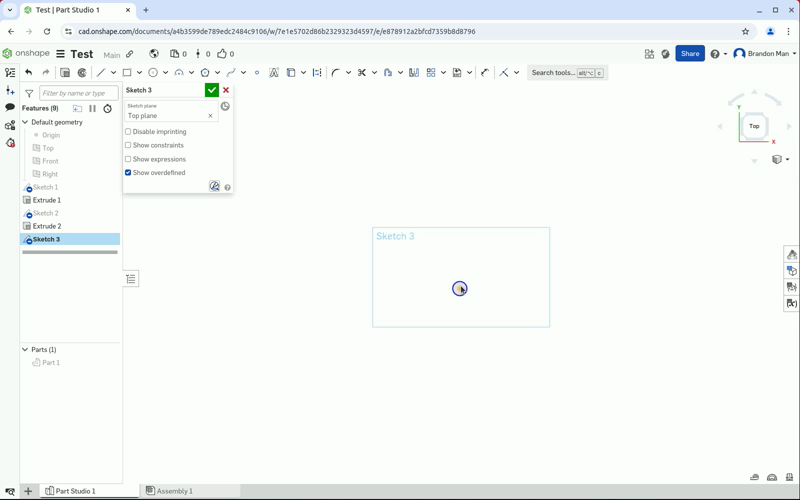
scroll(6)
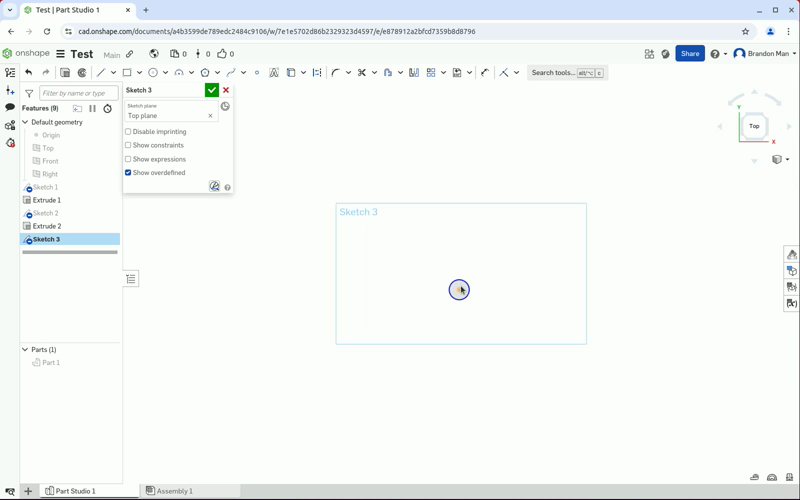
scroll(6)
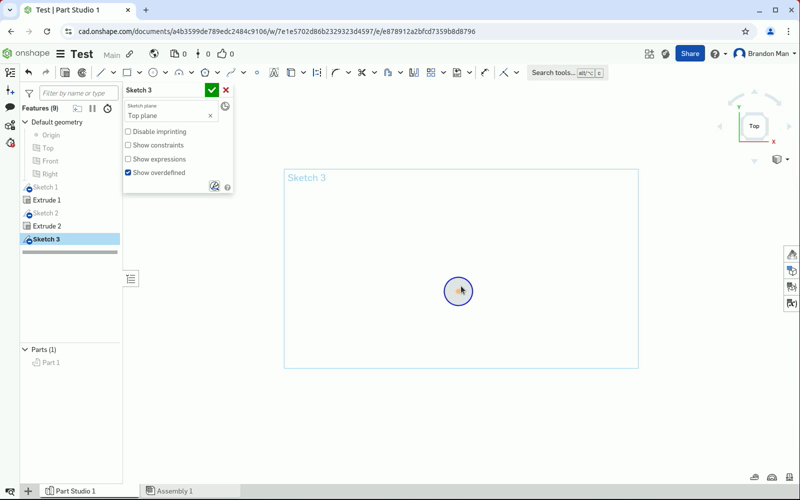
scroll(6)
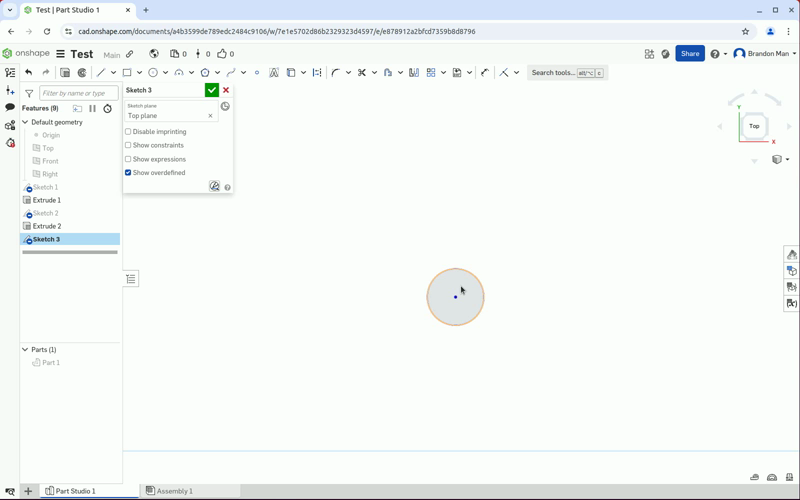
click(461, 285)
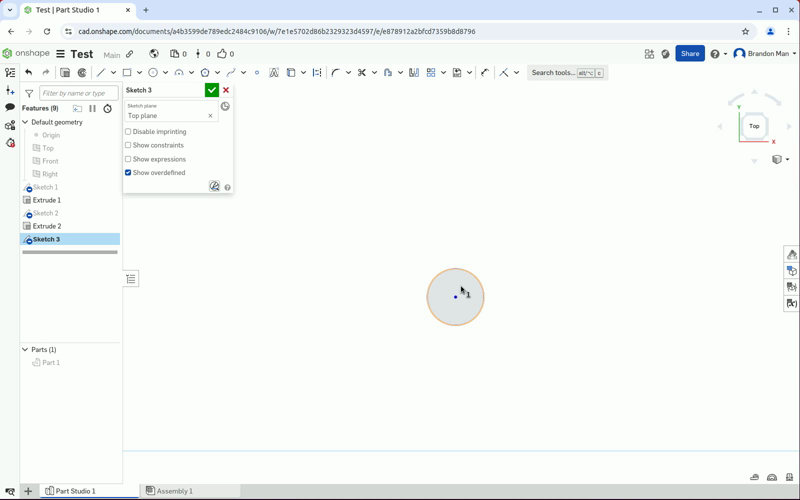
scroll(-6)
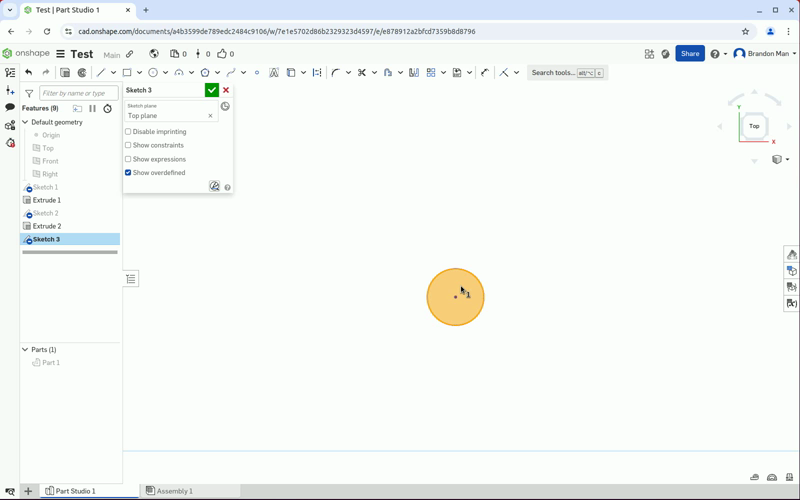
scroll(-6)
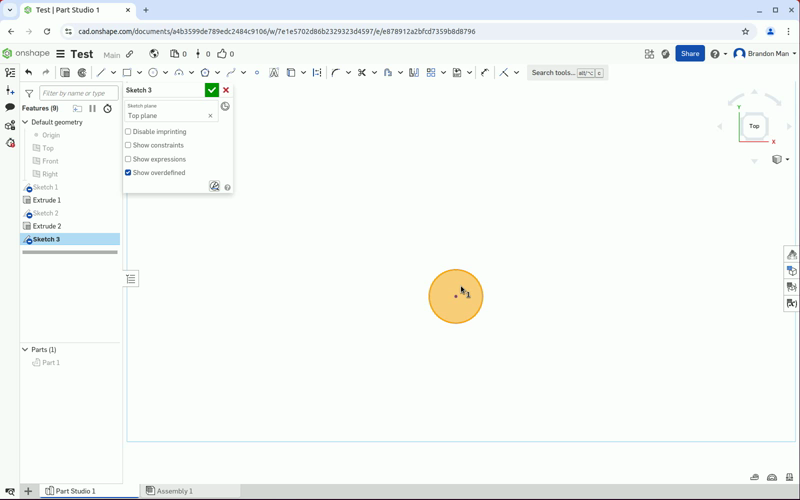
scroll(-6)
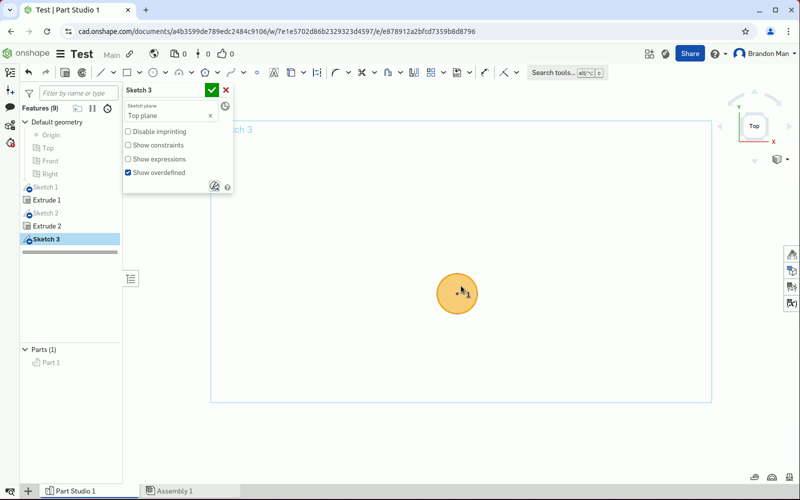
scroll(-6)
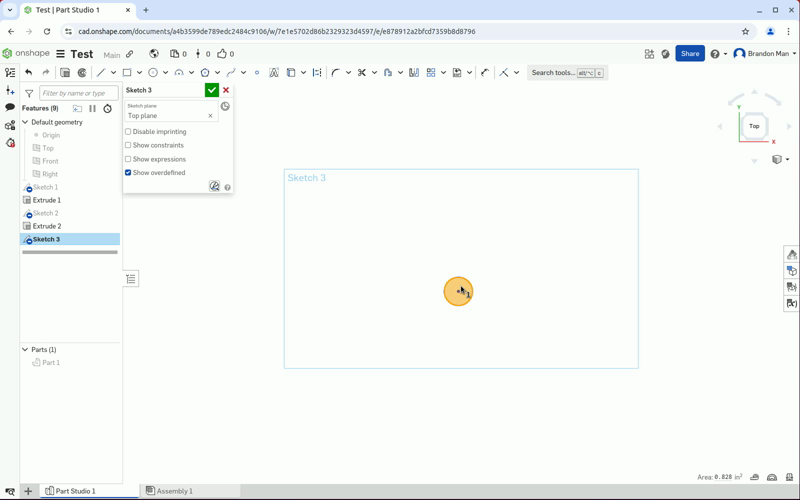
scroll(-6)
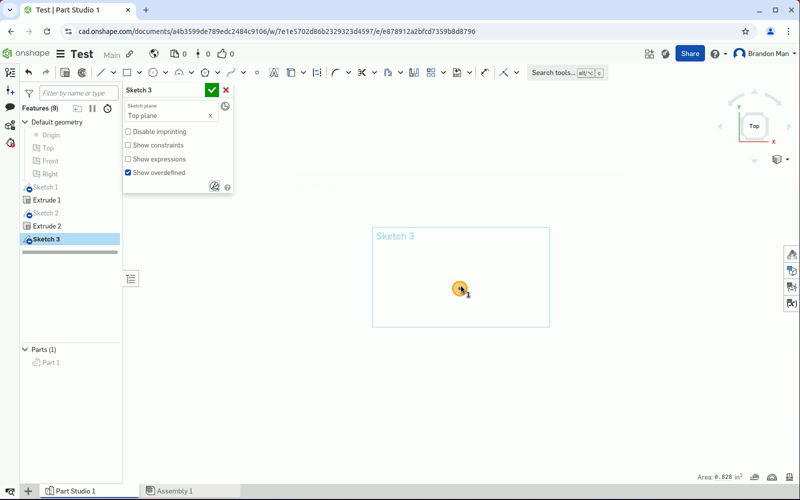
scroll(-6)
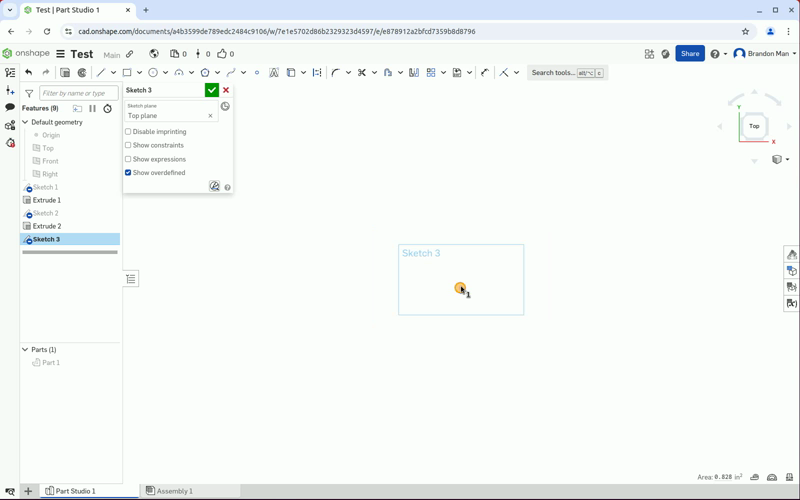
scroll(-6)
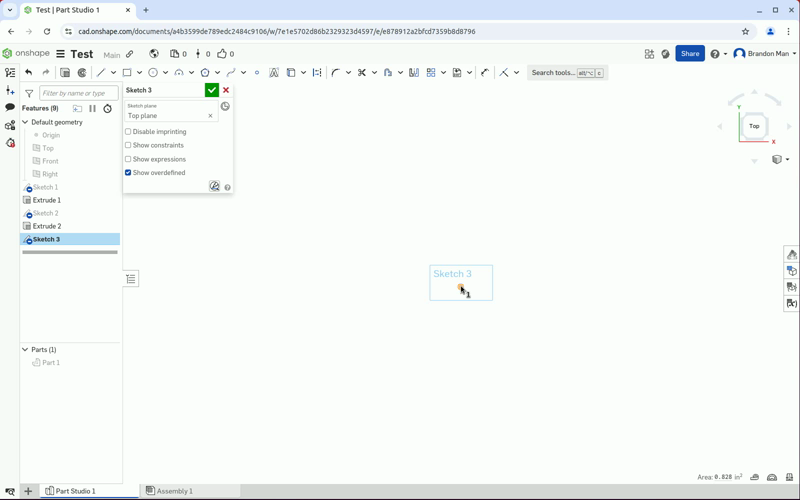
mouse_move(73, 352)
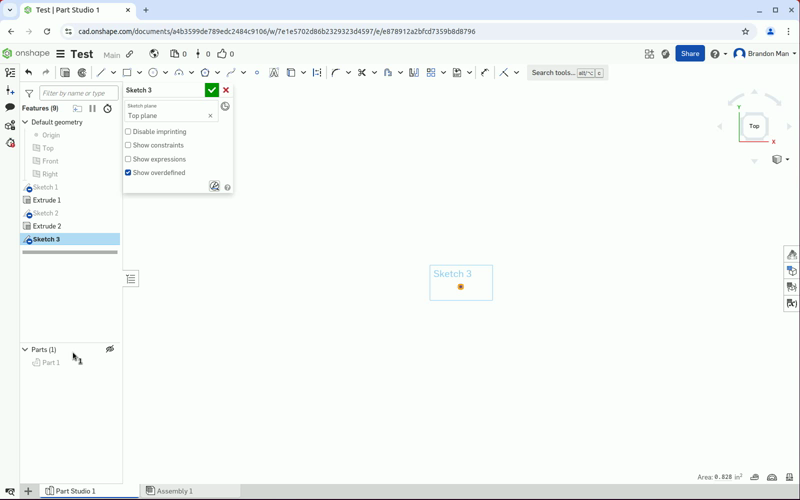
key(shift+y)
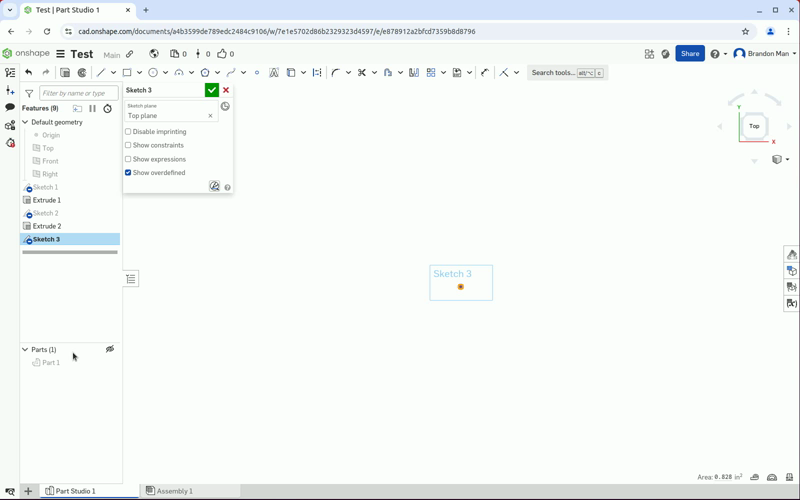
key(shift+e)
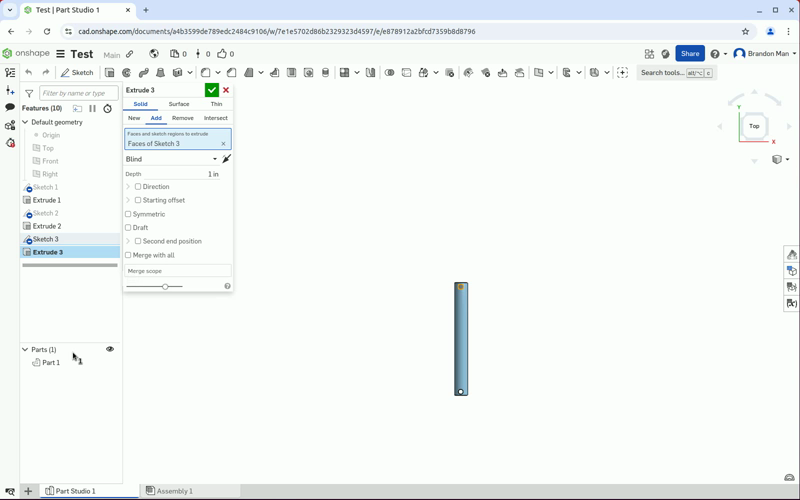
mouse_move(143, 106)
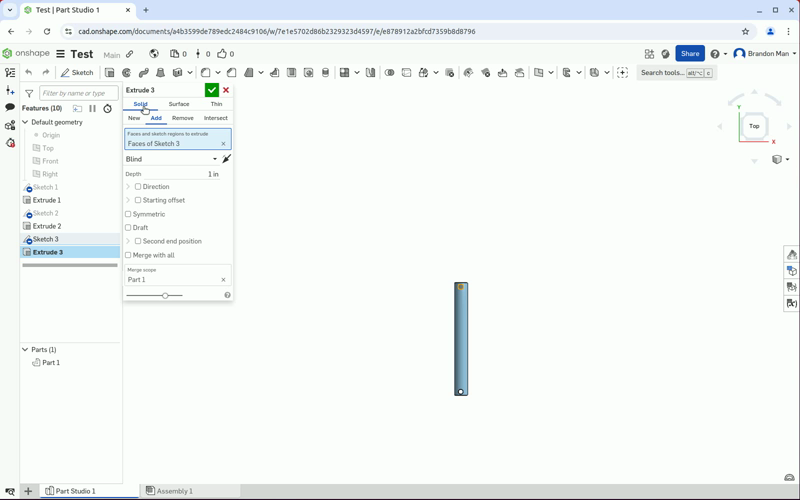
click(143, 106)
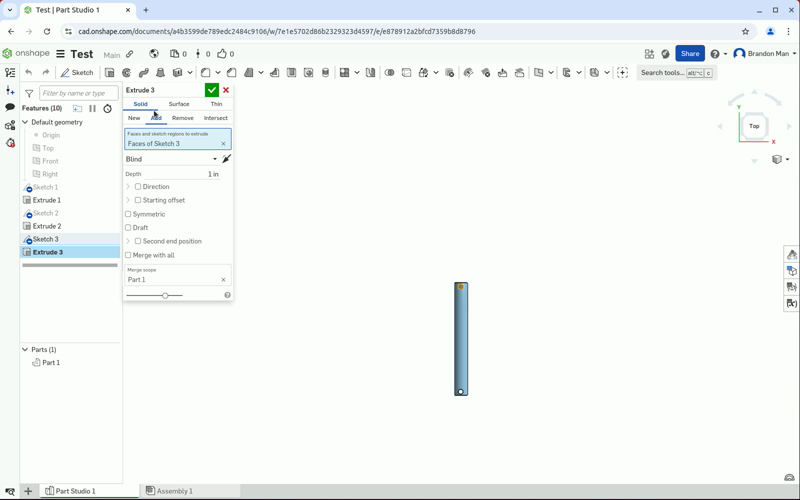
mouse_move(186, 120)
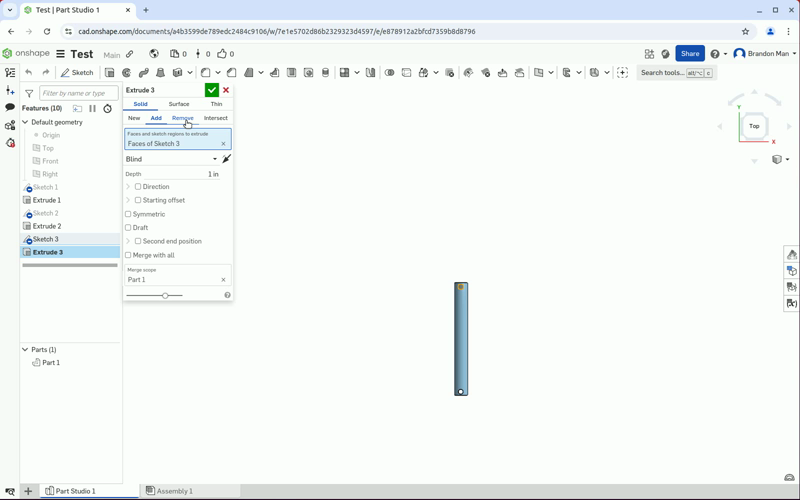
click(186, 120)
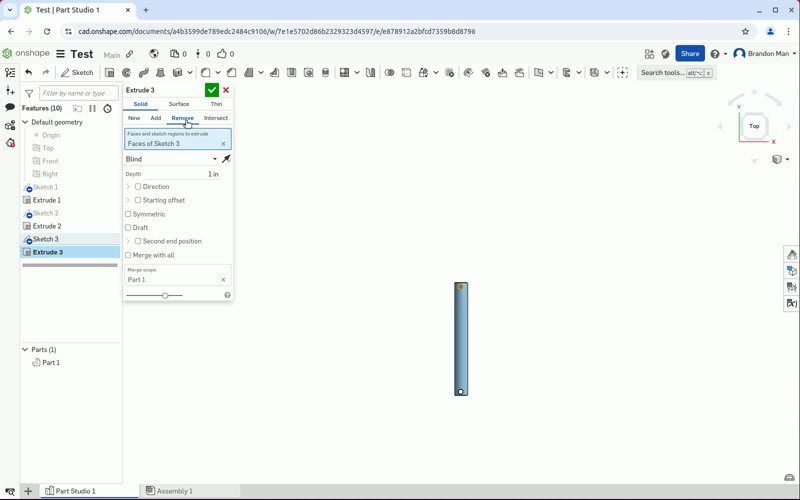
key(tab, 4)
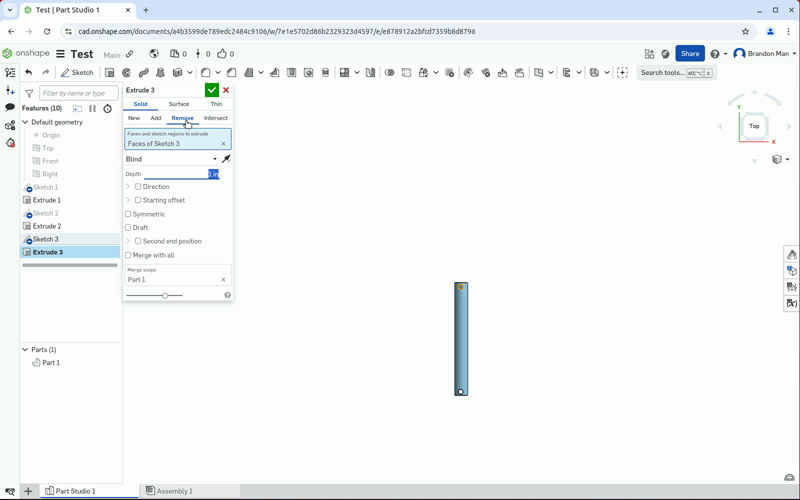
text(7.702)
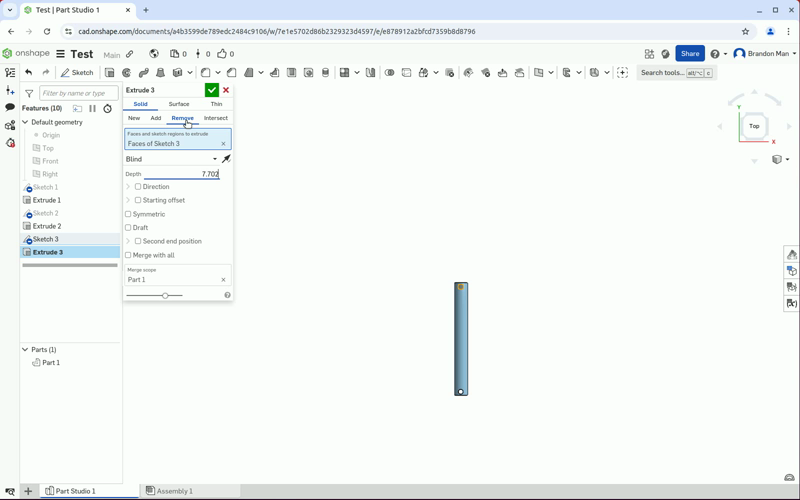
key(tab, 3)
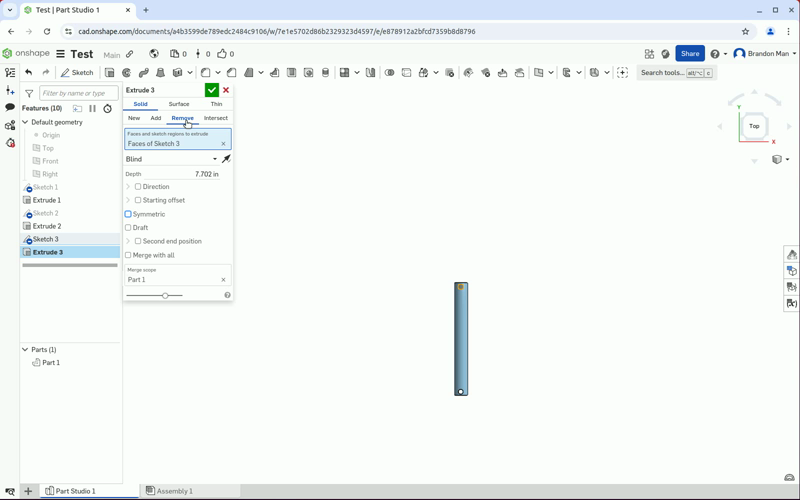
key(space)
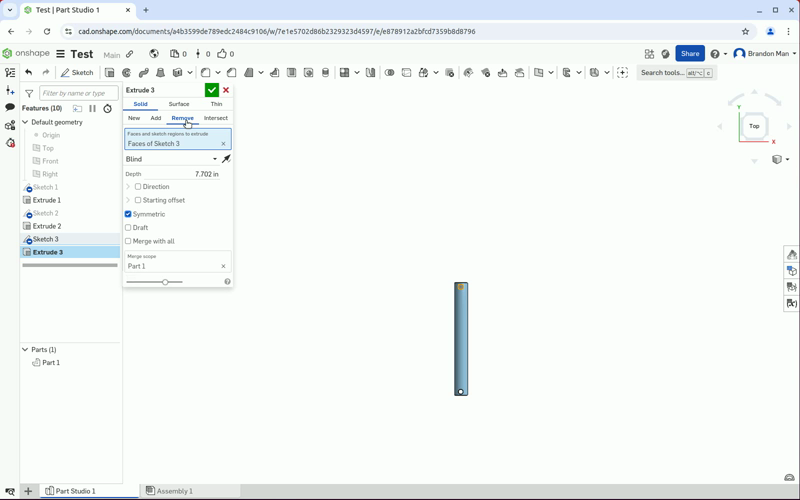
key(tab, 2)
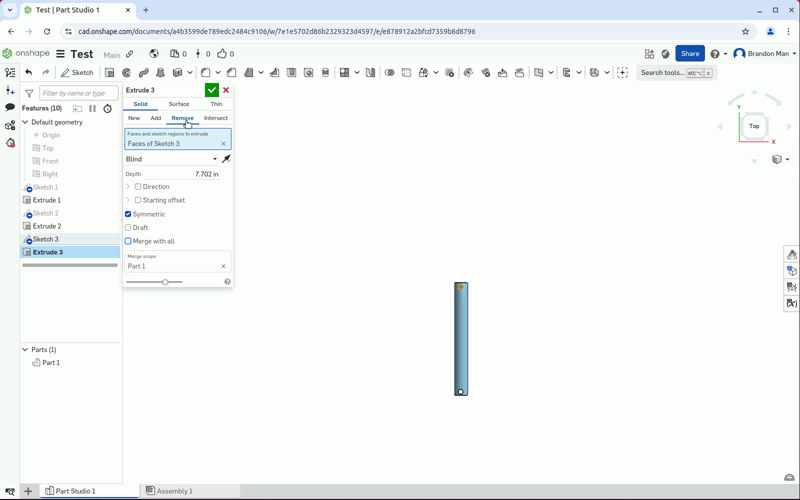
key(space)
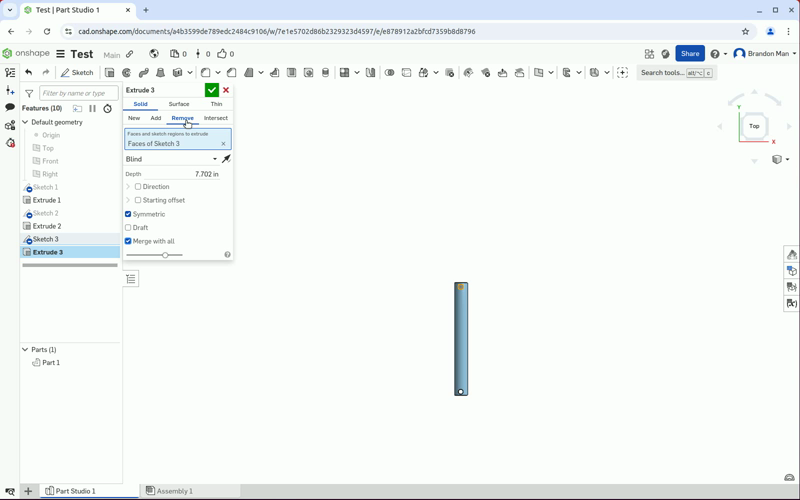
key(enter)
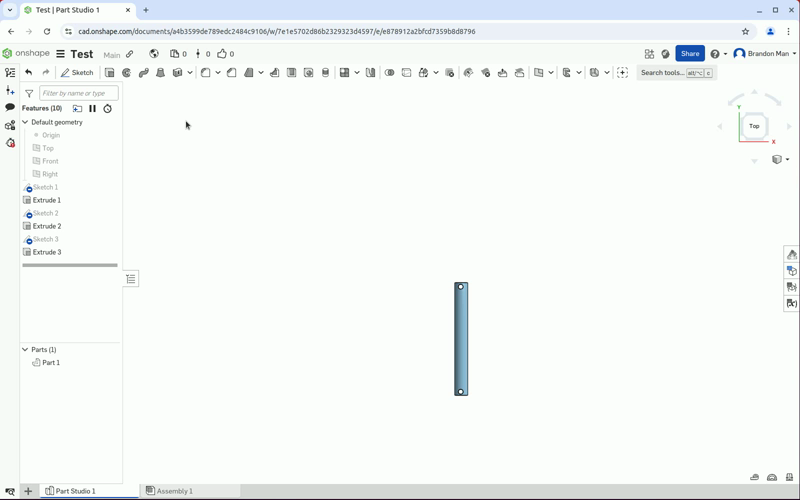
key(shift+h)
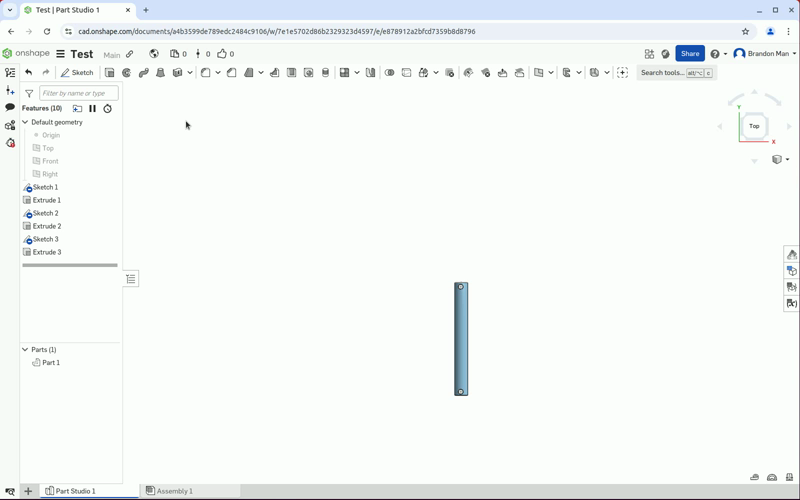
key(shift+h)
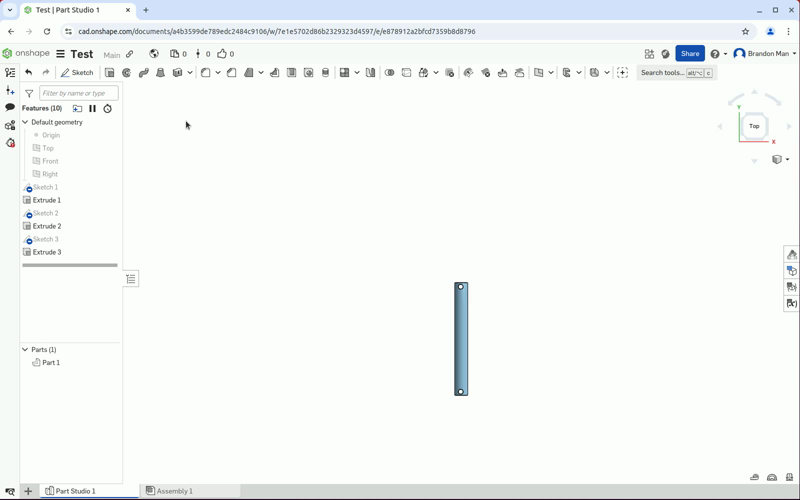
mouse_move(73, 189)
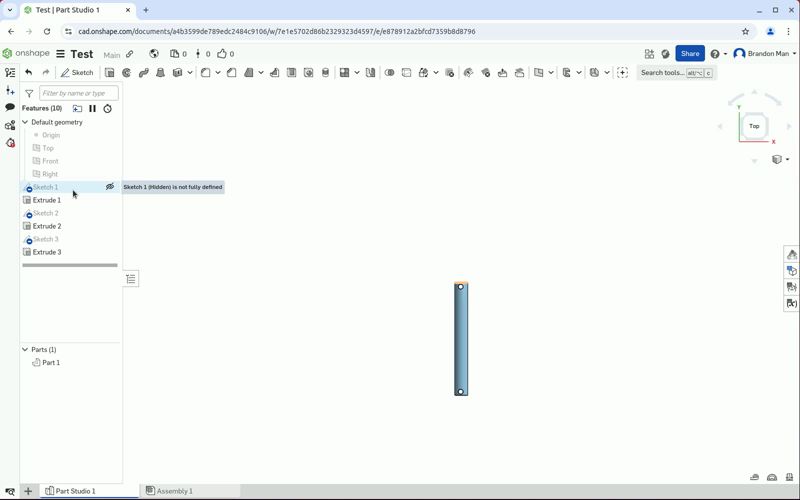
click(73, 189)
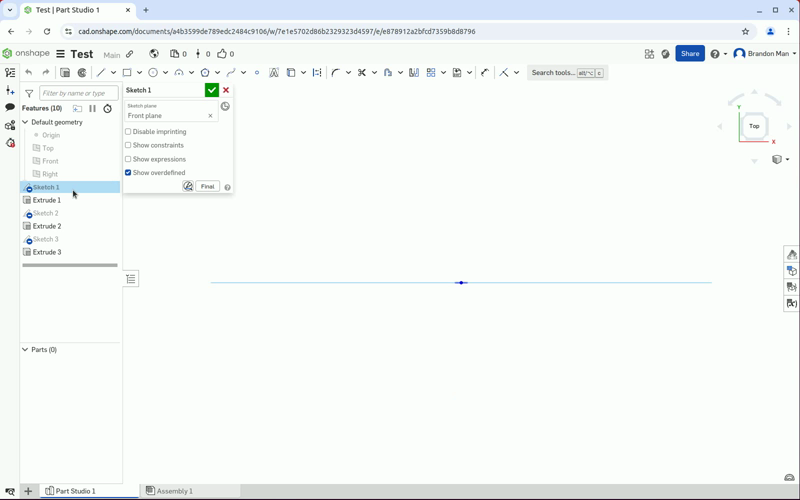
mouse_move(229, 92)
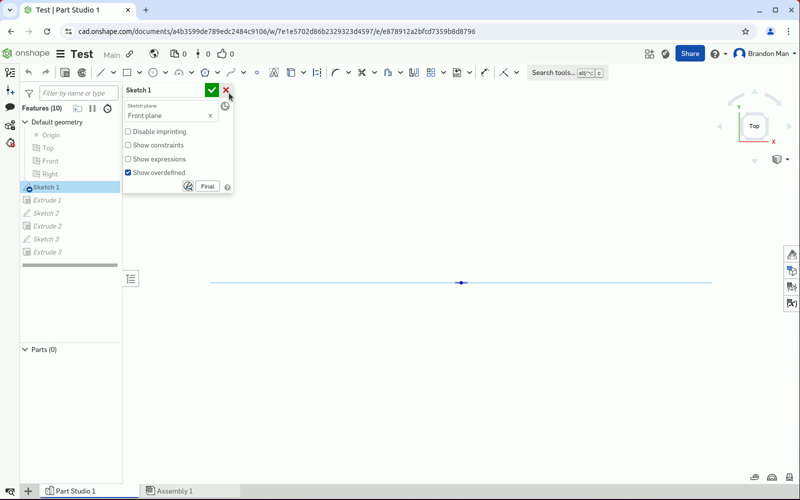
click(229, 92)
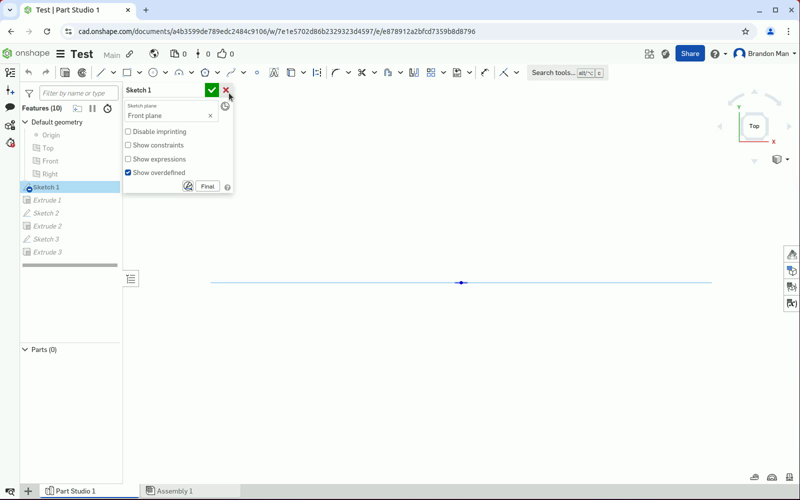
key(shift+s)
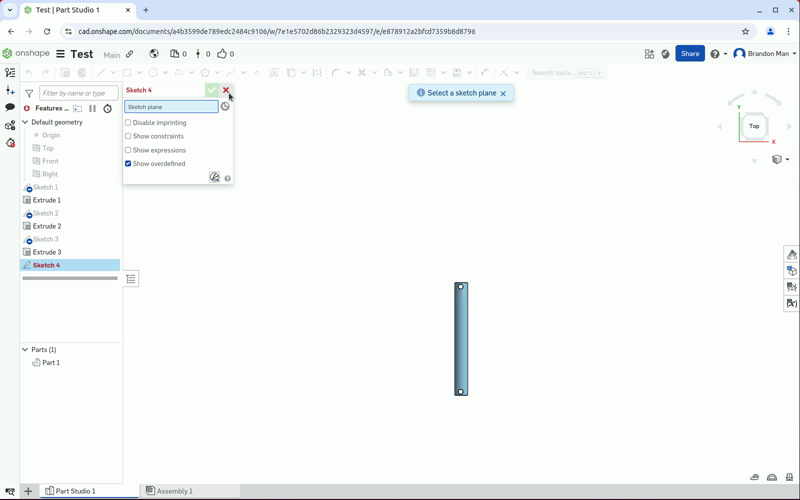
mouse_move(73, 150)
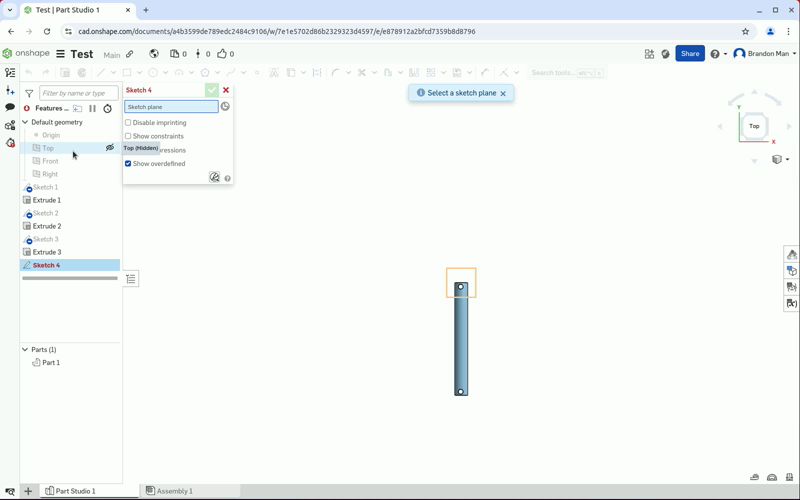
click(73, 150)
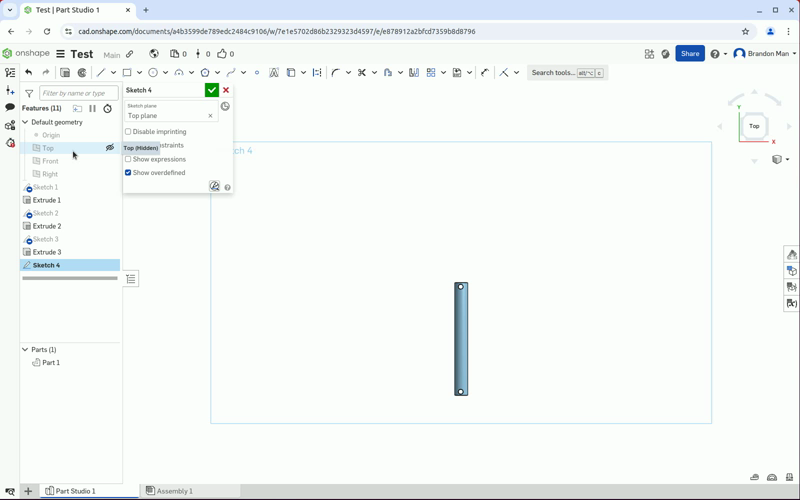
mouse_move(73, 352)
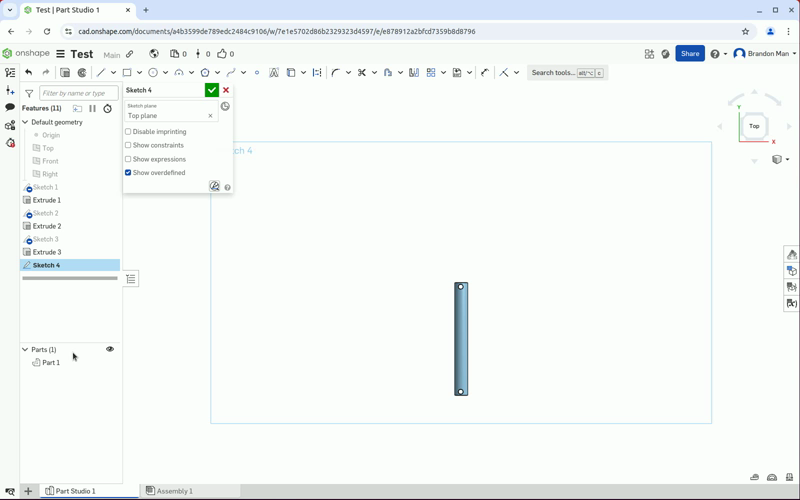
key(y)
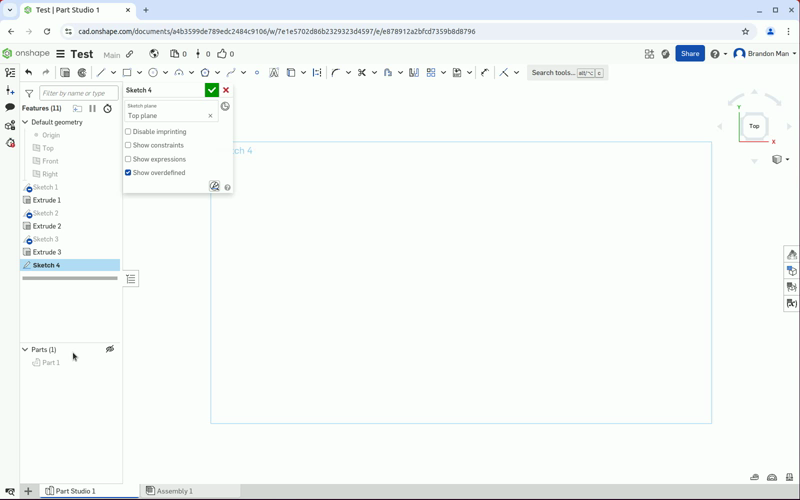
key(c)
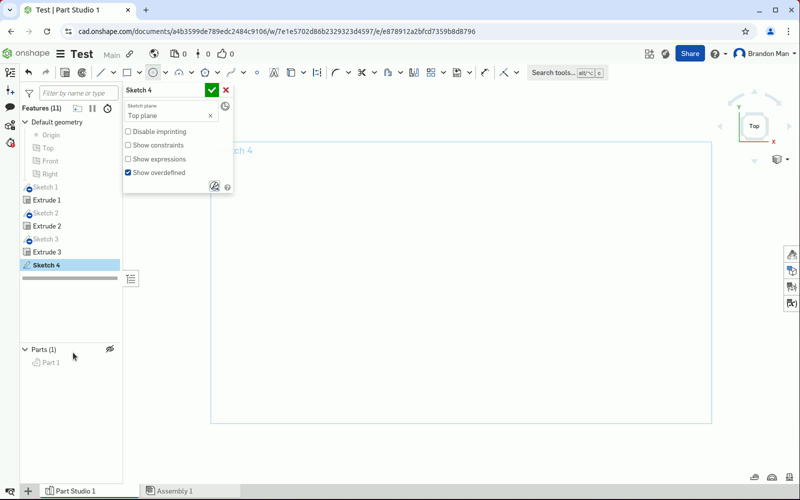
key_down(shift)
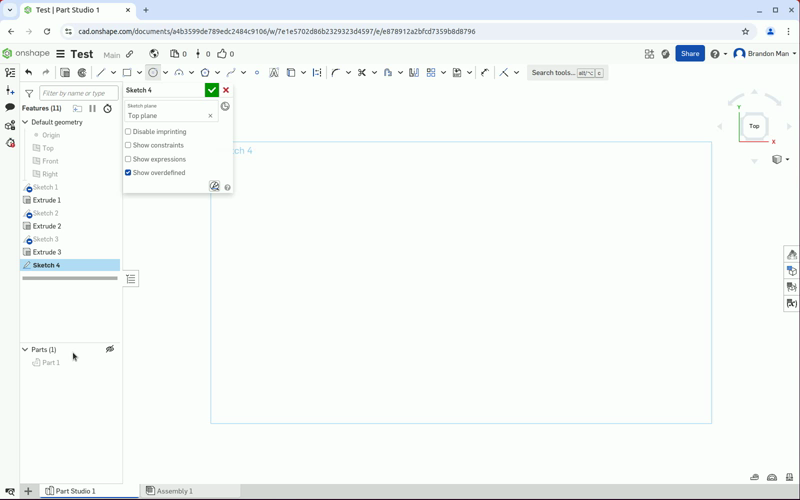
mouse_move(460, 298)
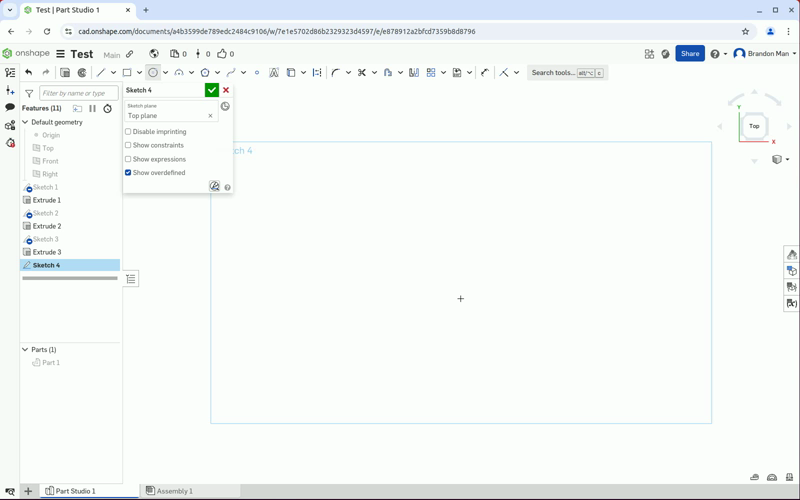
click(460, 298)
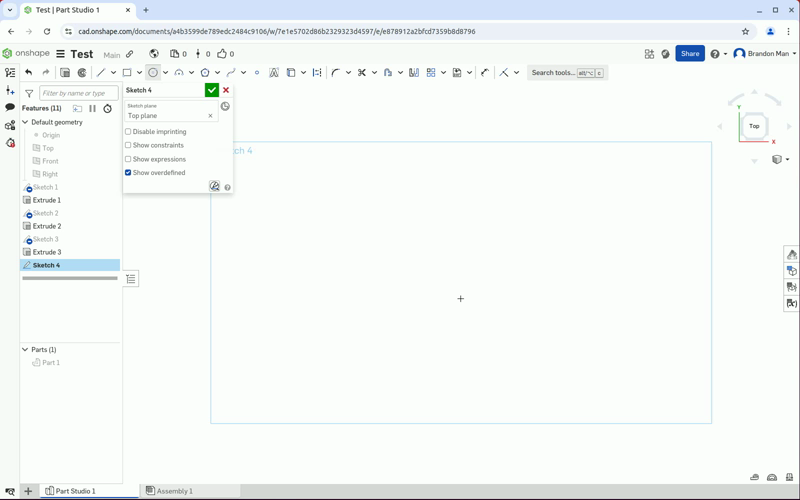
key_up(shift)
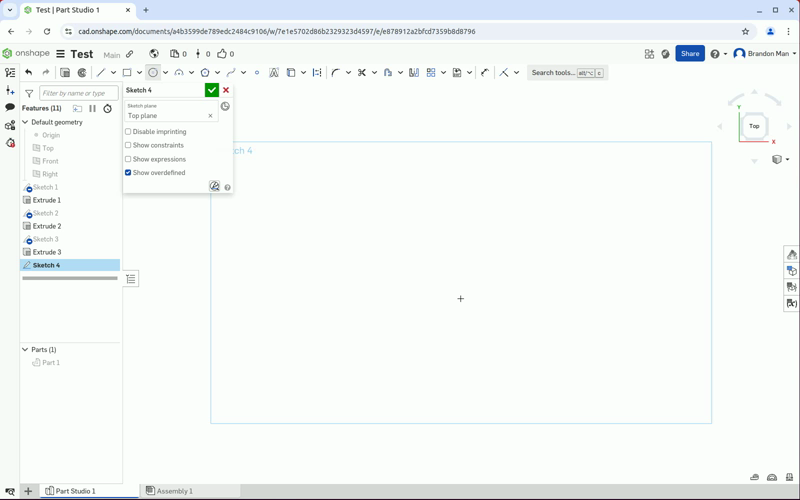
mouse_move(463, 298)
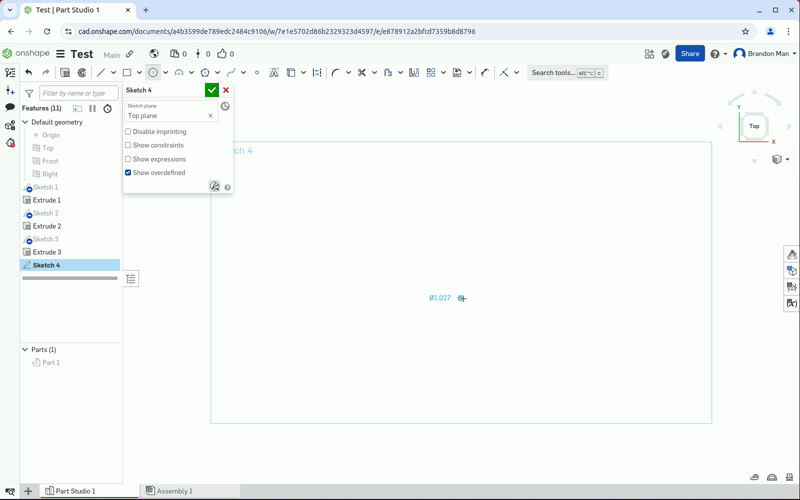
scroll(6)
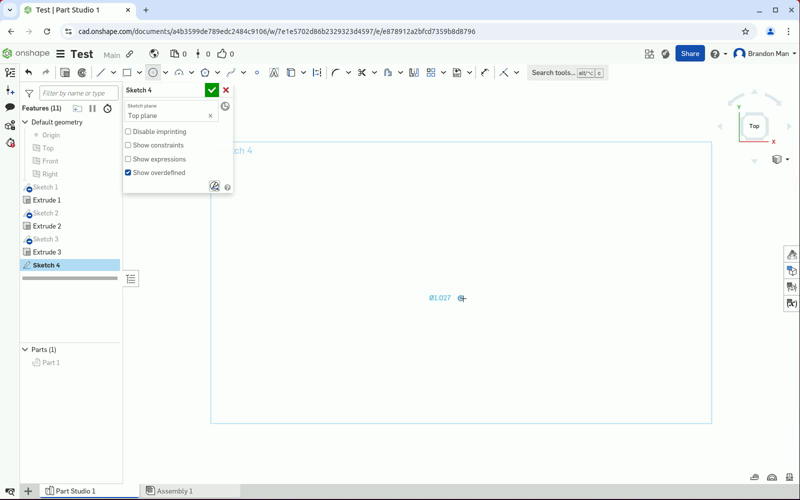
scroll(6)
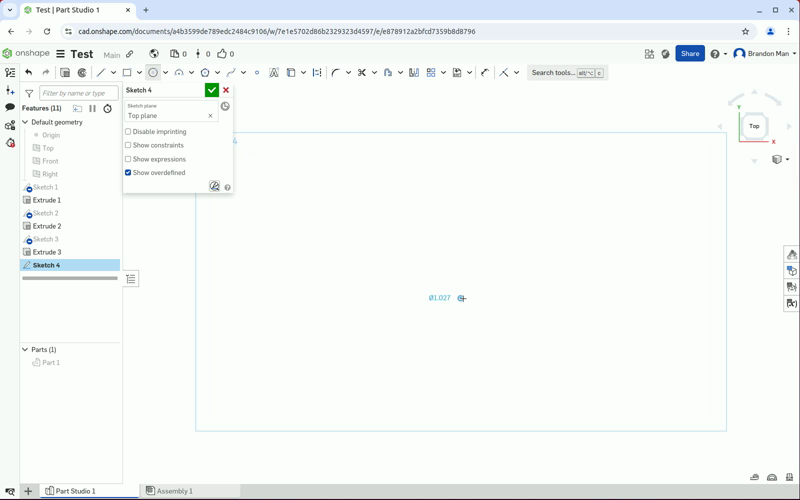
scroll(6)
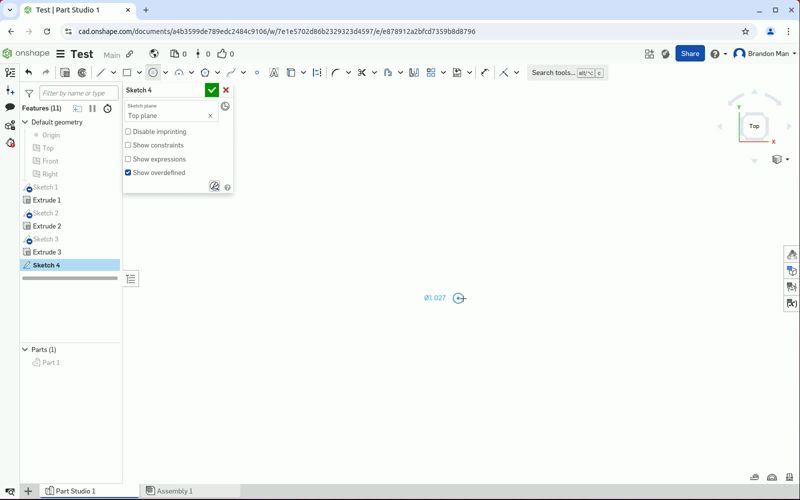
scroll(6)
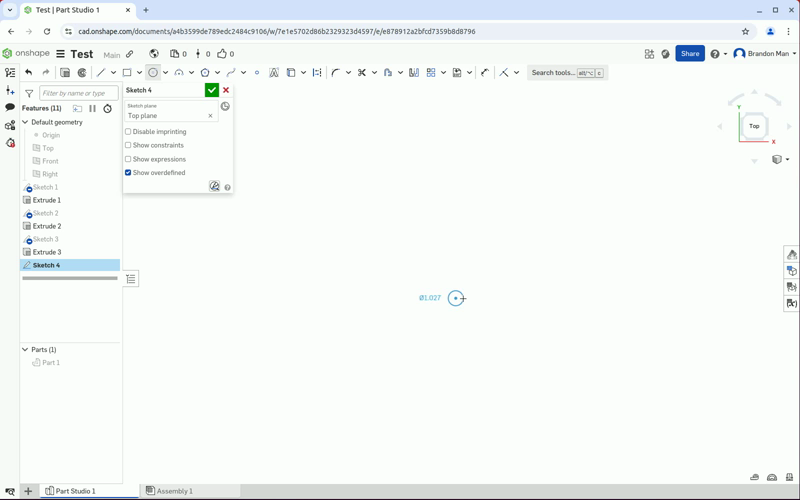
scroll(6)
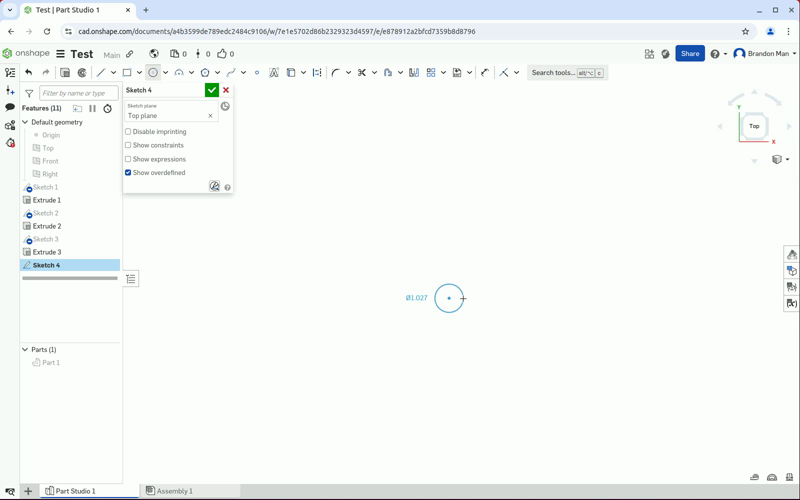
scroll(6)
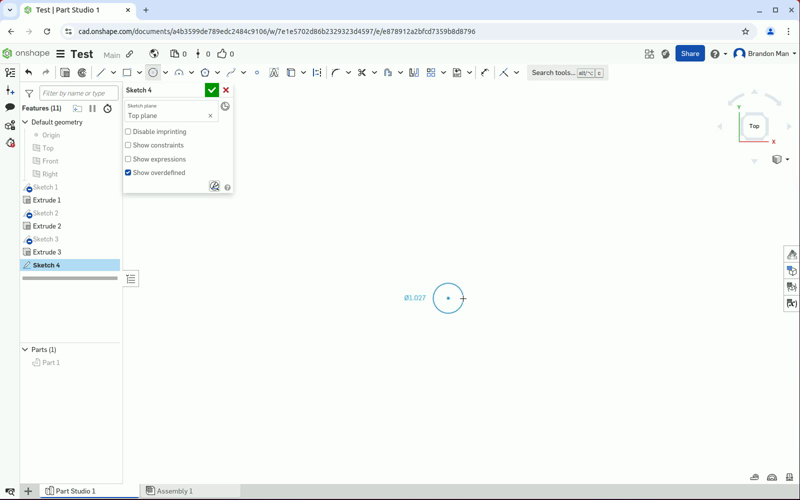
scroll(6)
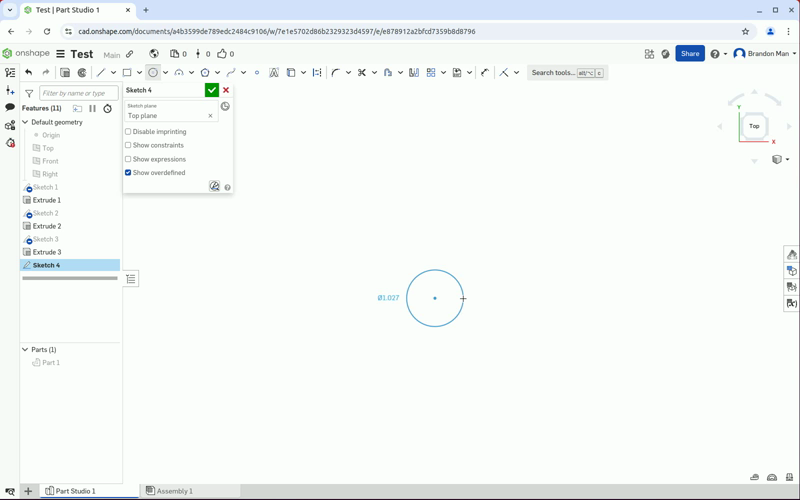
click(463, 298)
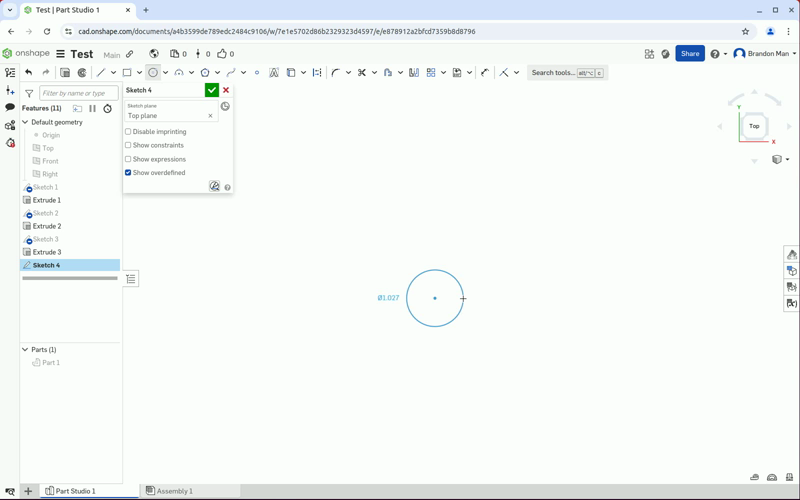
scroll(-6)
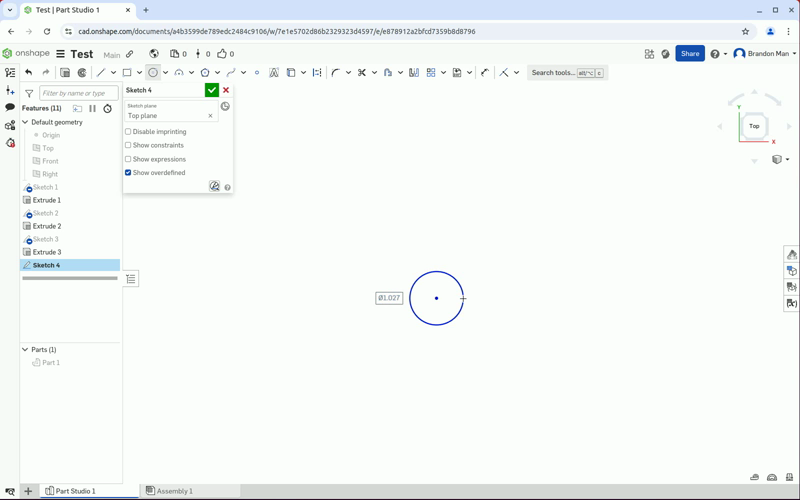
scroll(-6)
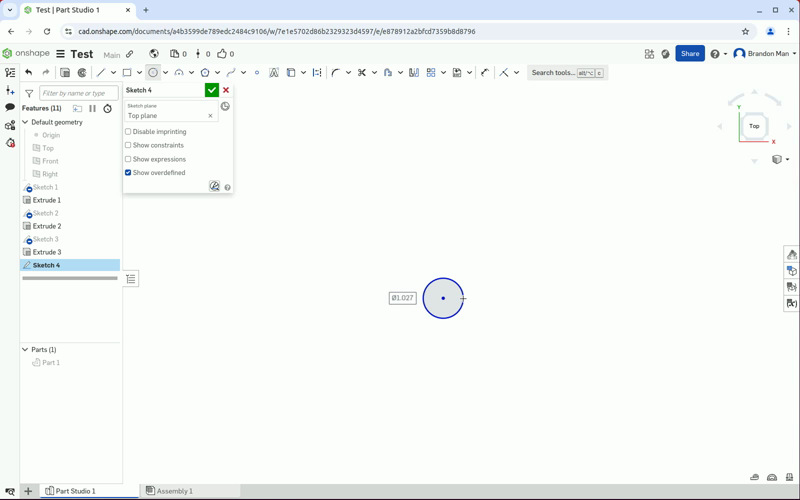
scroll(-6)
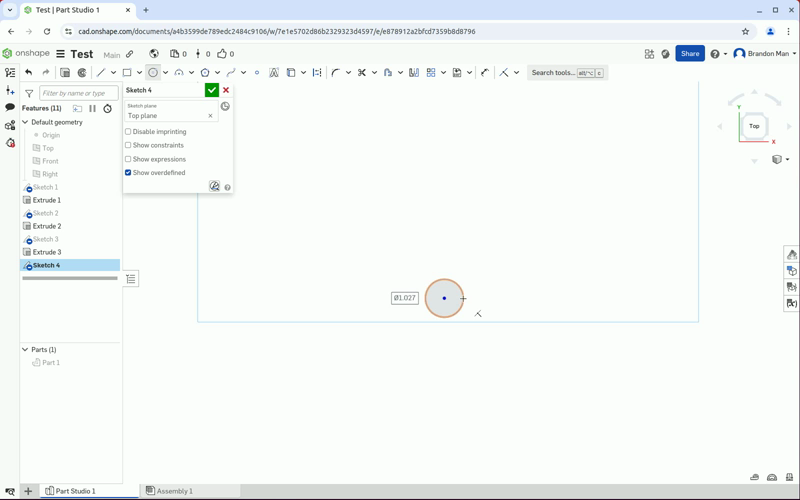
scroll(-6)
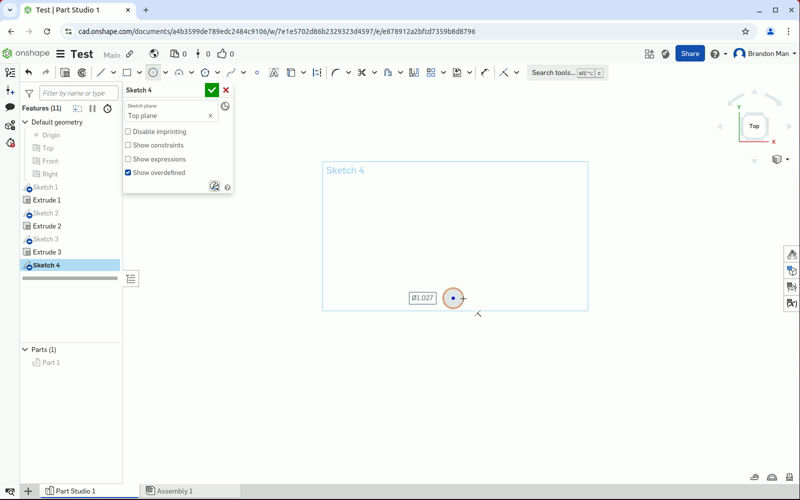
scroll(-6)
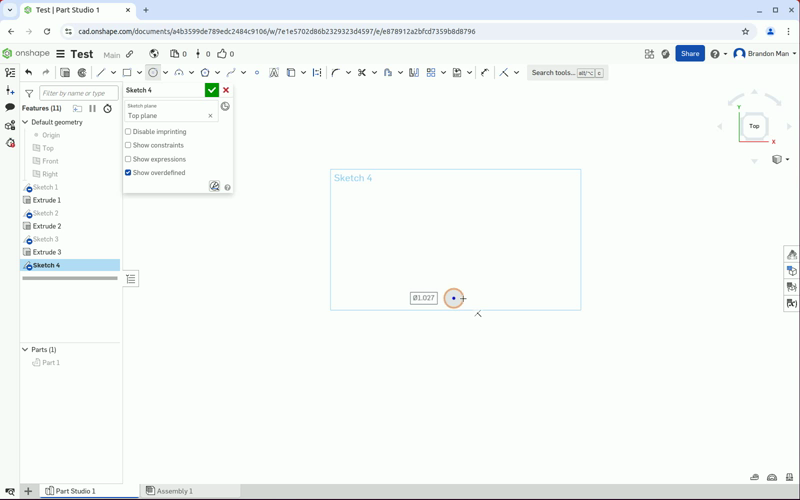
scroll(-6)
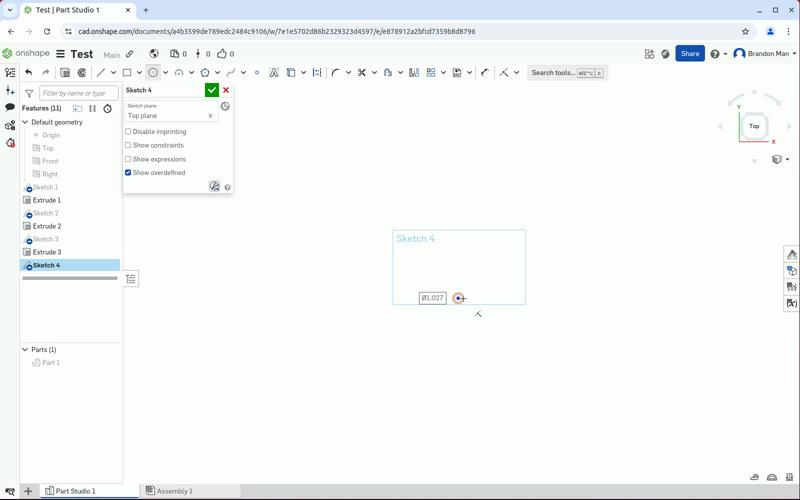
scroll(-6)
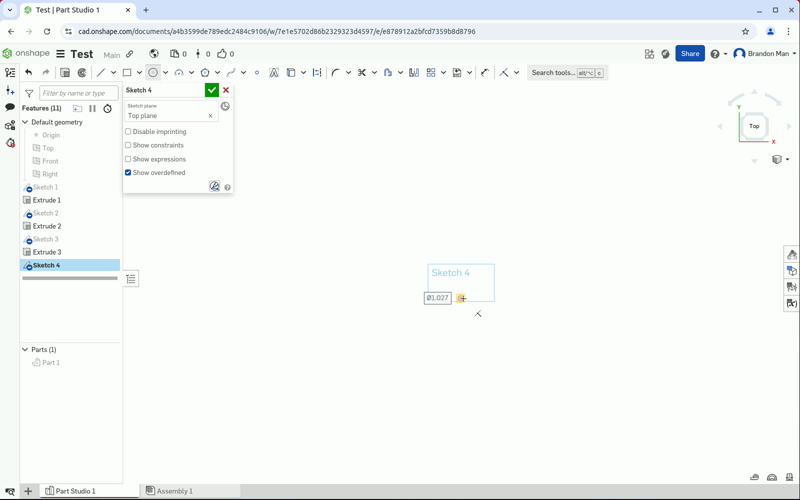
key(esc)
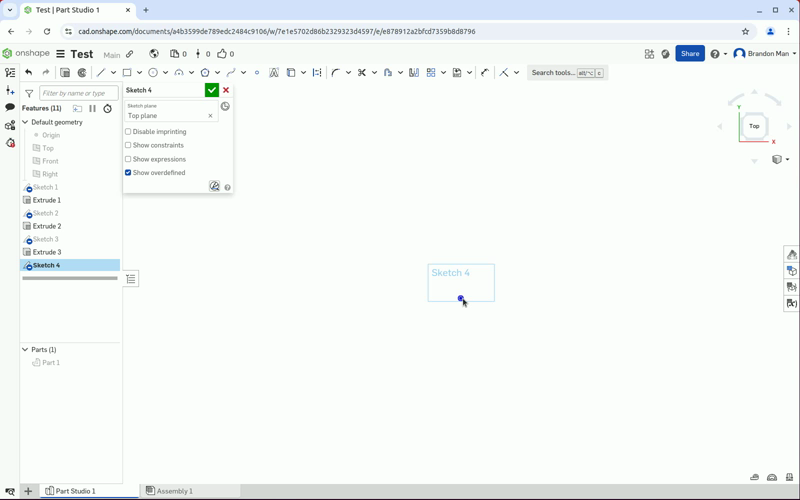
mouse_move(459, 298)
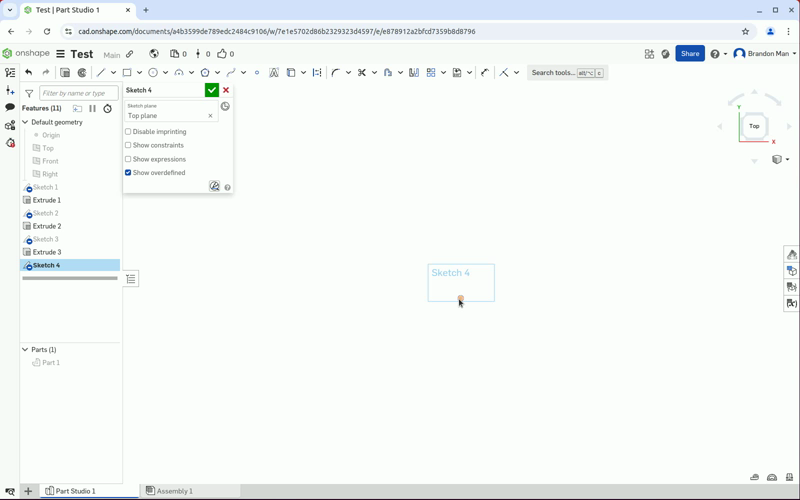
scroll(6)
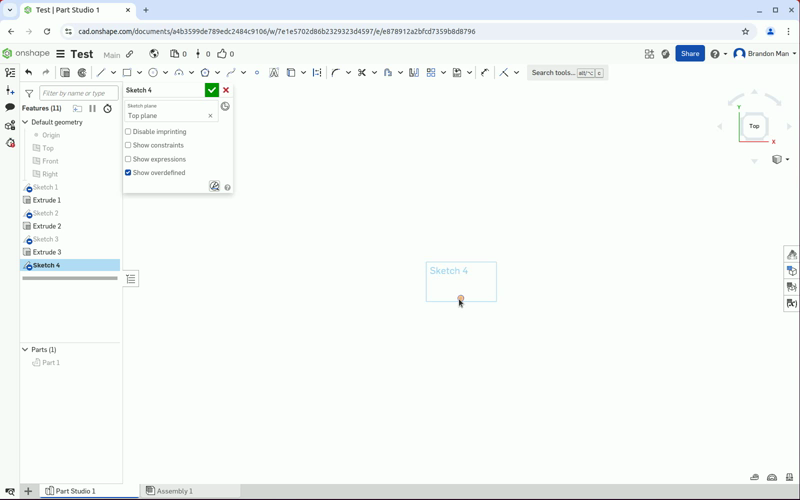
scroll(6)
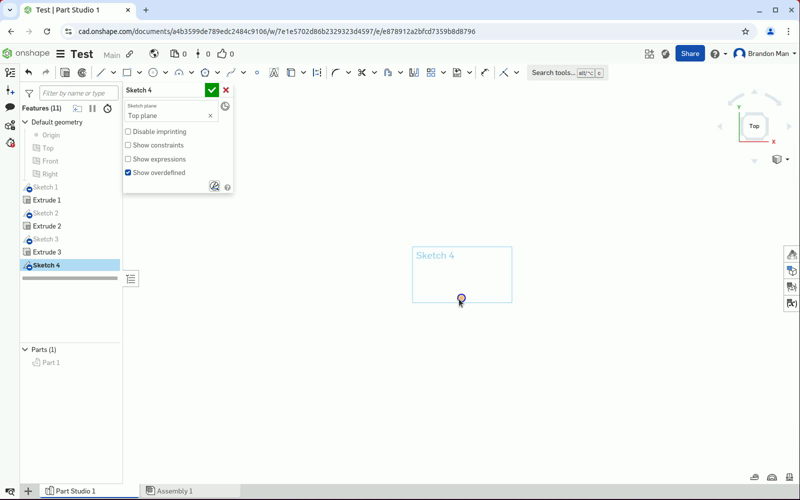
scroll(6)
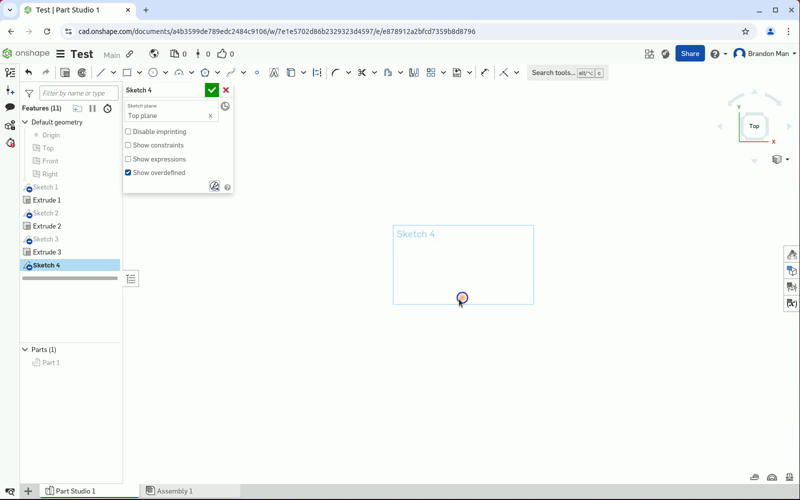
scroll(6)
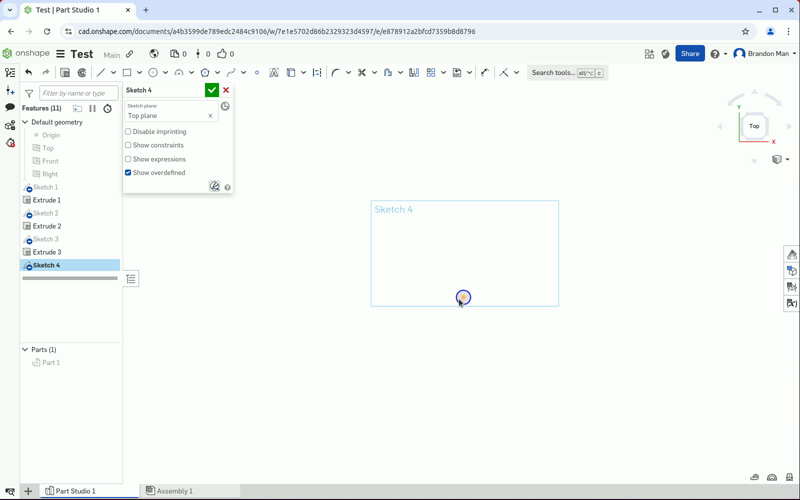
scroll(6)
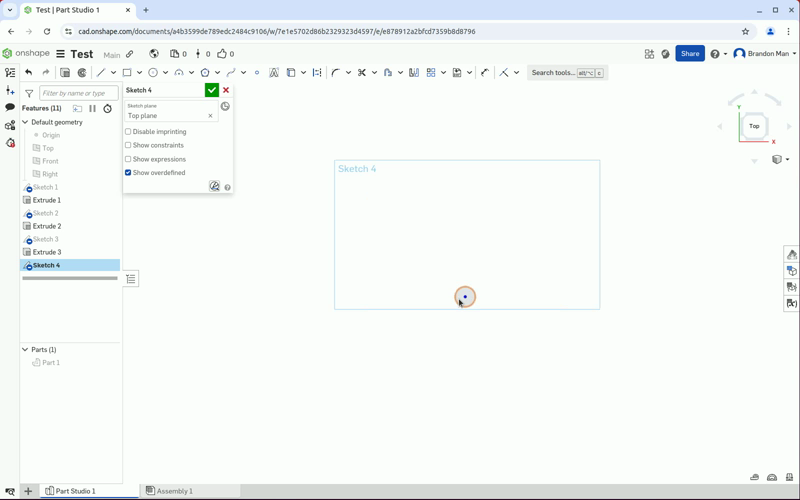
scroll(6)
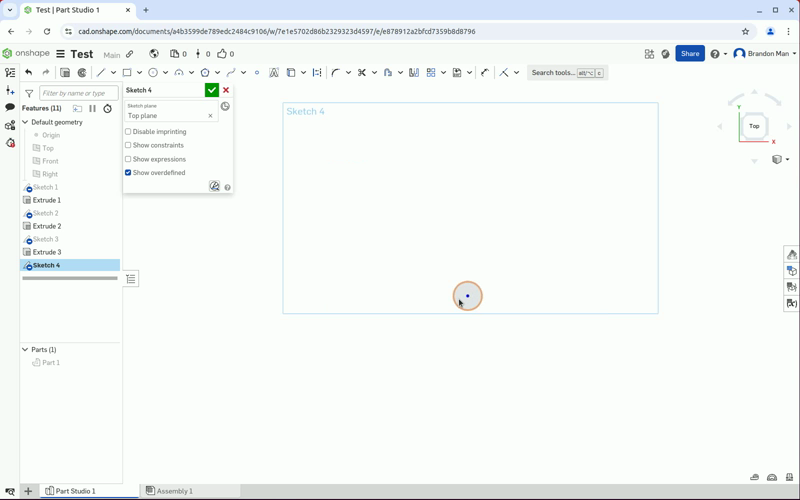
scroll(6)
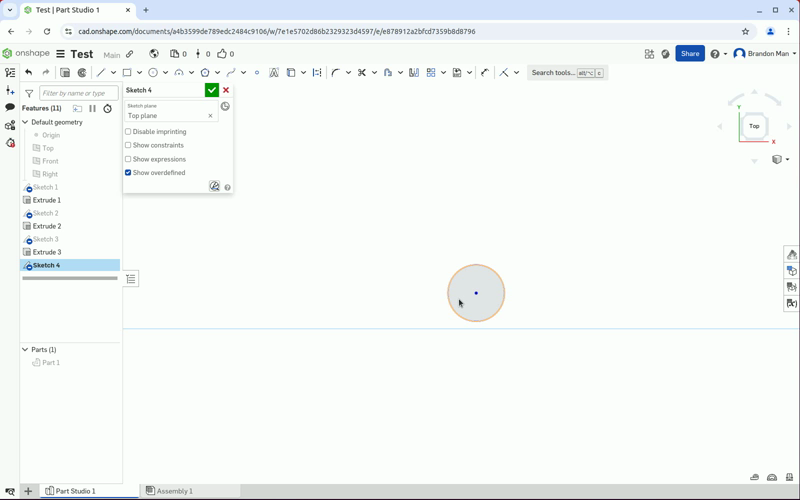
click(459, 298)
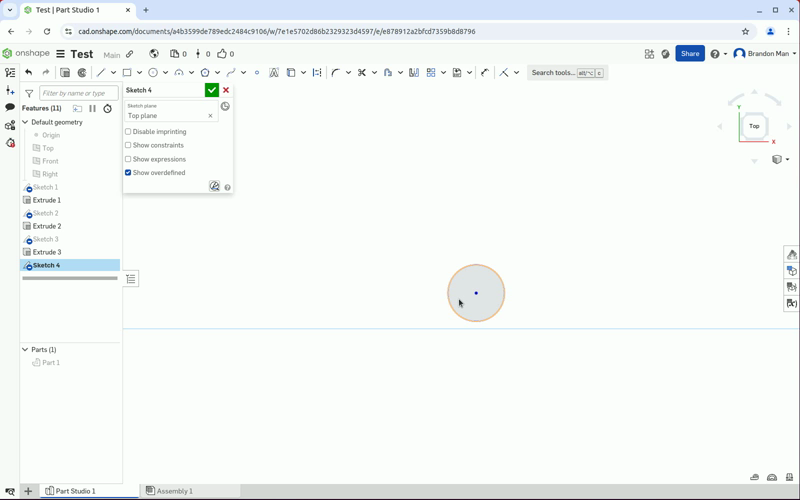
scroll(-6)
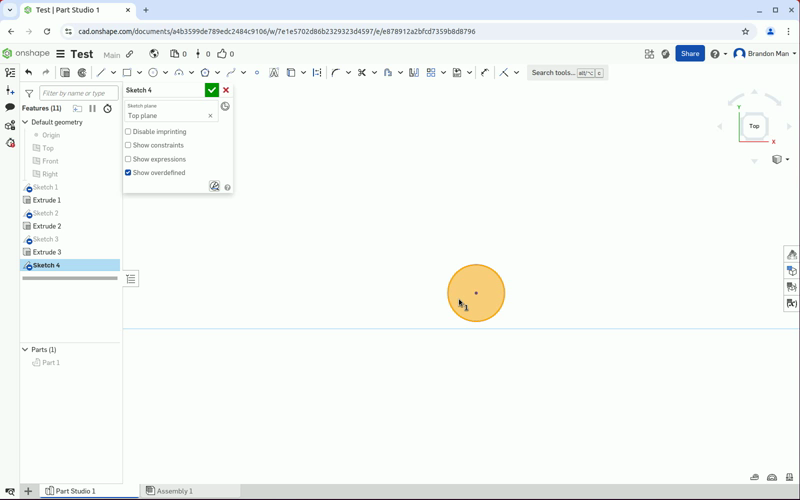
scroll(-6)
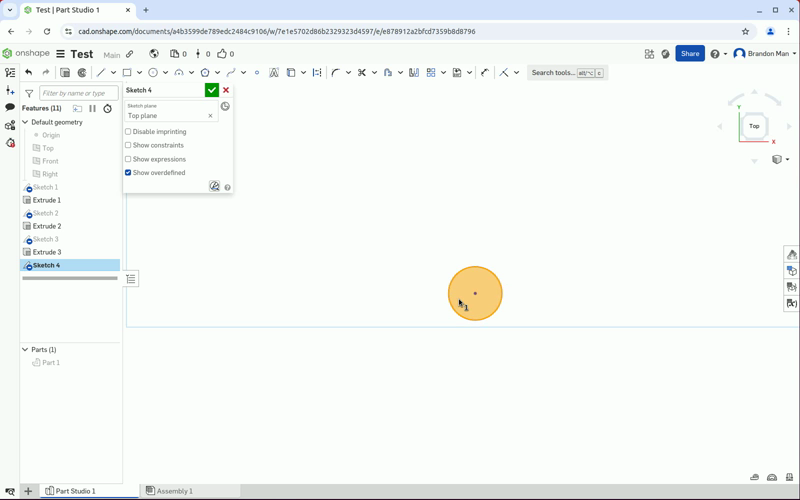
scroll(-6)
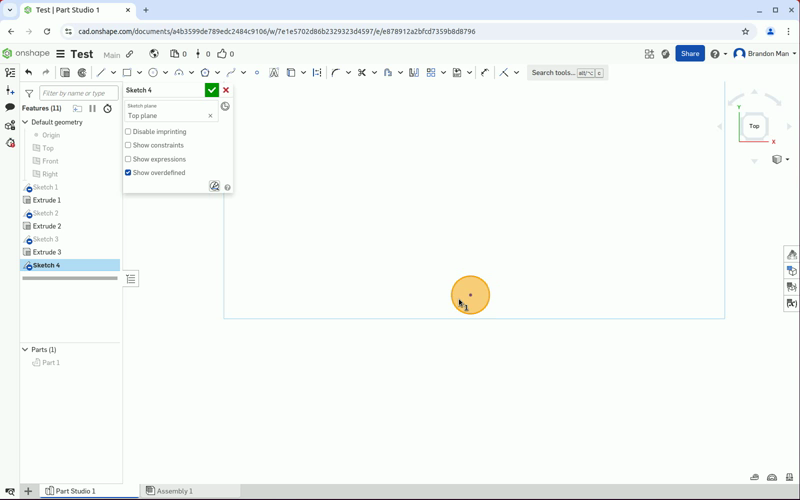
scroll(-6)
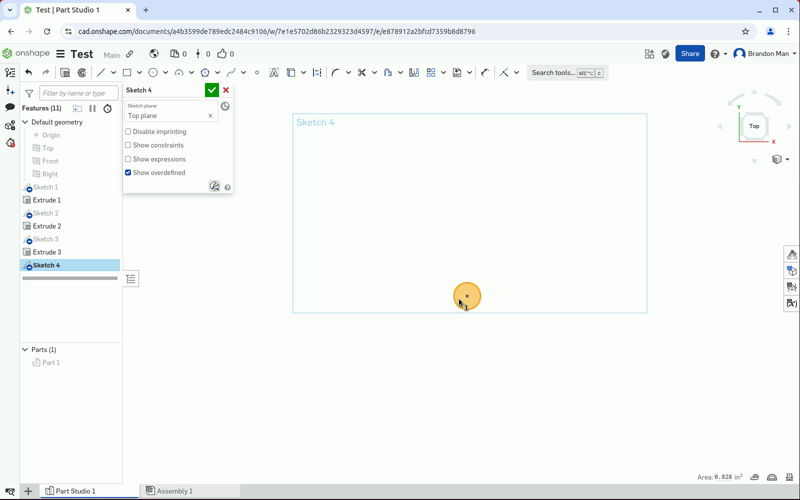
scroll(-6)
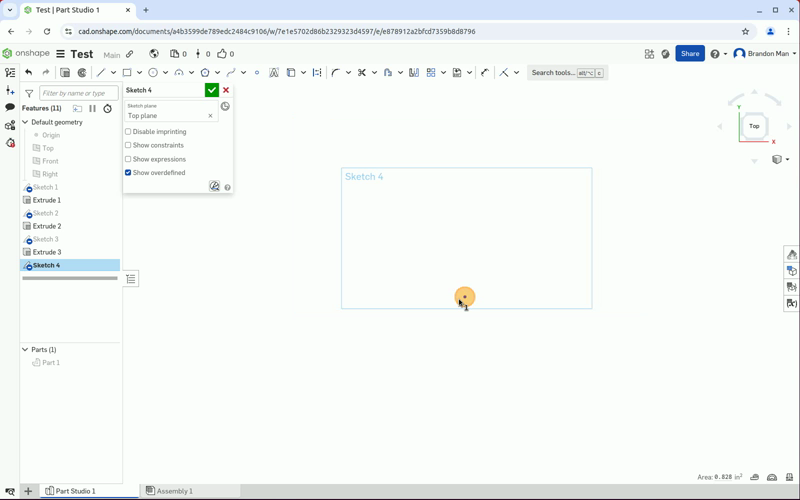
scroll(-6)
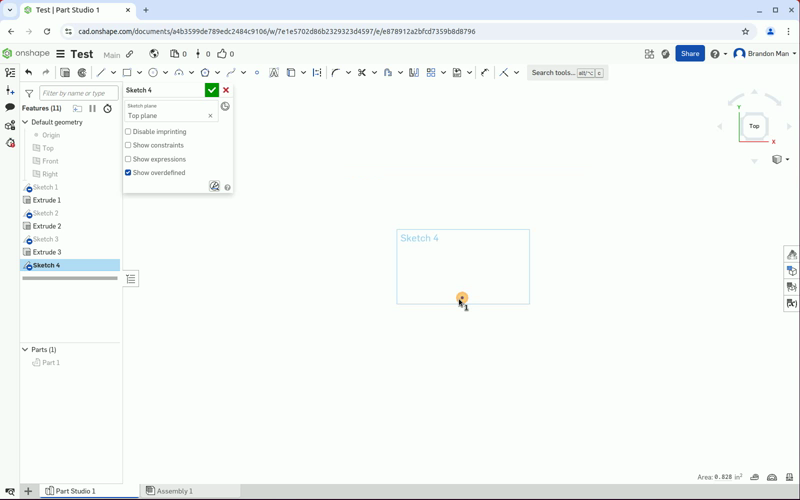
scroll(-6)
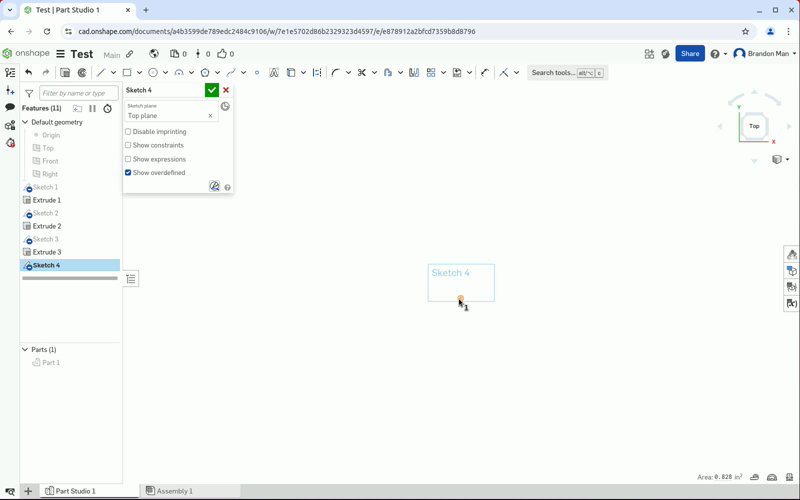
mouse_move(73, 352)
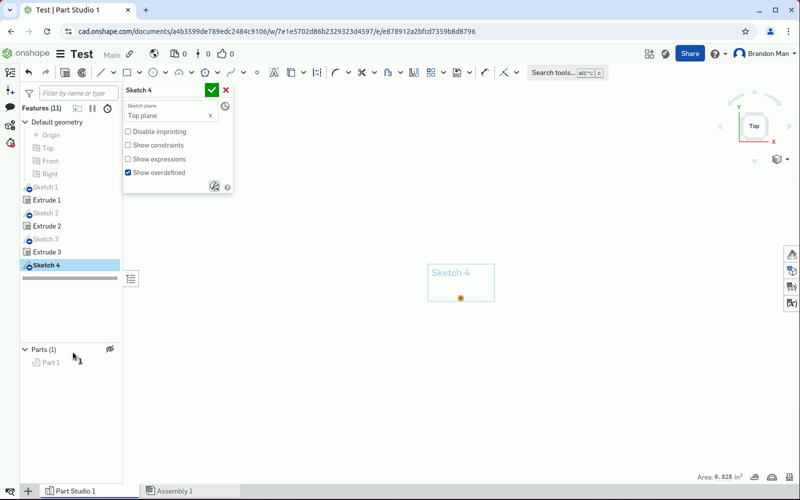
key(shift+y)
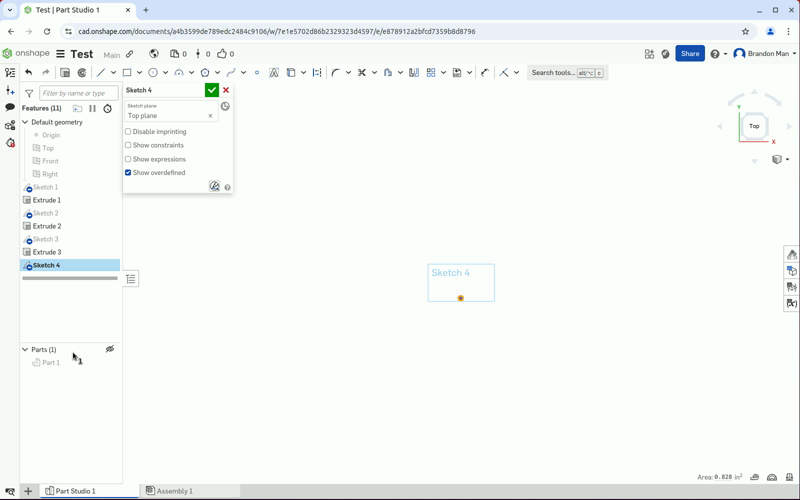
key(shift+e)
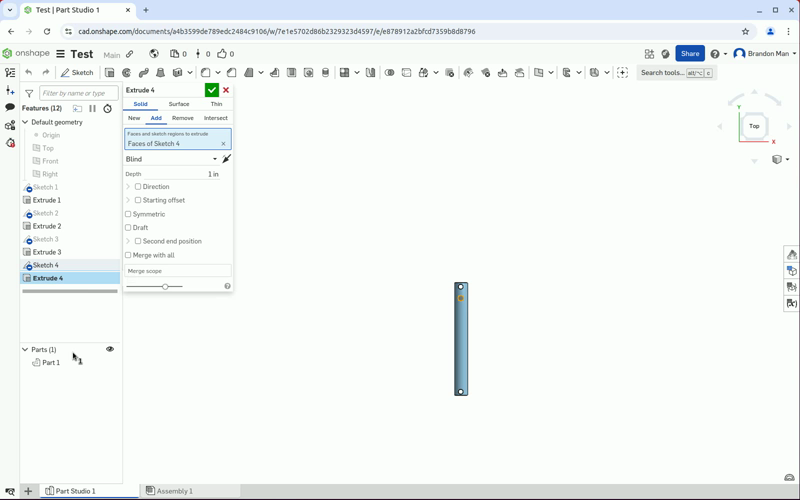
mouse_move(143, 106)
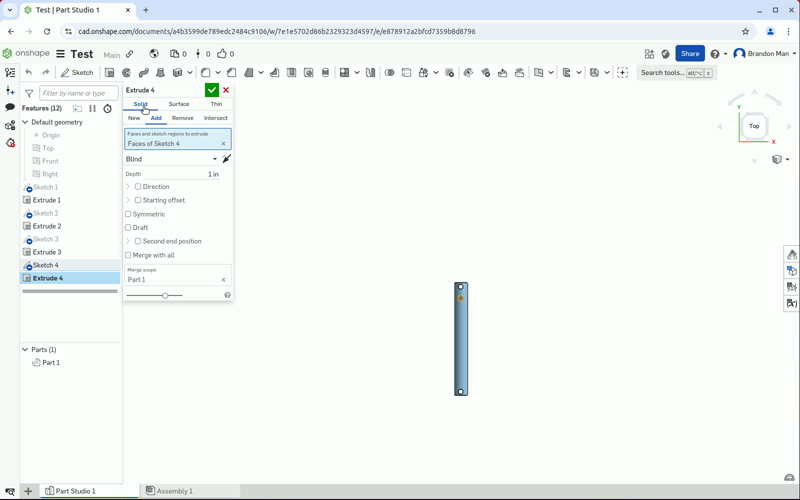
click(143, 106)
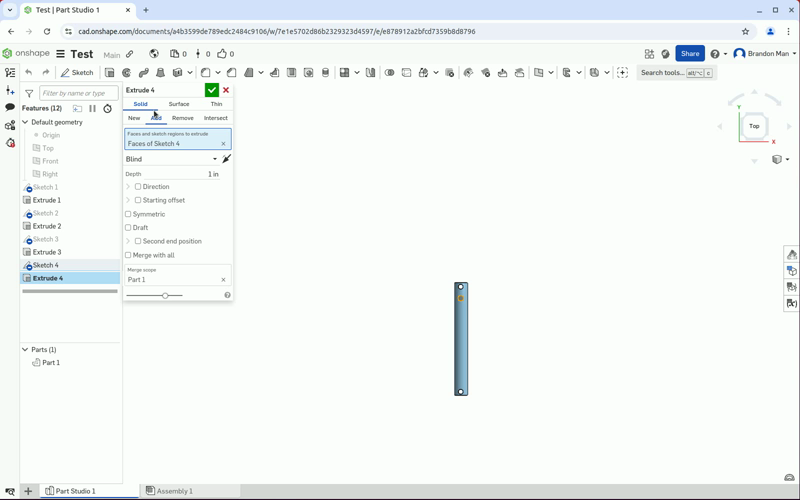
mouse_move(186, 120)
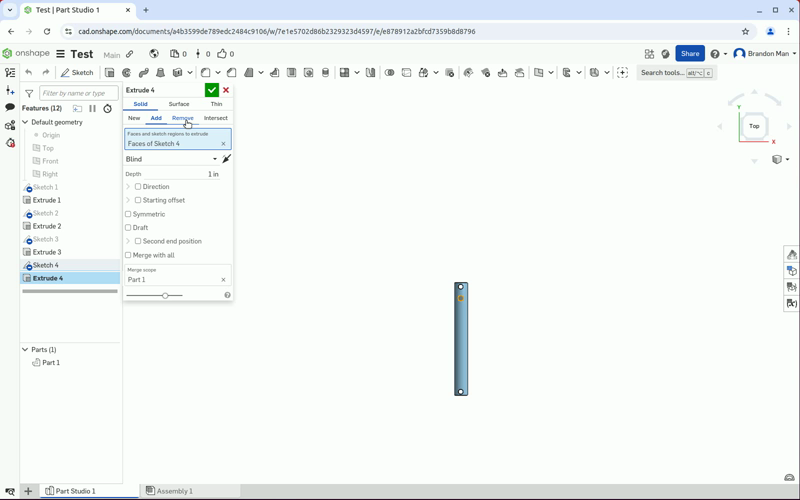
click(186, 120)
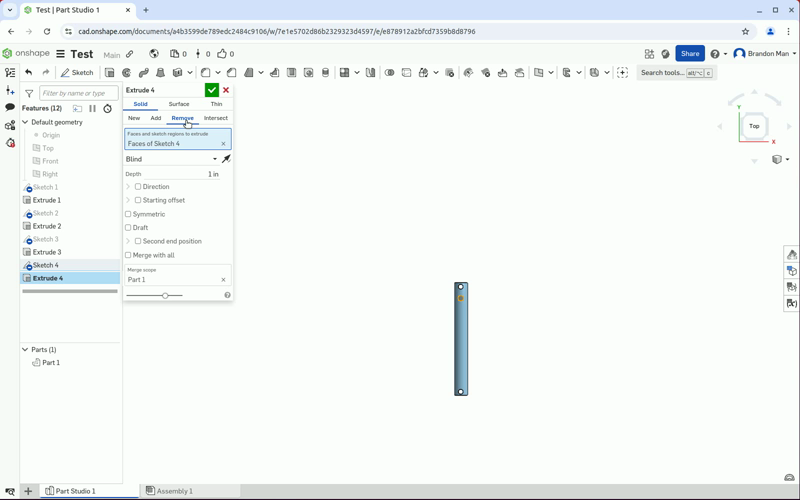
key(tab, 4)
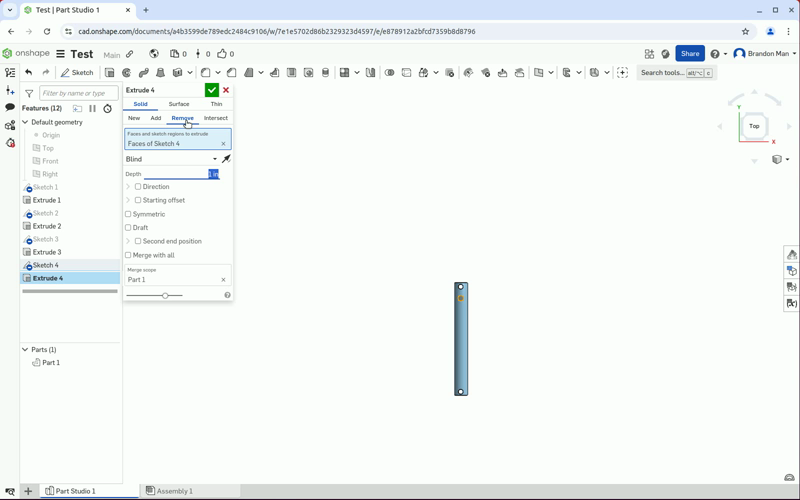
text(7.702)
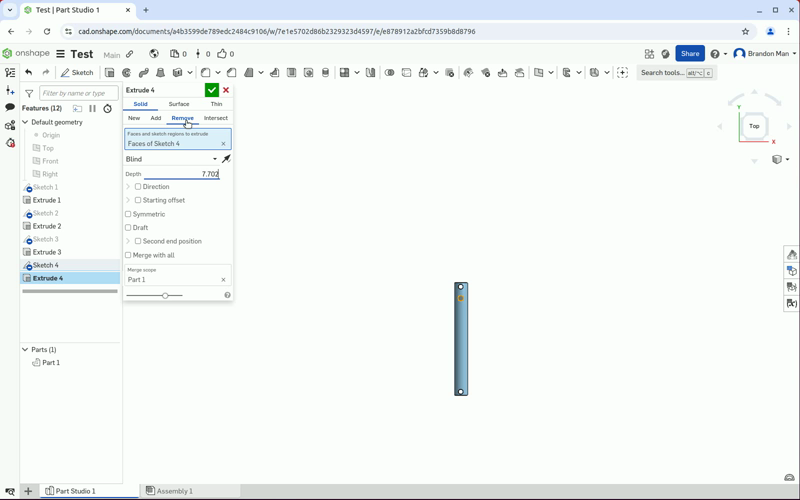
key(tab, 3)
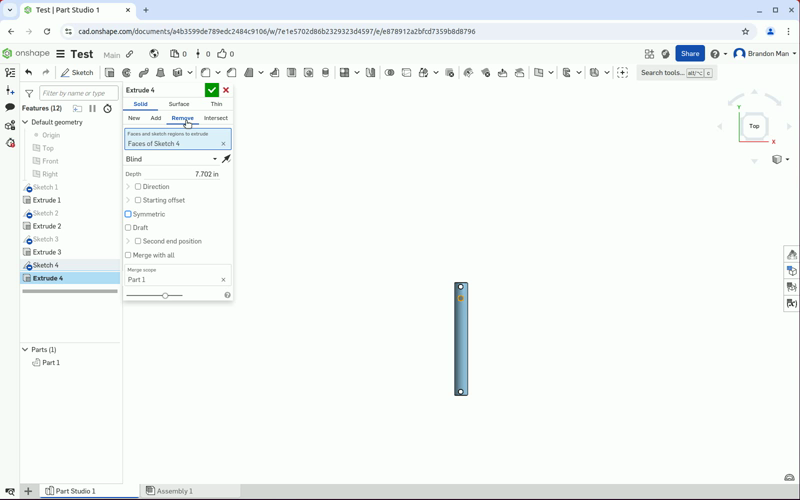
key(space)
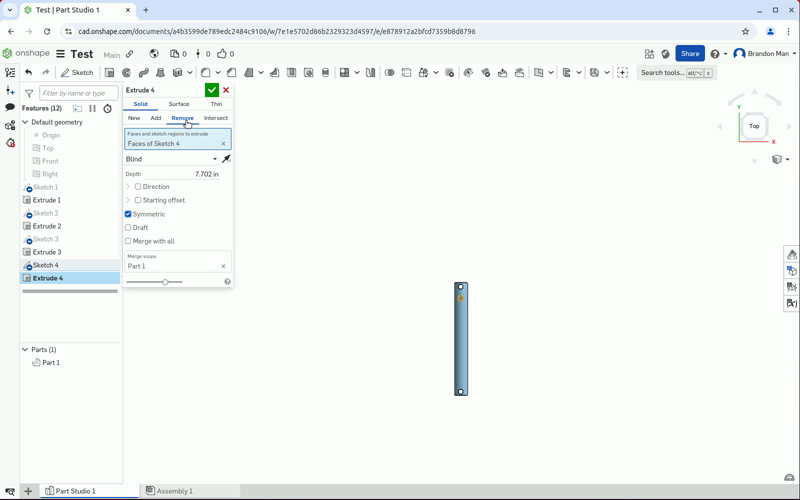
key(tab, 2)
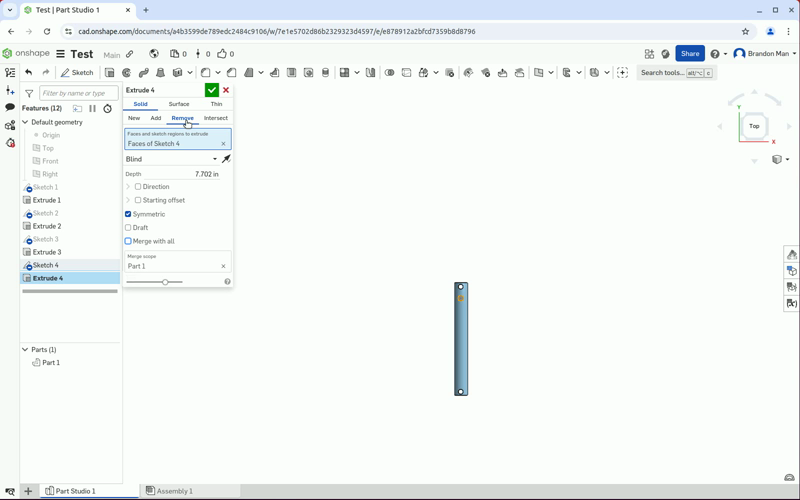
key(space)
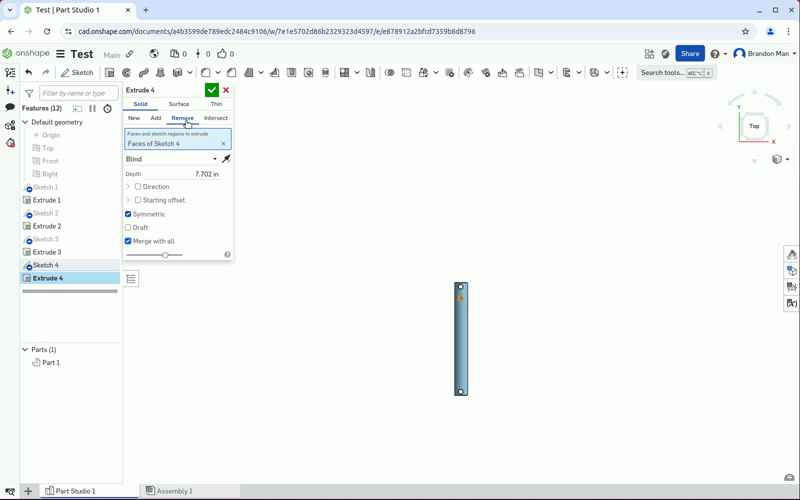
key(enter)
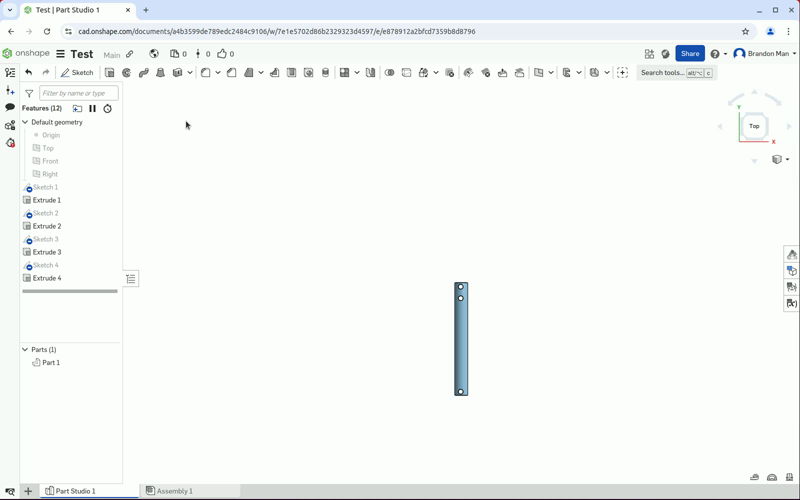
key(shift+h)
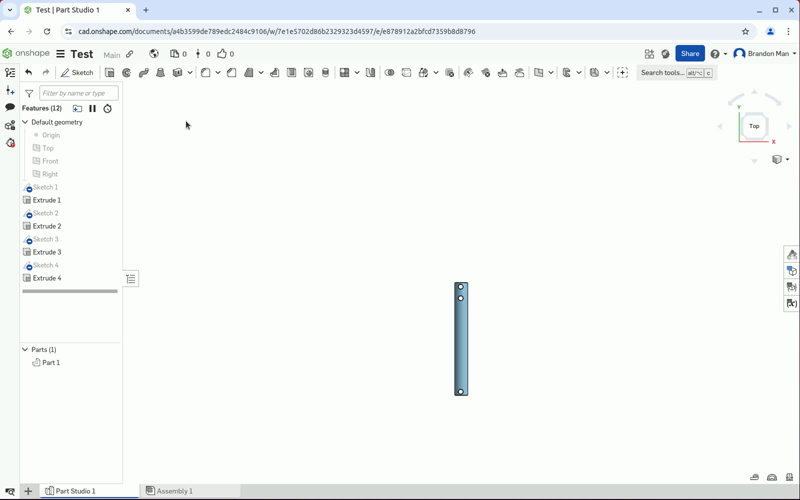
key(shift+h)
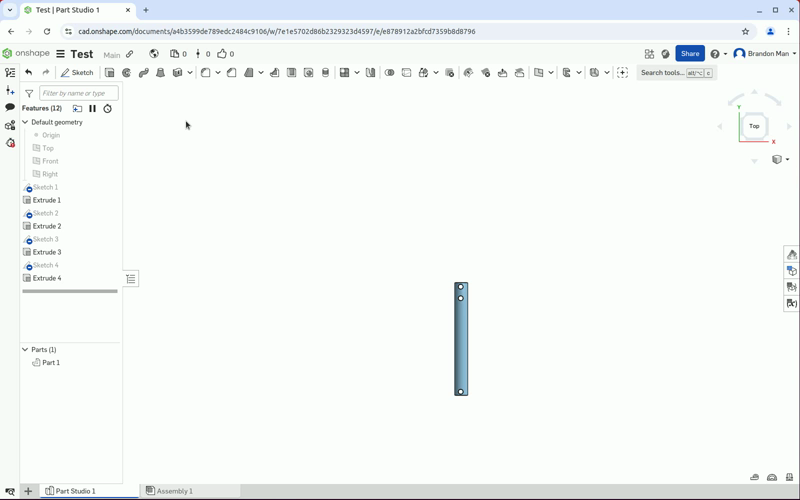
mouse_move(73, 189)
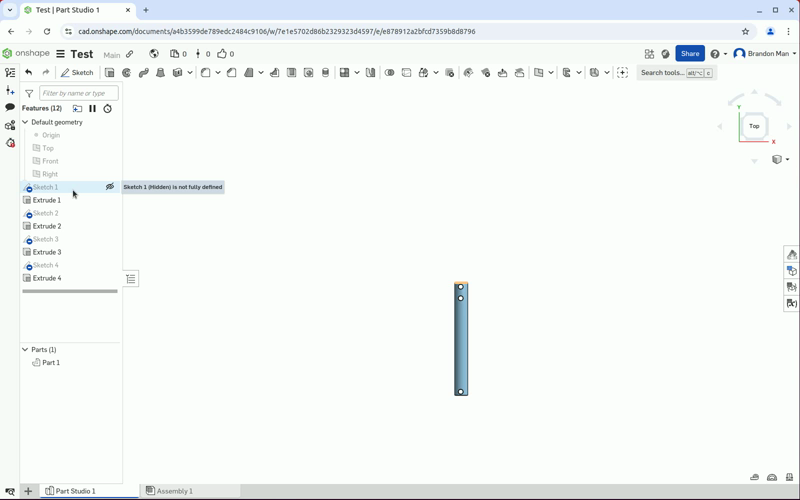
click(73, 189)
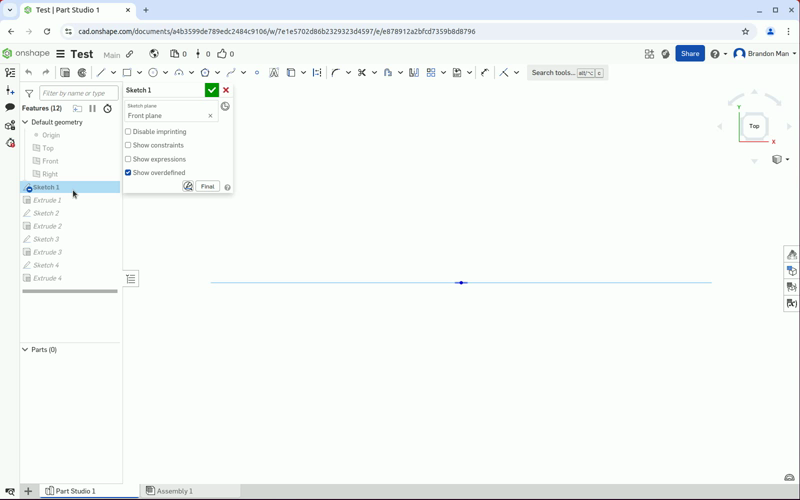
mouse_move(229, 92)
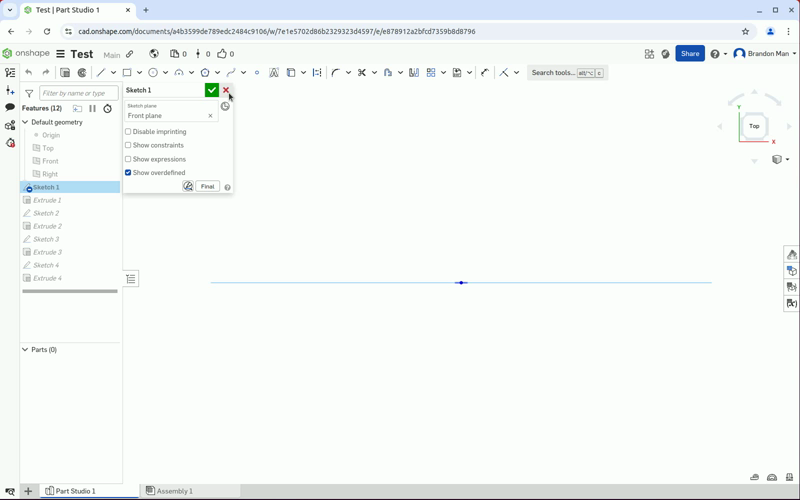
click(229, 92)
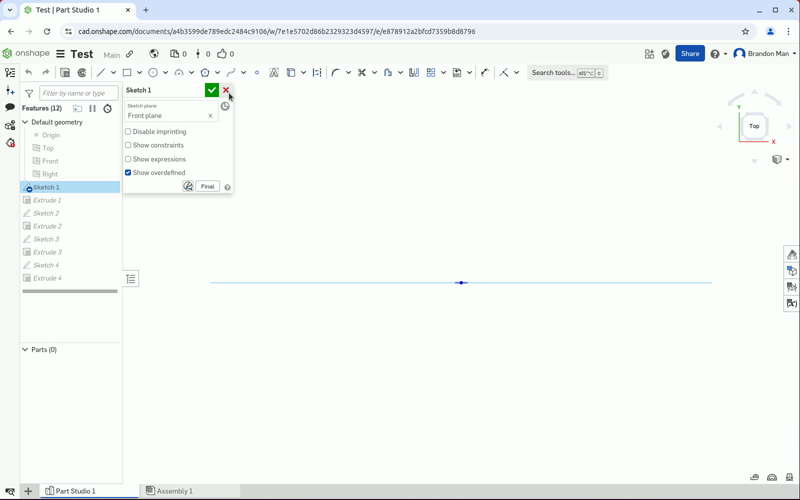
key(shift+s)
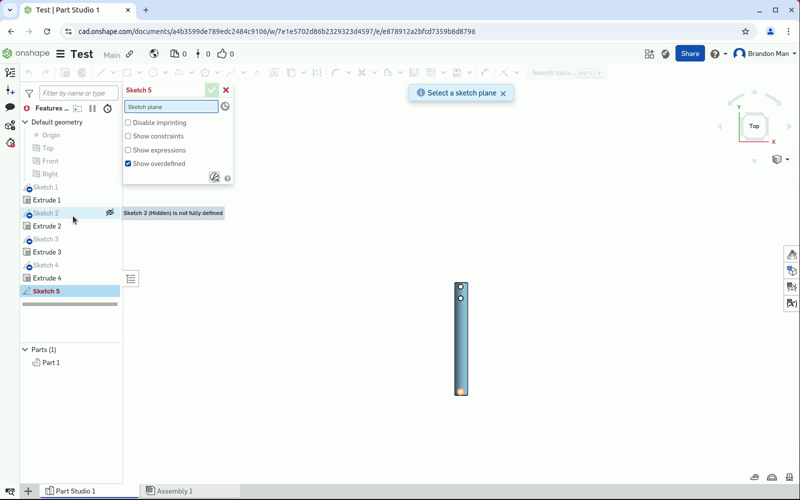
scroll(3)
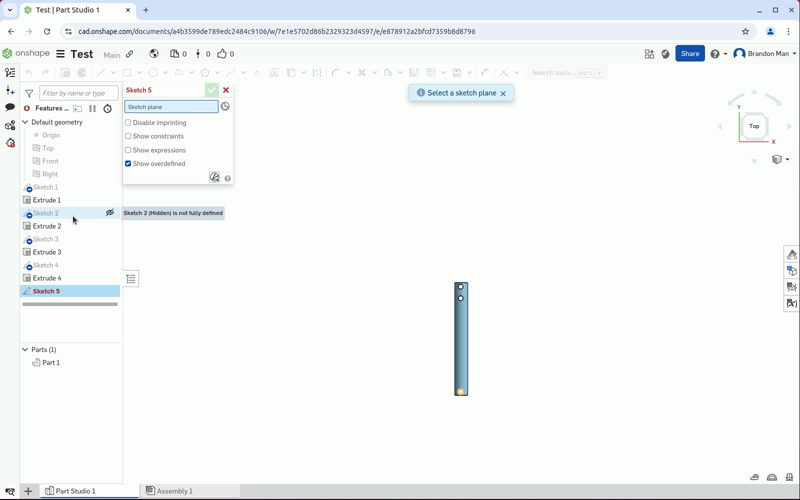
mouse_move(73, 150)
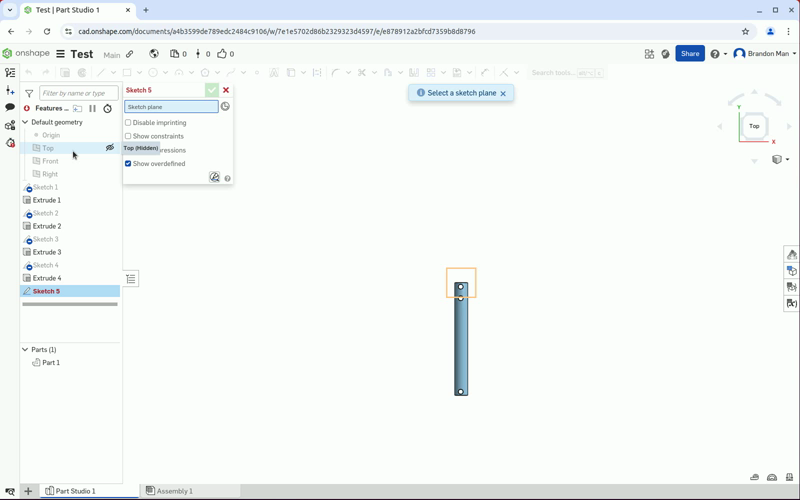
click(73, 150)
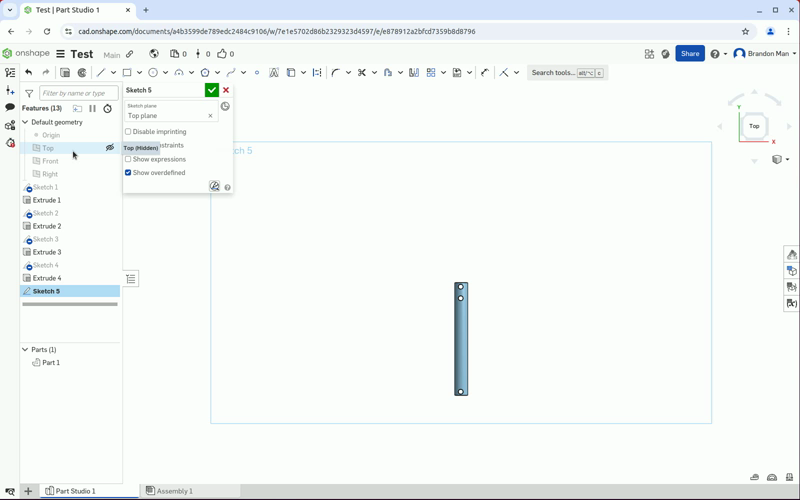
mouse_move(73, 352)
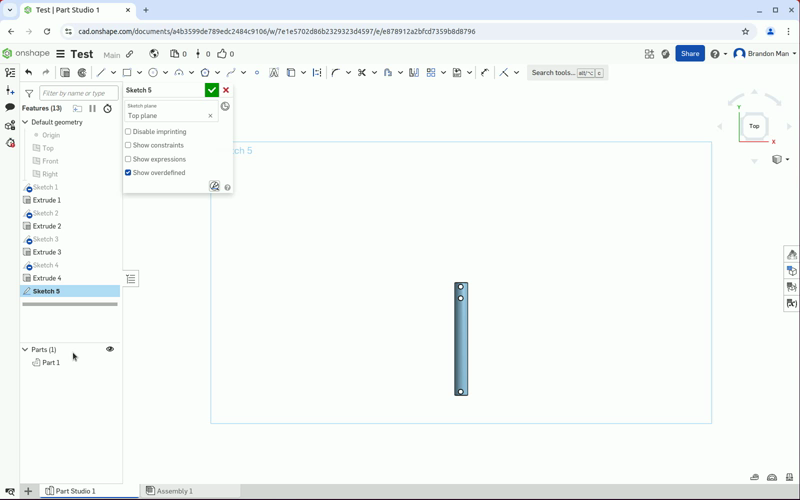
key(y)
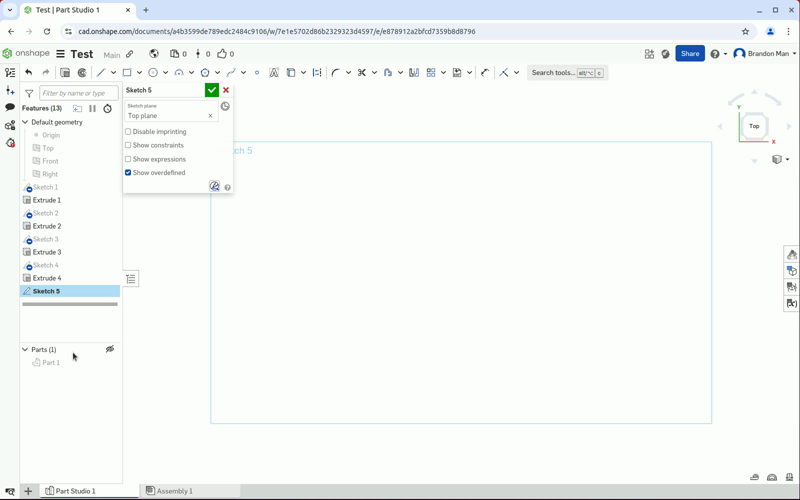
key(c)
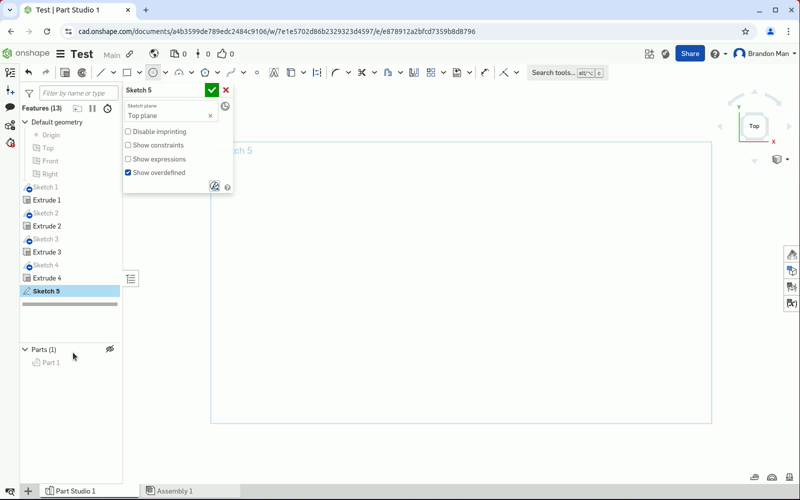
key_down(shift)
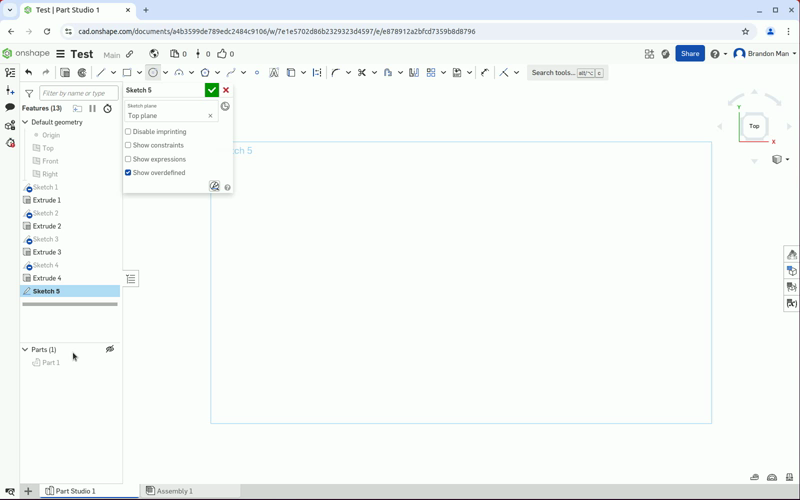
mouse_move(460, 380)
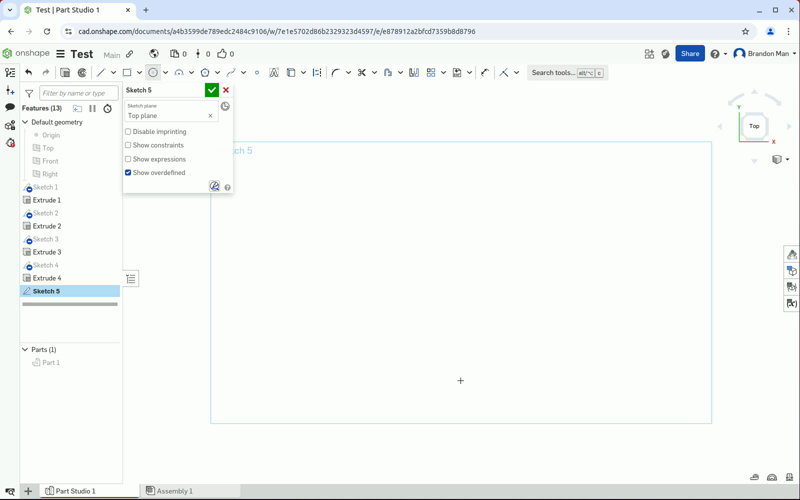
click(460, 380)
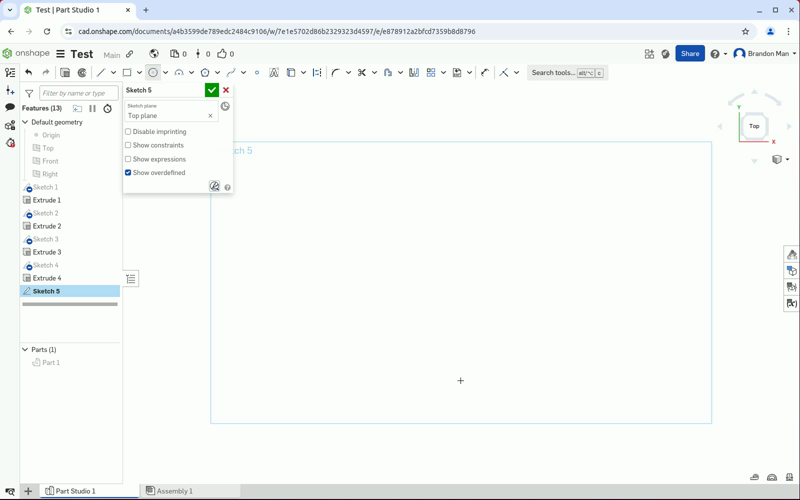
key_up(shift)
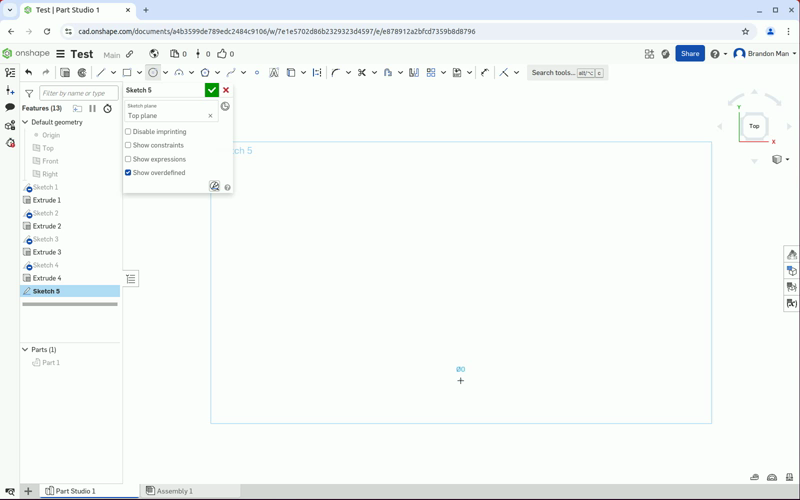
mouse_move(463, 380)
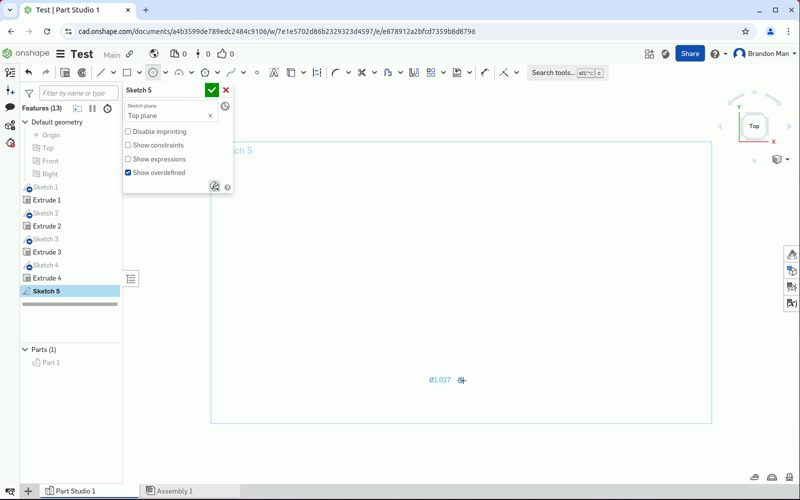
scroll(6)
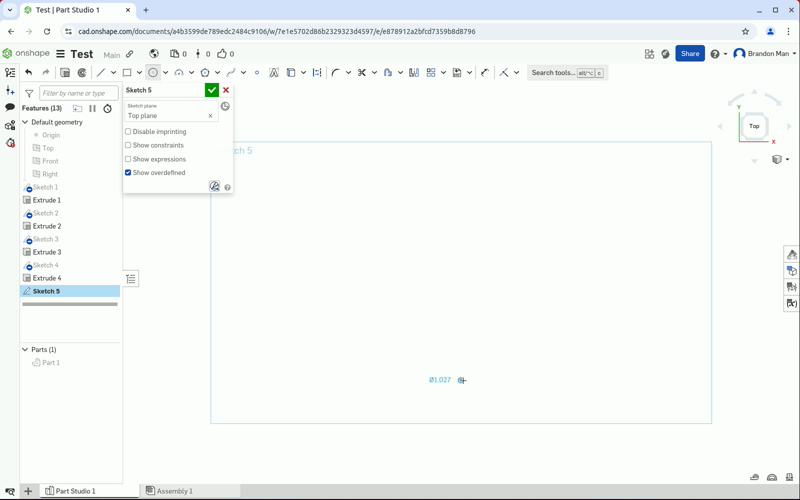
scroll(6)
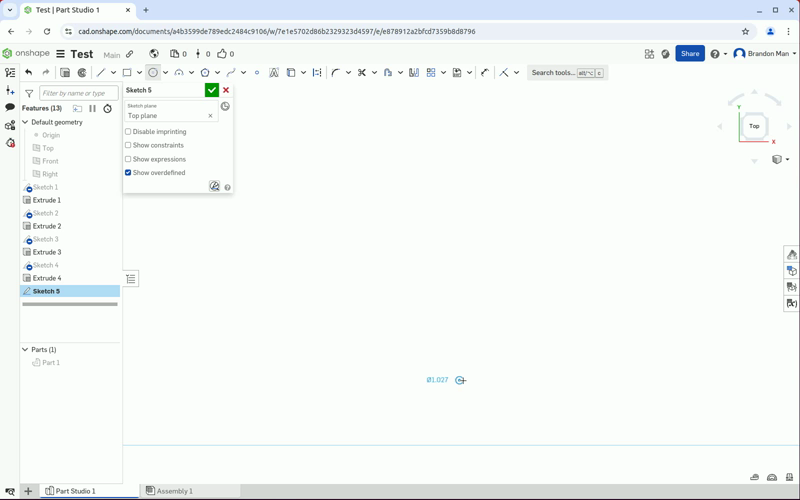
scroll(6)
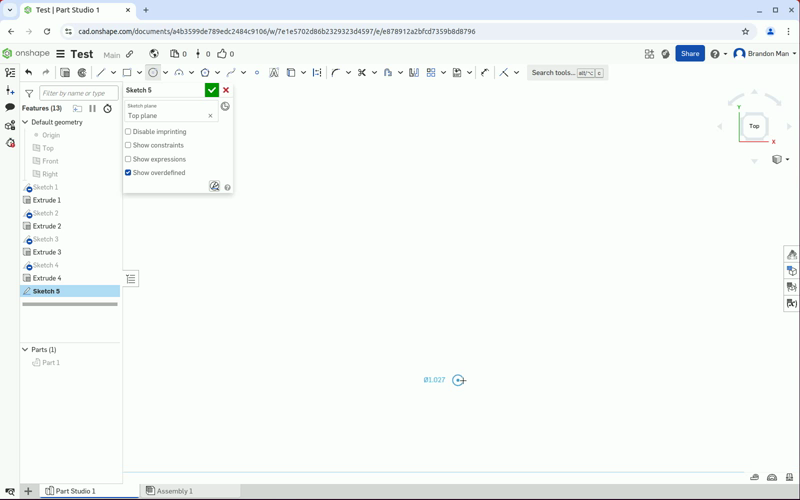
scroll(6)
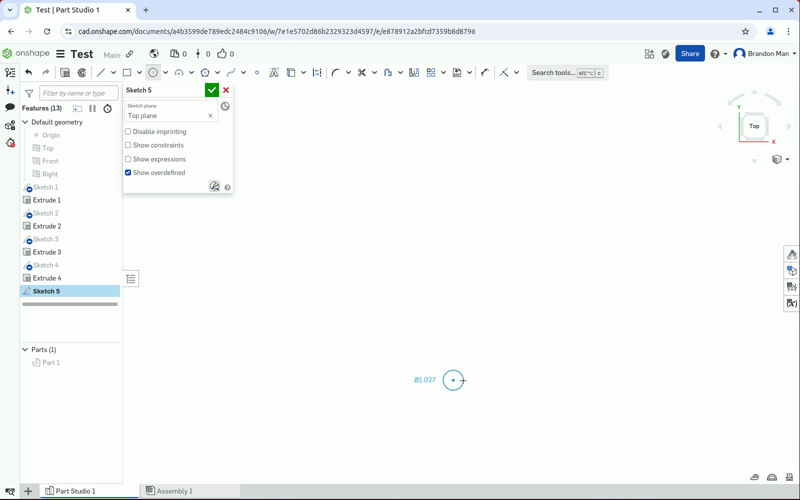
scroll(6)
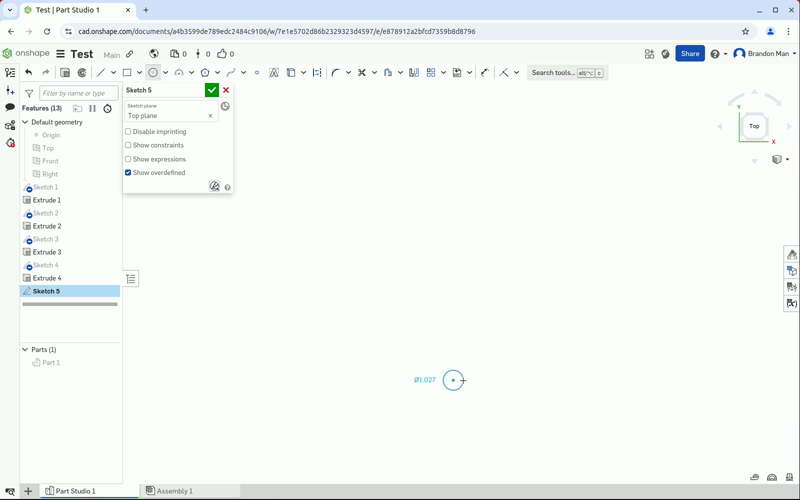
scroll(6)
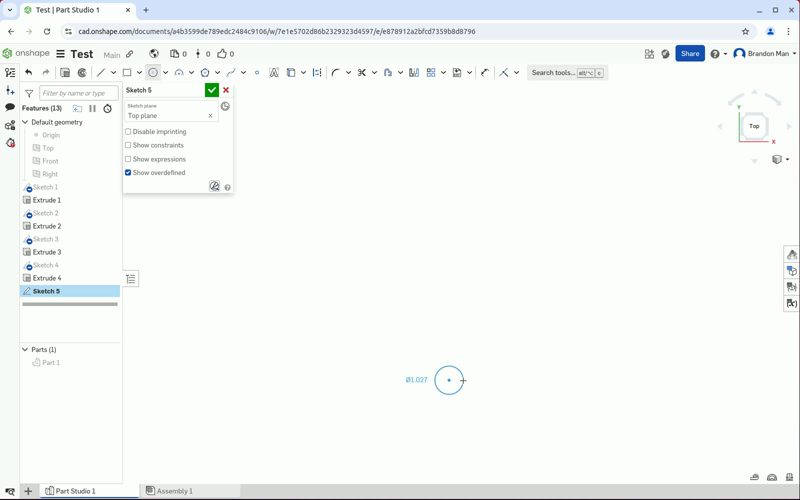
scroll(6)
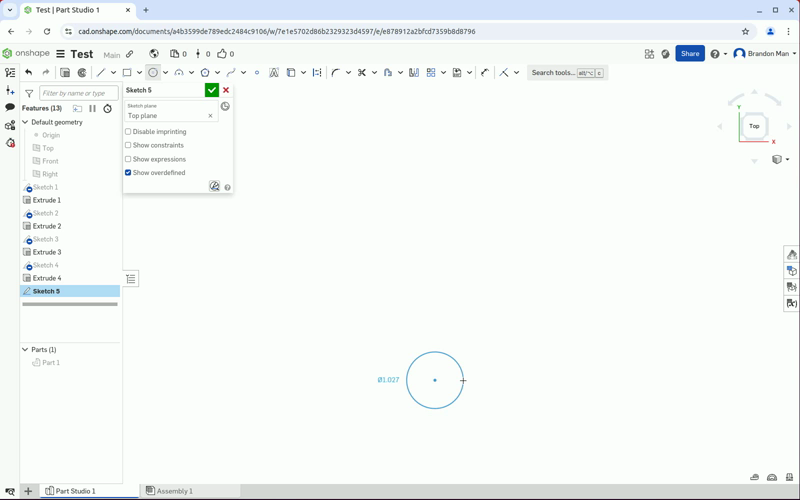
click(463, 380)
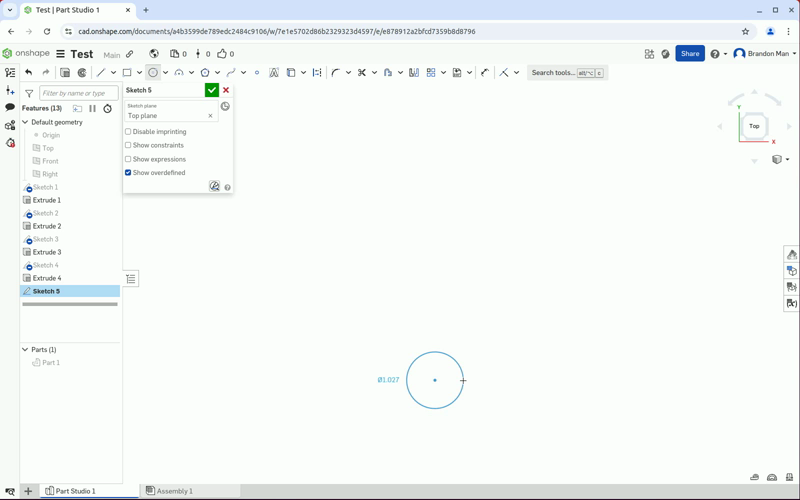
scroll(-6)
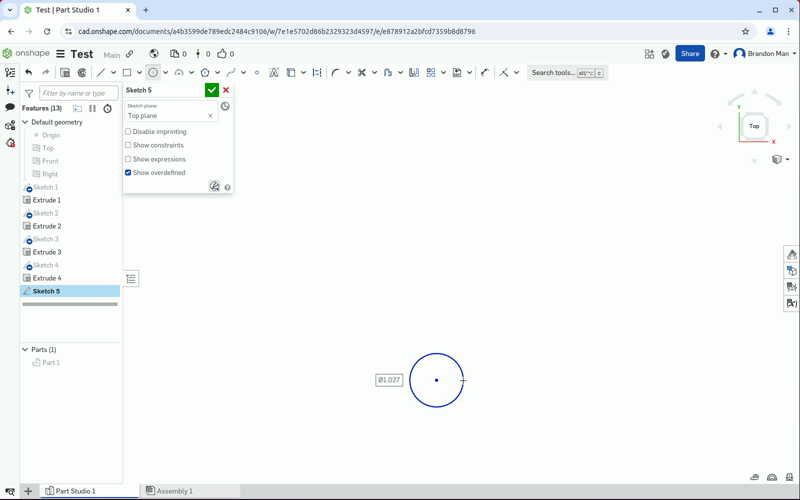
scroll(-6)
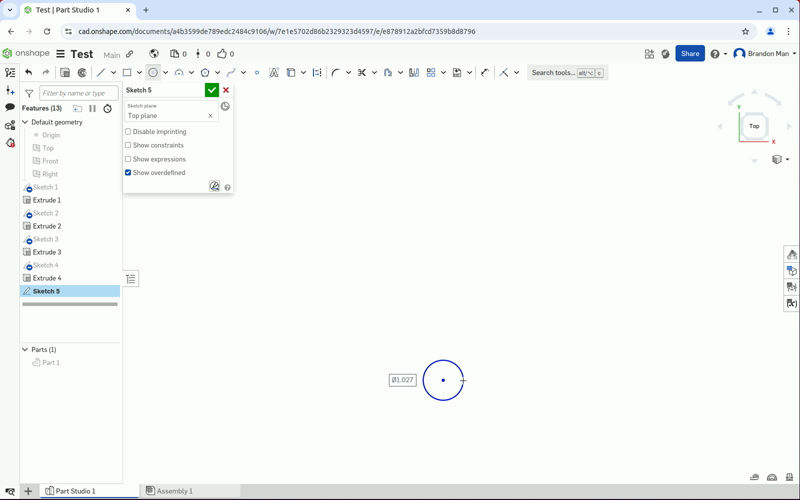
scroll(-6)
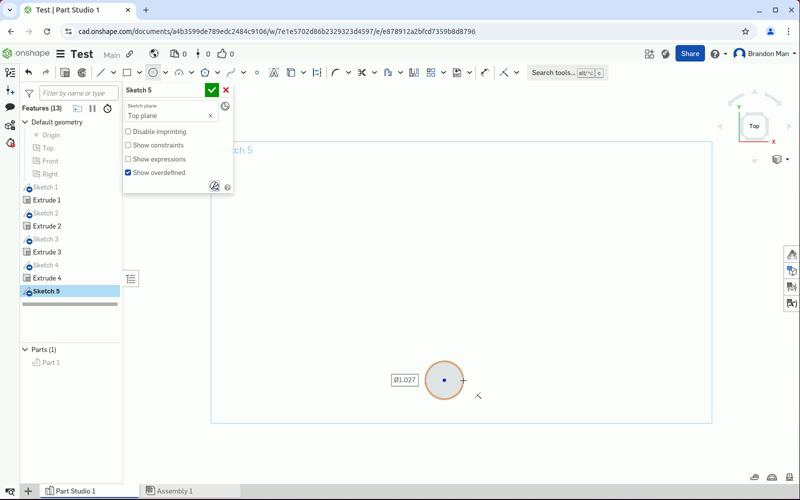
scroll(-6)
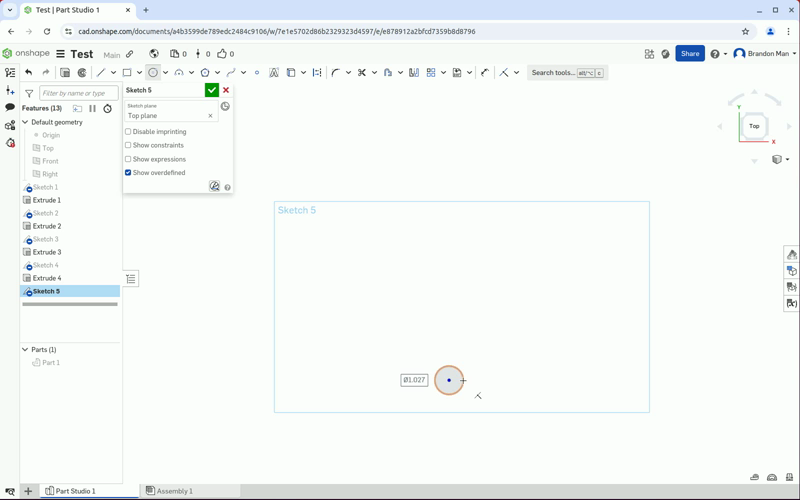
scroll(-6)
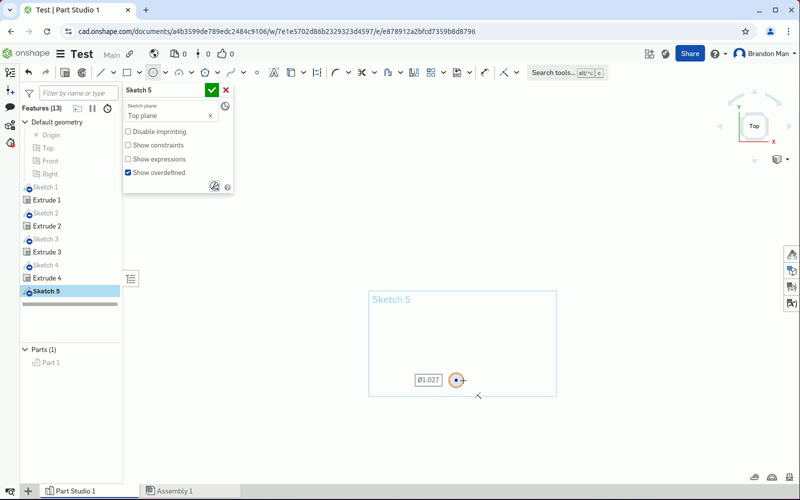
scroll(-6)
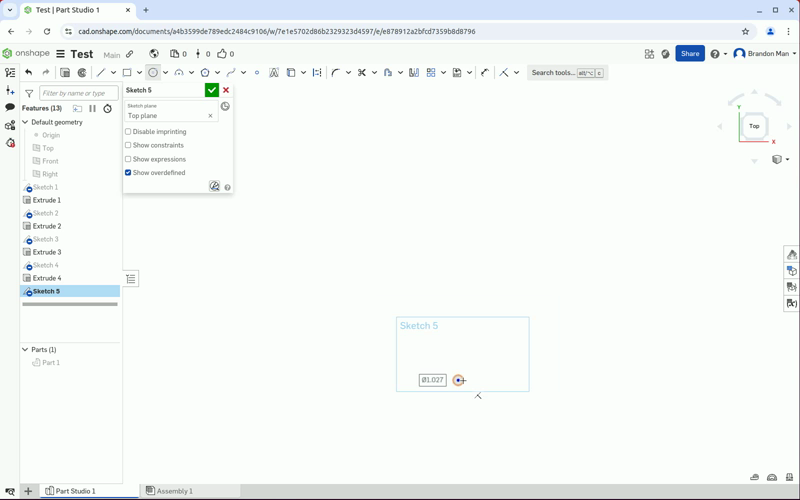
scroll(-6)
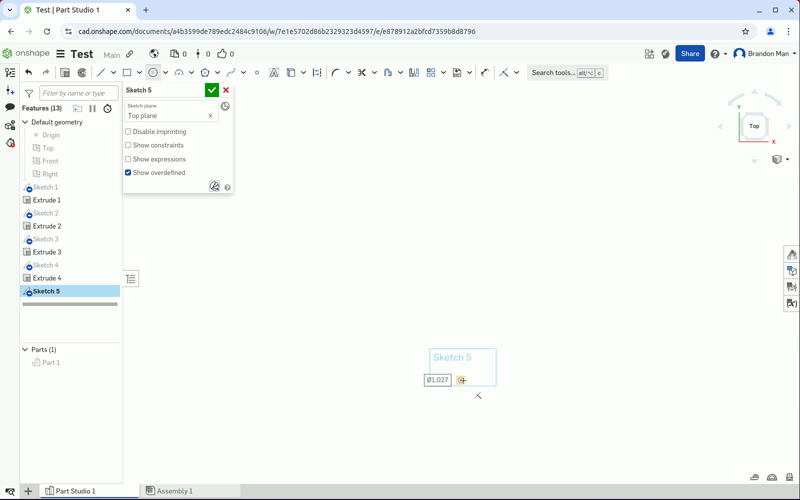
key(esc)
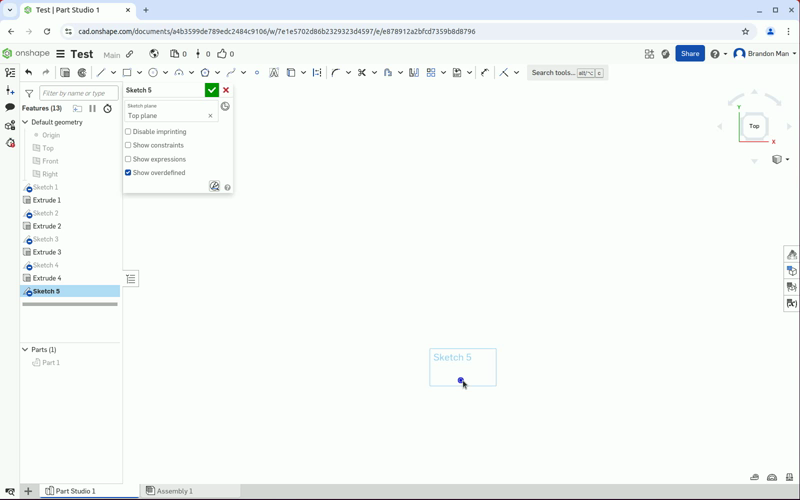
mouse_move(459, 379)
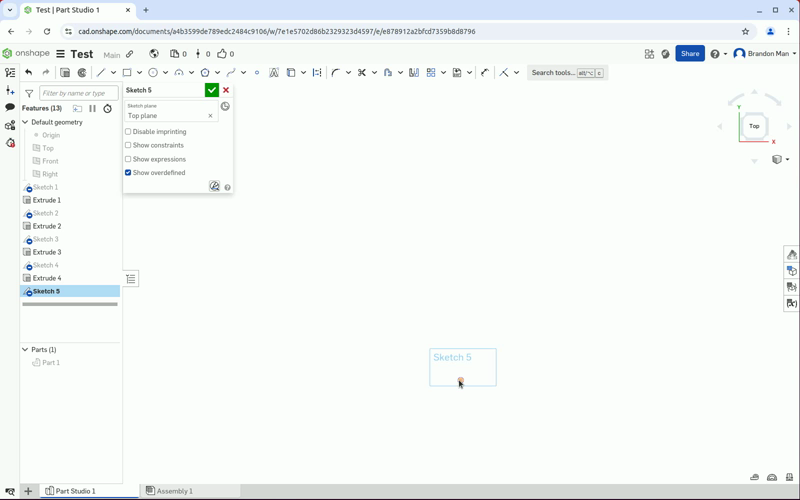
scroll(6)
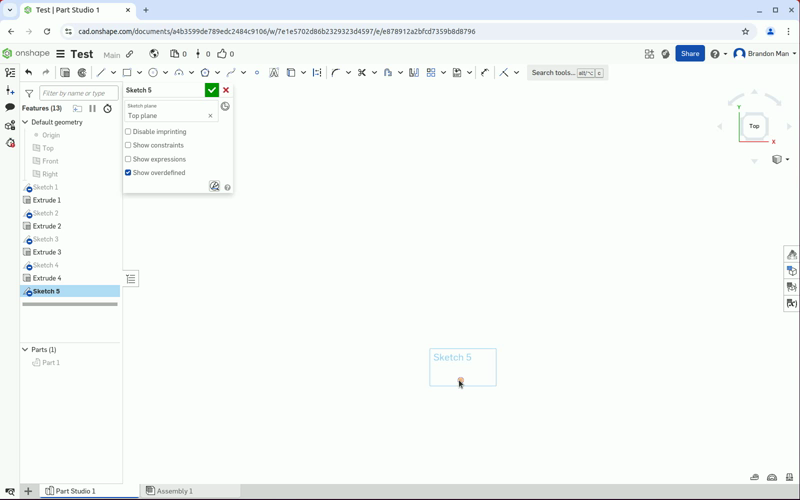
scroll(6)
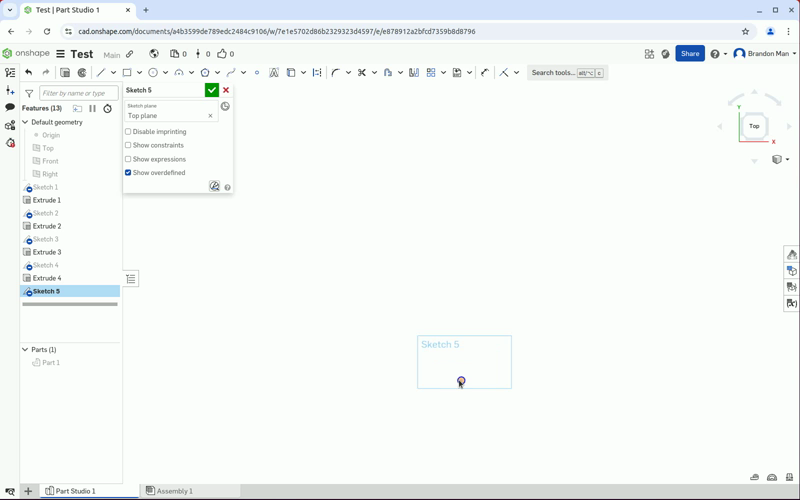
scroll(6)
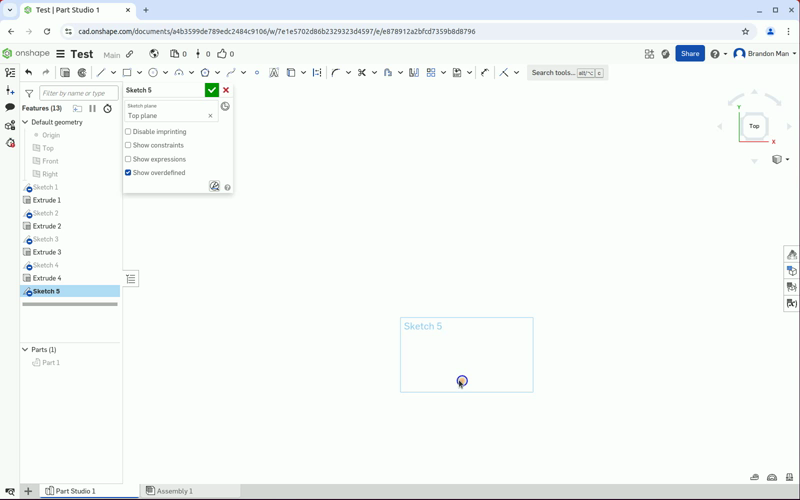
scroll(6)
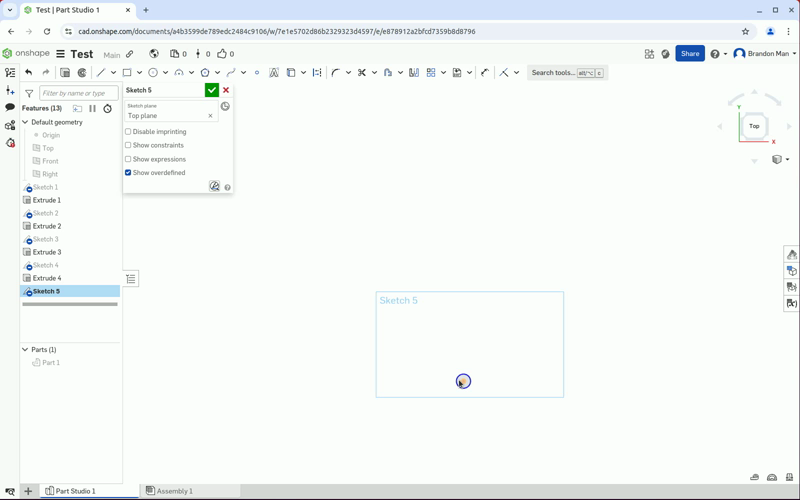
scroll(6)
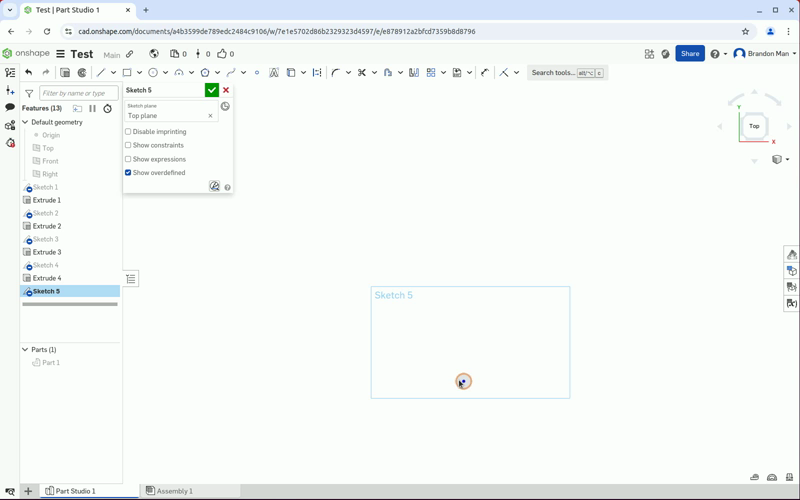
scroll(6)
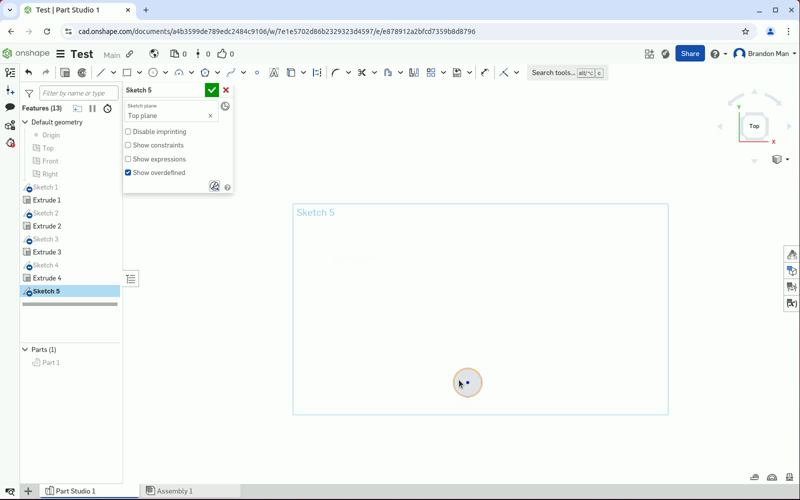
scroll(6)
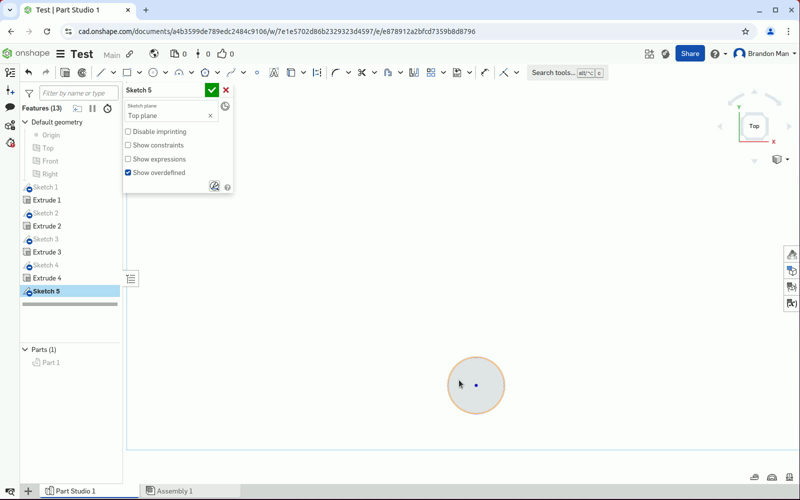
click(459, 379)
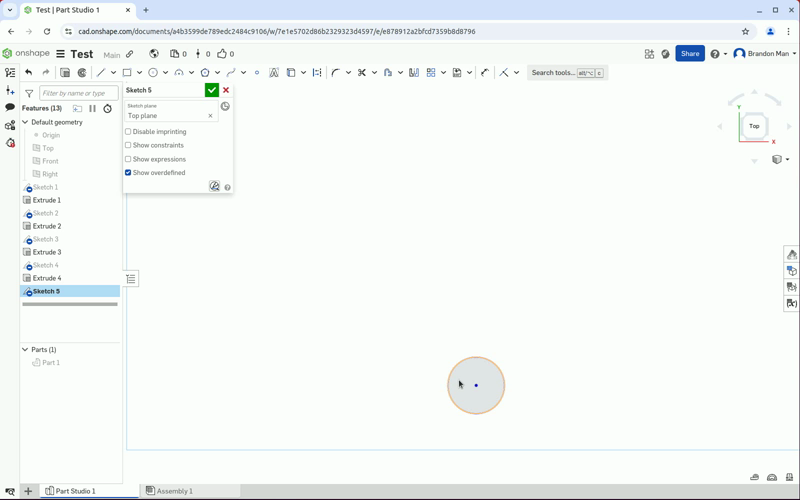
scroll(-6)
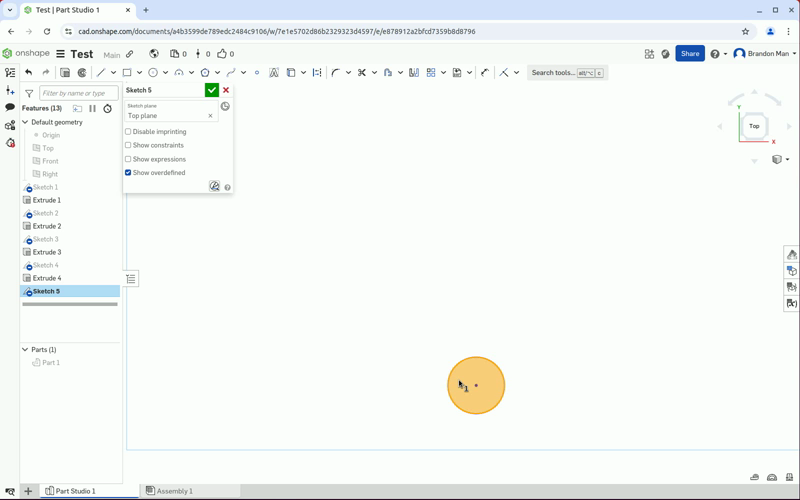
scroll(-6)
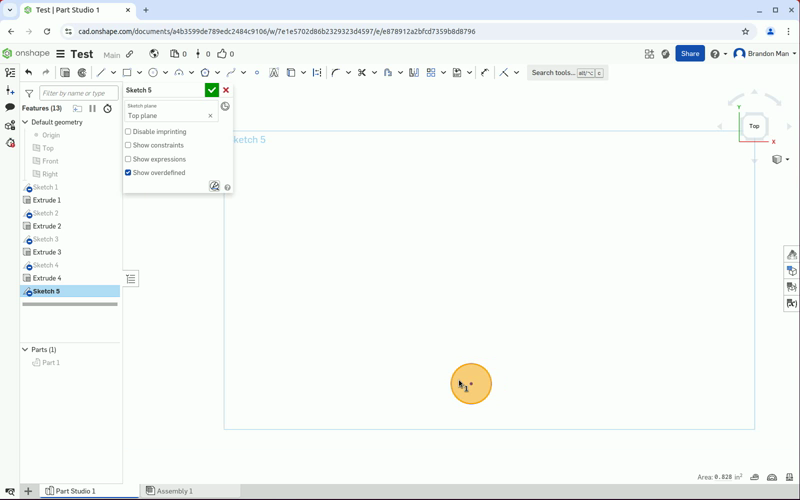
scroll(-6)
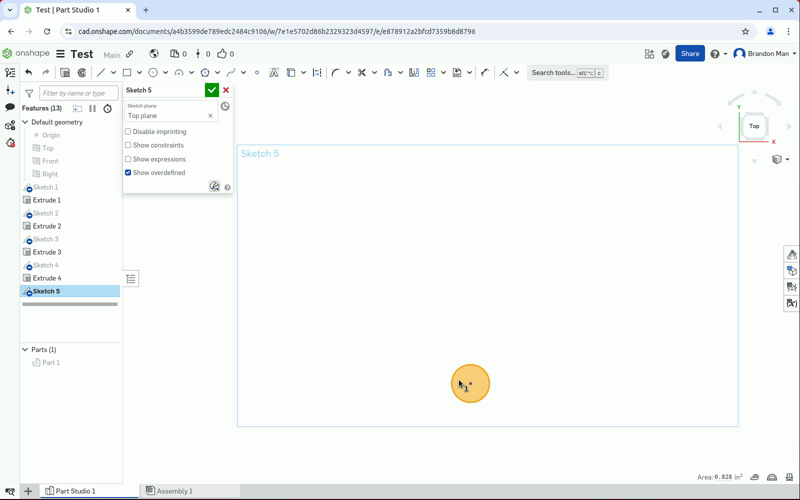
scroll(-6)
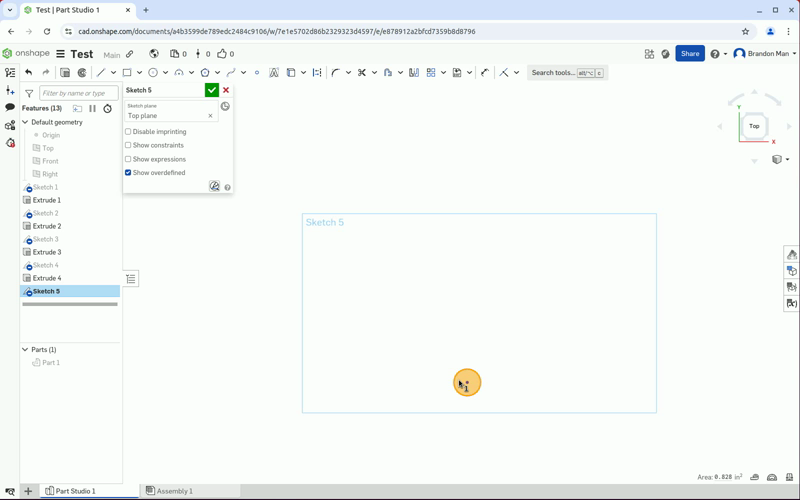
scroll(-6)
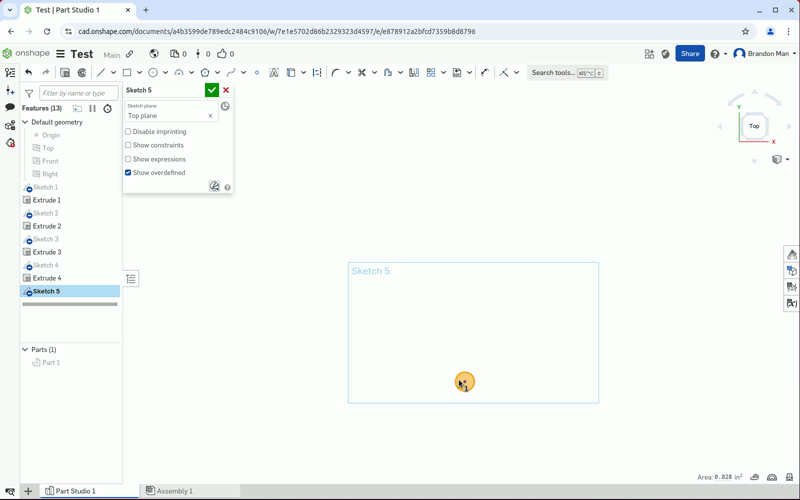
scroll(-6)
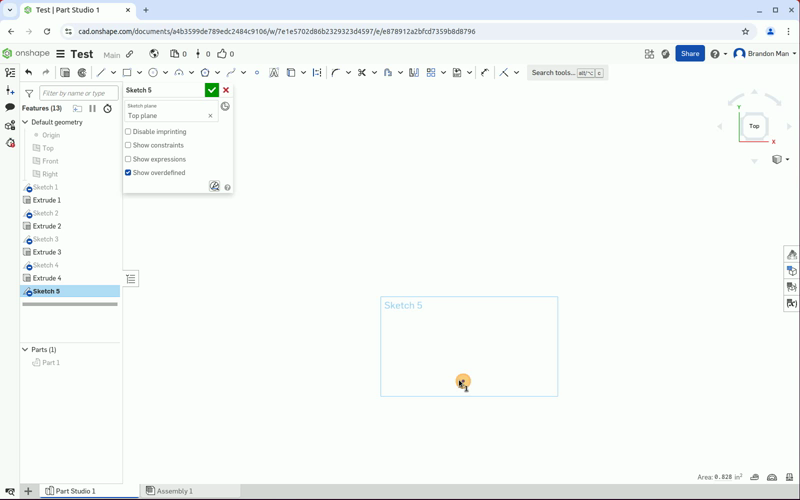
scroll(-6)
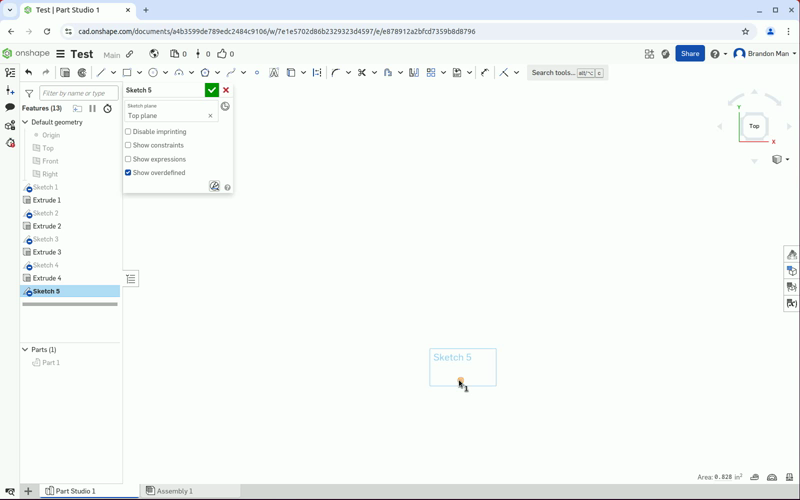
mouse_move(73, 352)
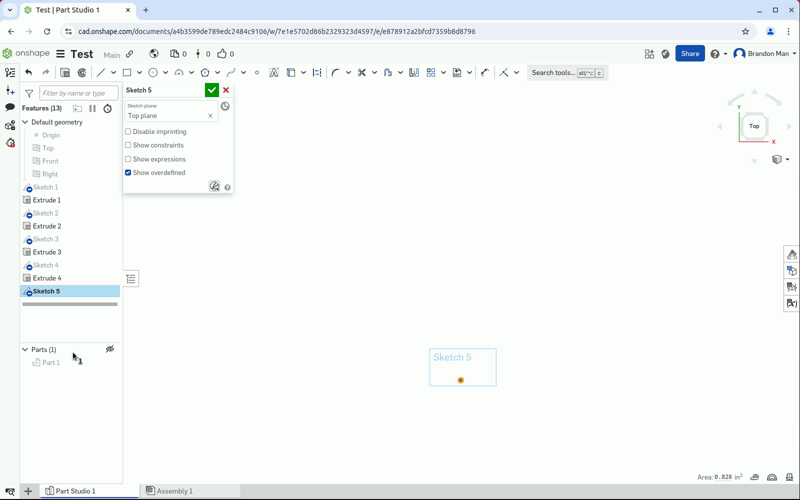
key(shift+y)
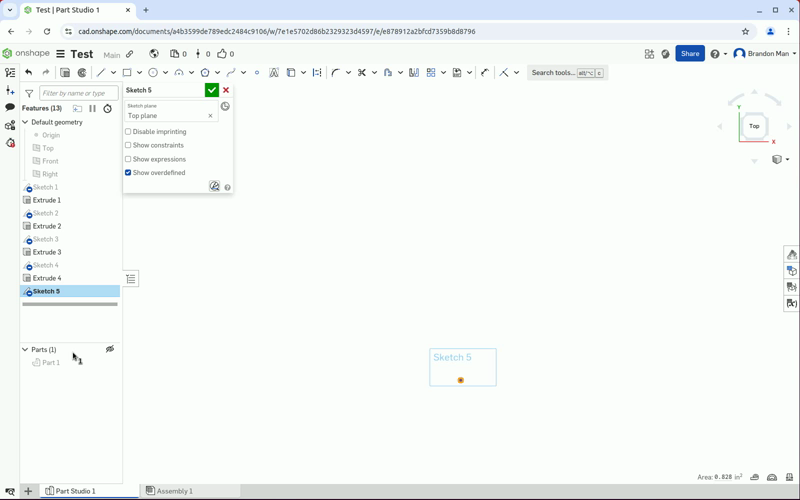
key(shift+e)
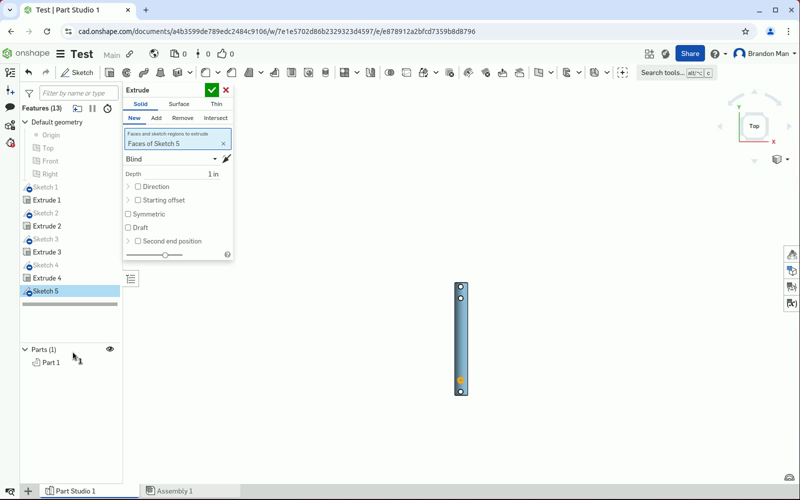
mouse_move(143, 106)
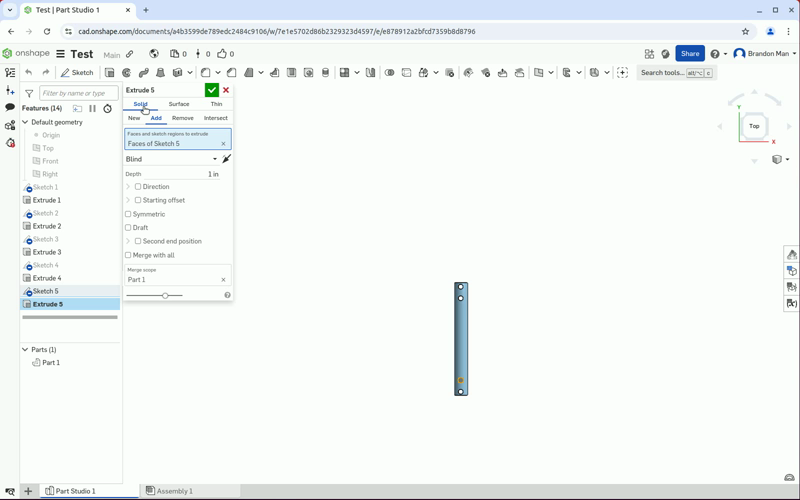
click(143, 106)
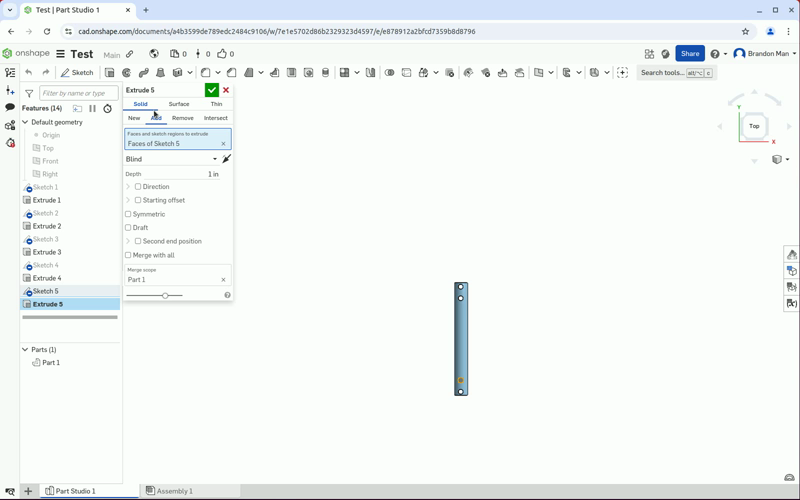
mouse_move(186, 120)
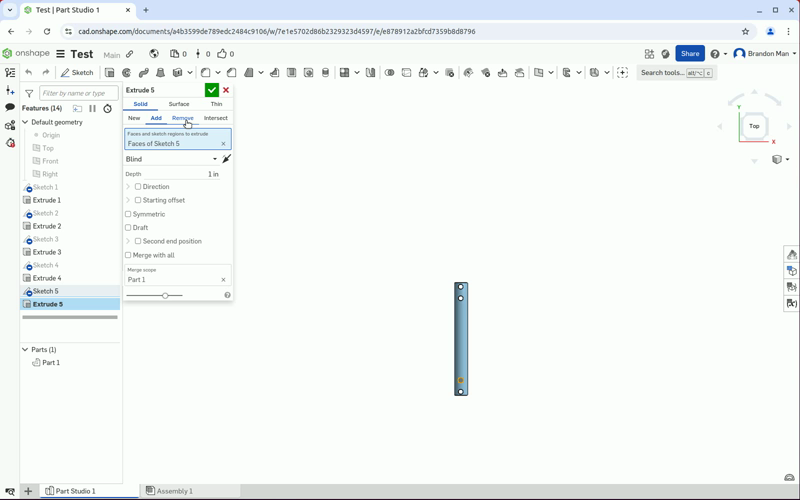
click(186, 120)
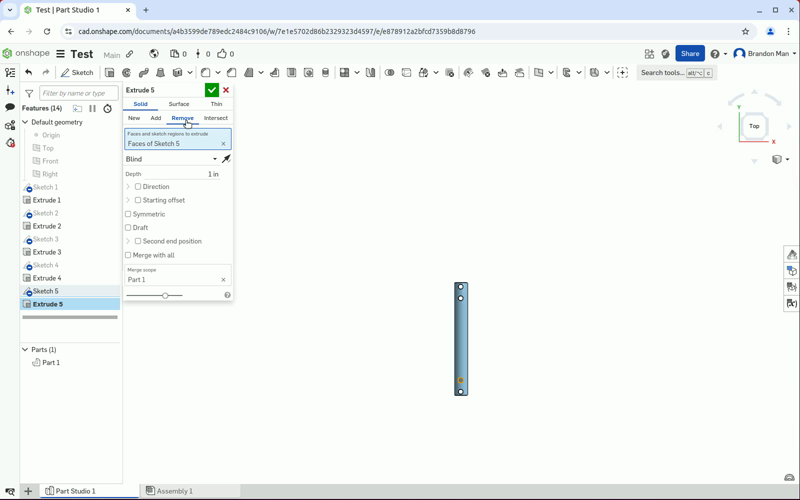
key(tab, 4)
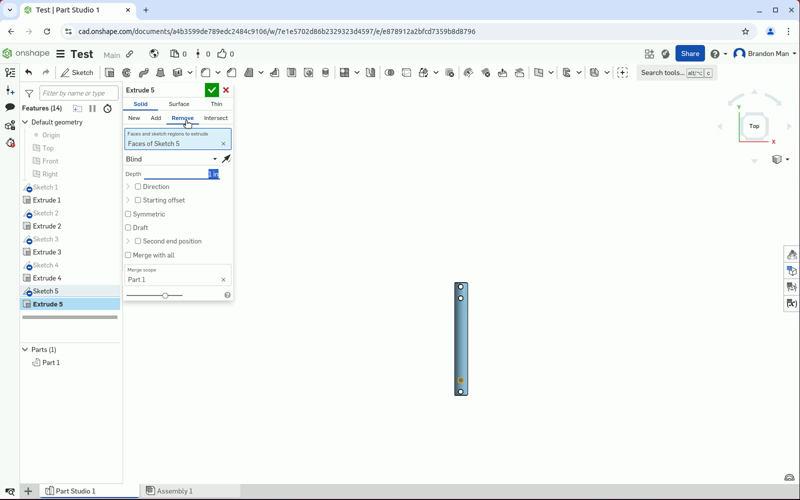
text(7.702)
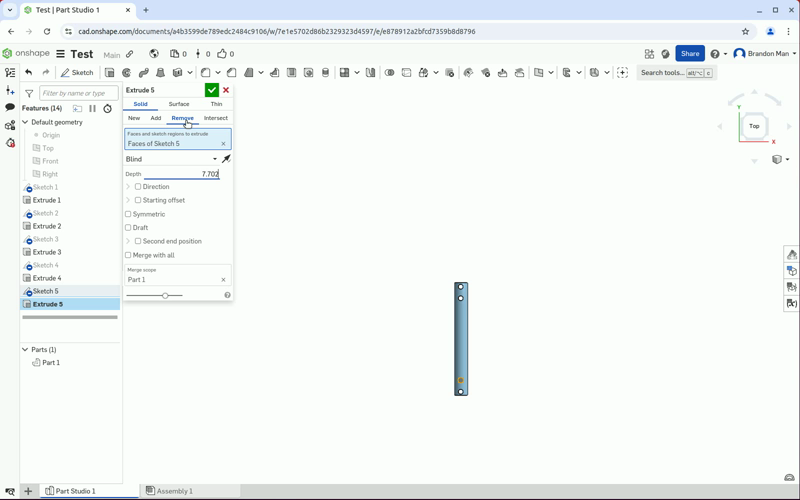
key(tab, 3)
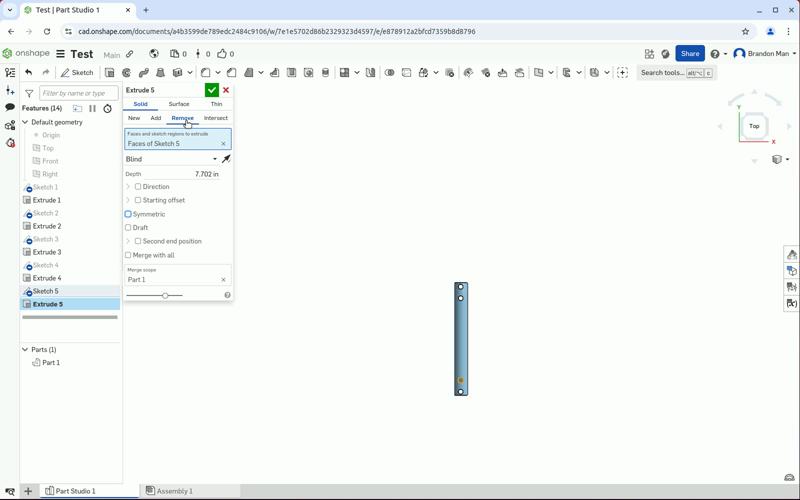
key(space)
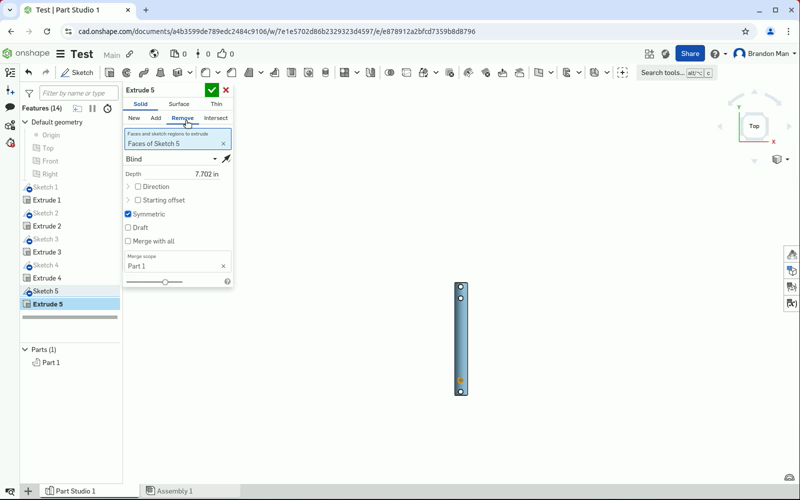
key(tab, 2)
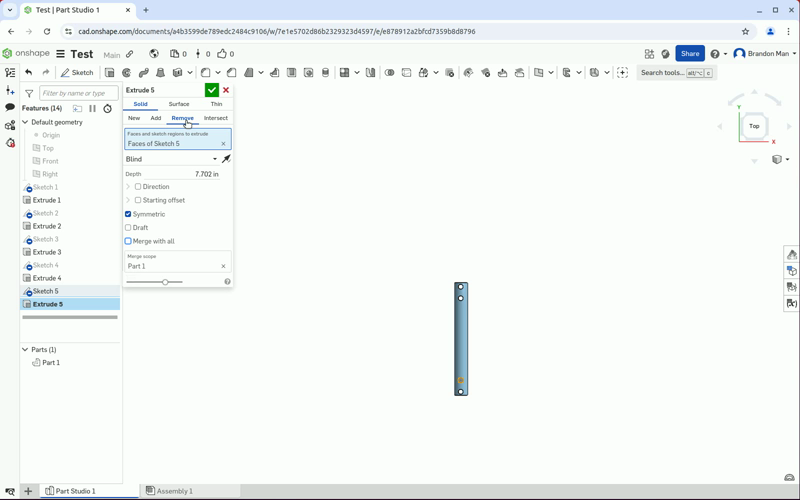
key(space)
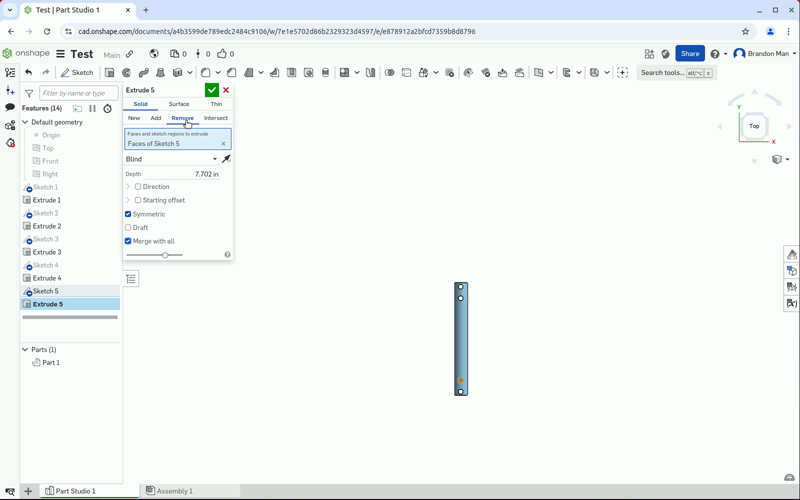
key(enter)
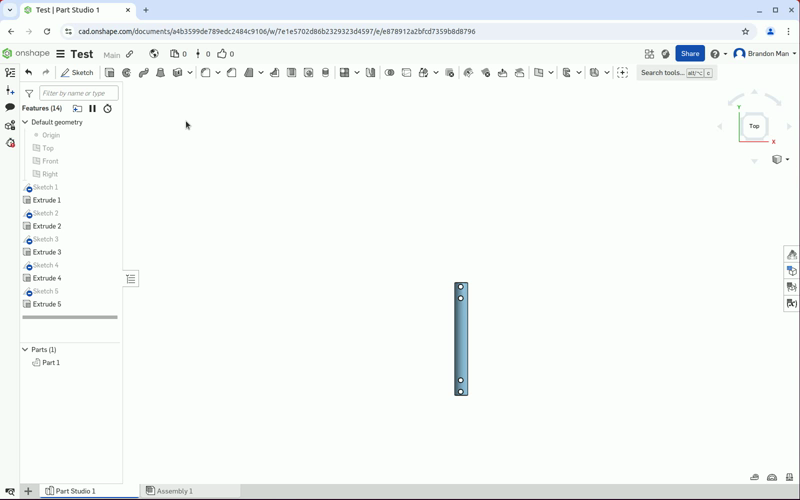
key(shift+h)
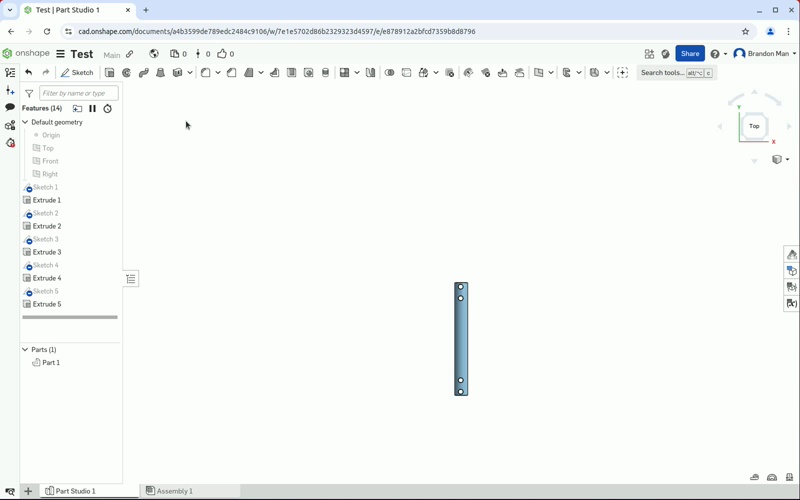
key(shift+h)
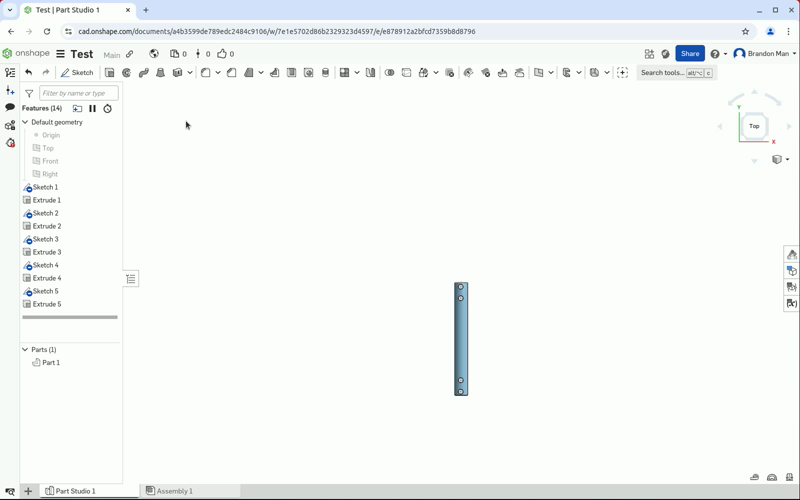
key(shift+7)
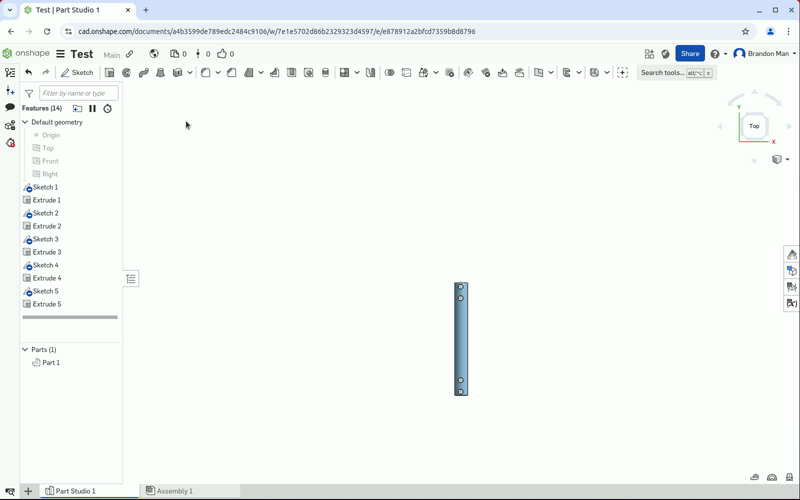
key(up, 3)
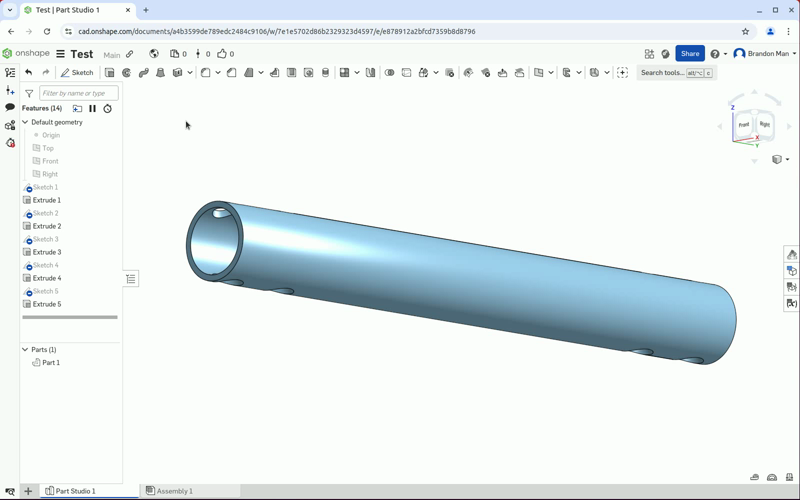
key(left, 3)
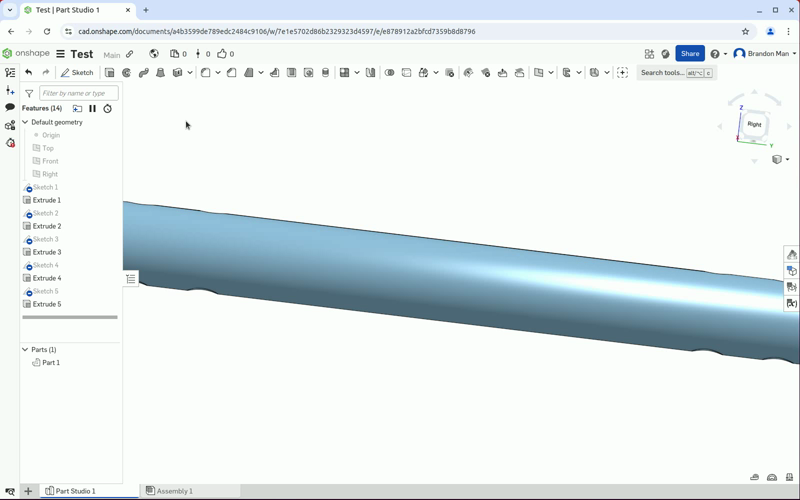
key(right, 3)
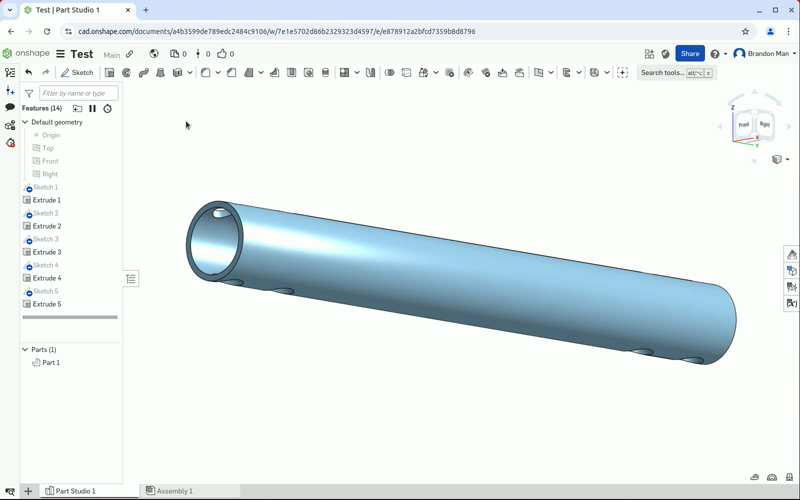
key(down, 3)
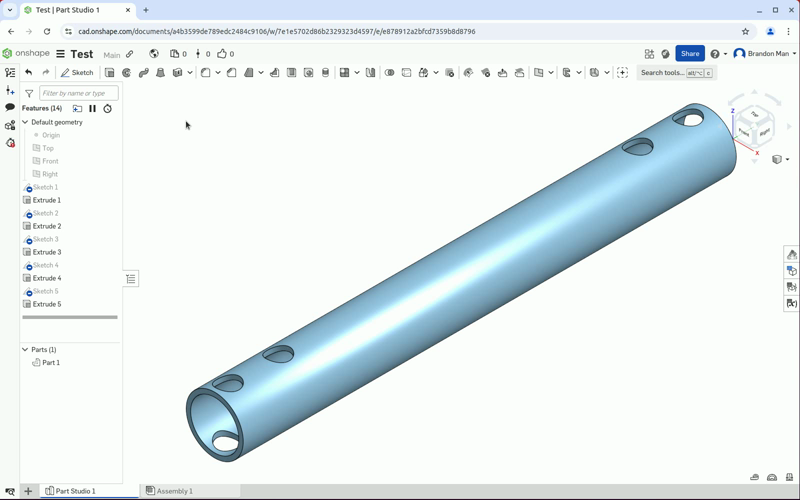
mouse_move(73, 189)
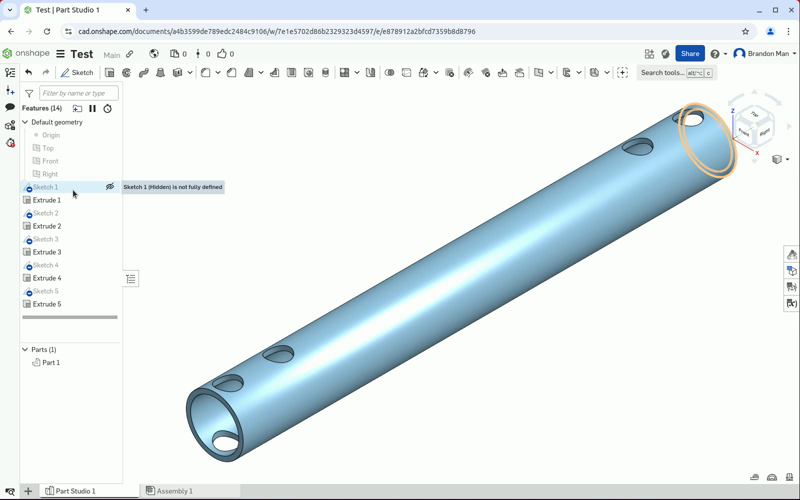
click(73, 189)